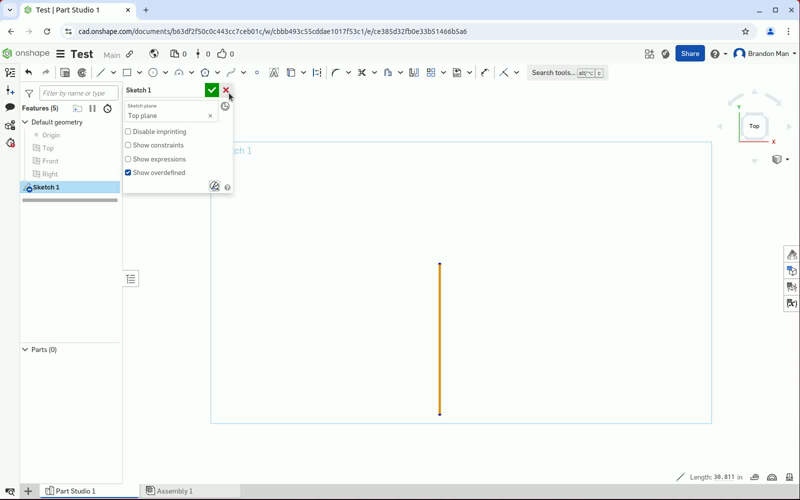
key(shift+h)
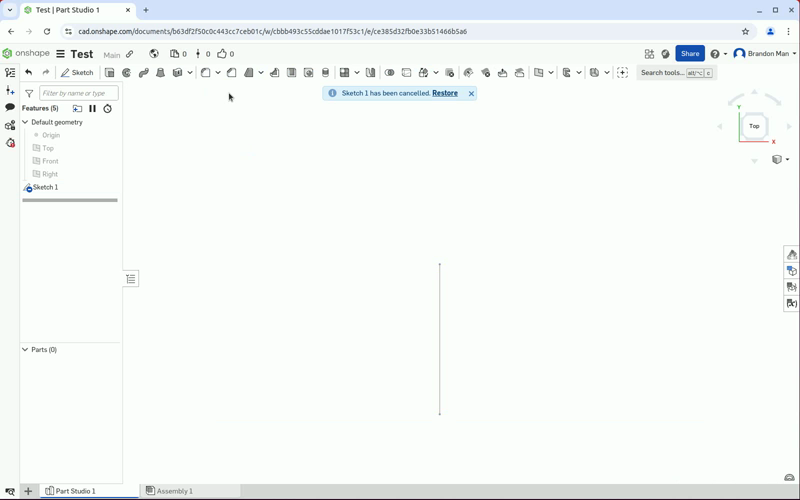
key(shift+s)
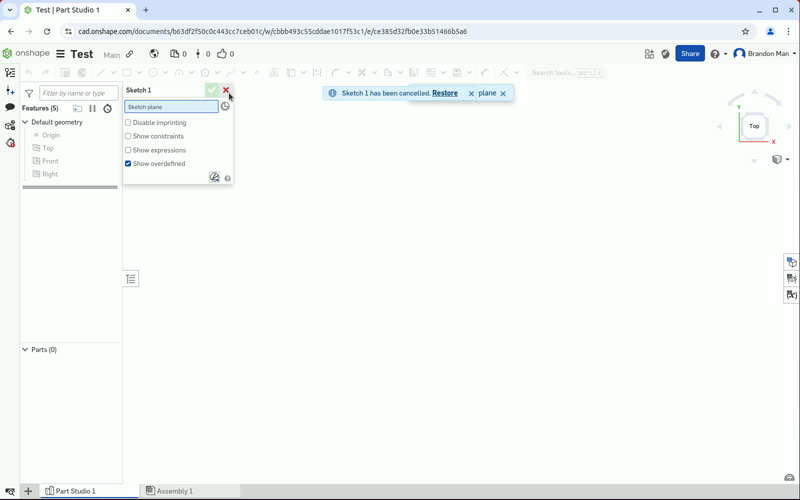
mouse_move(73, 150)
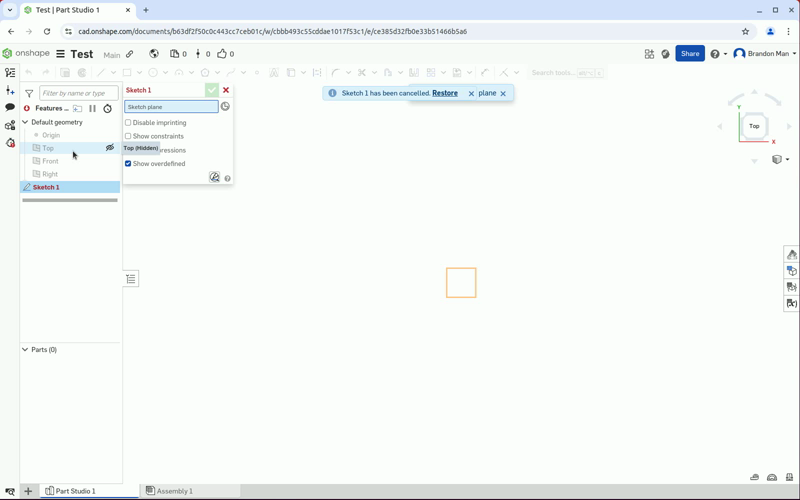
click(73, 150)
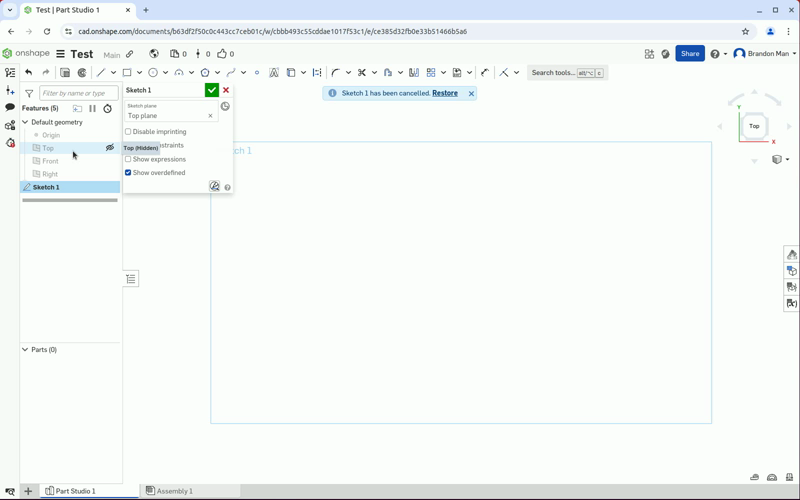
mouse_move(73, 352)
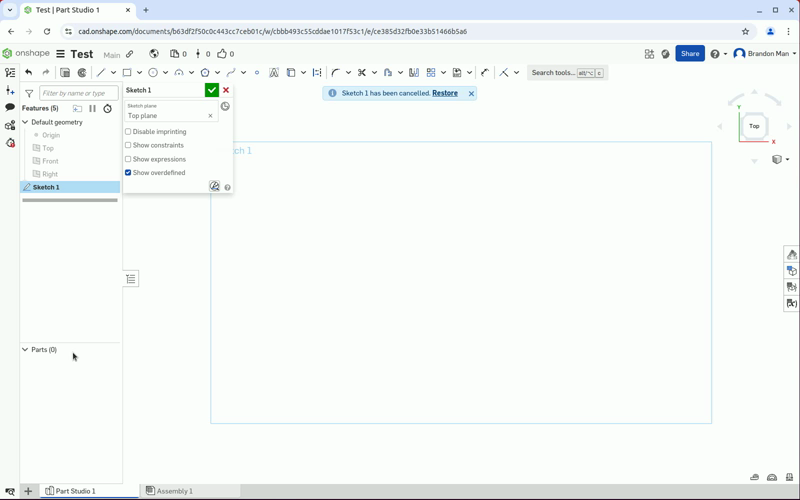
key(y)
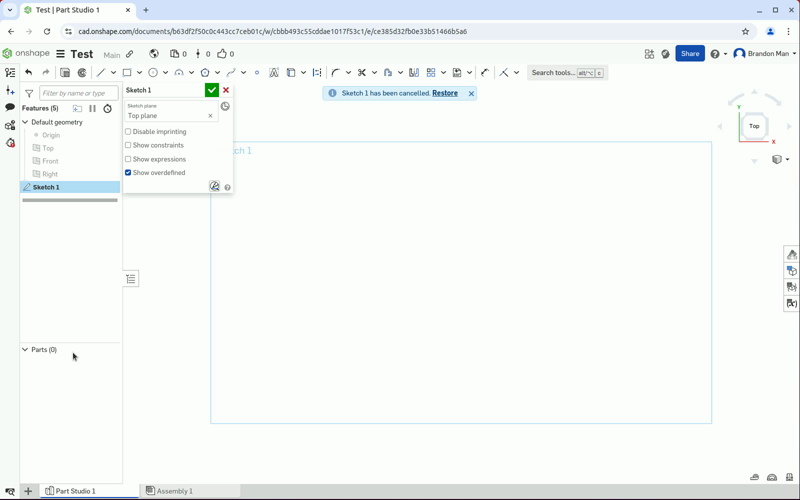
key(l)
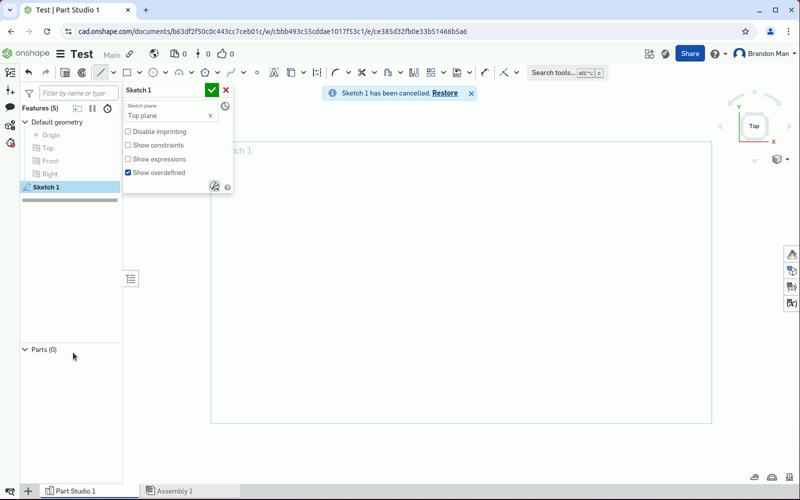
key_down(shift)
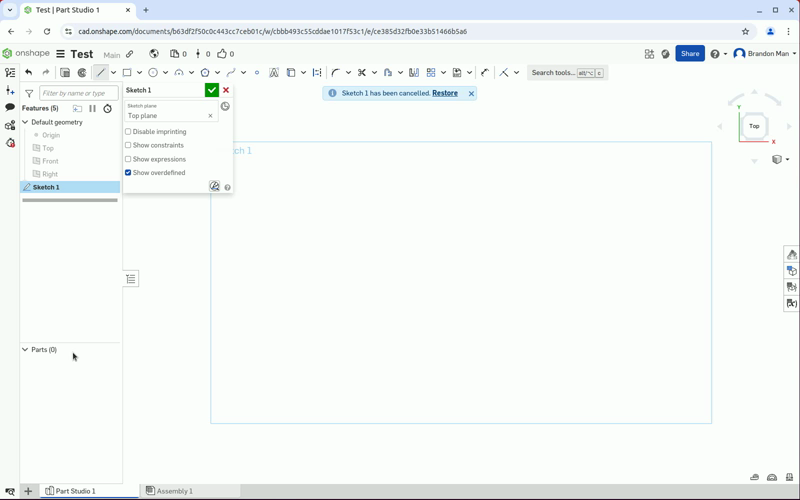
mouse_move(460, 282)
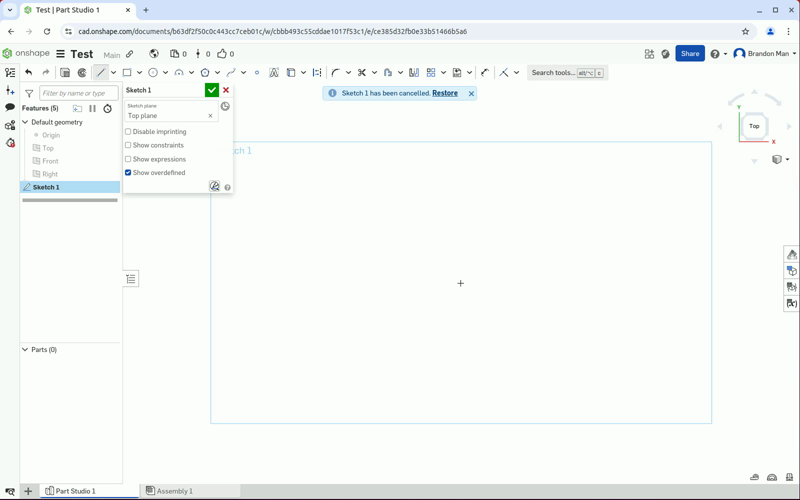
click(460, 282)
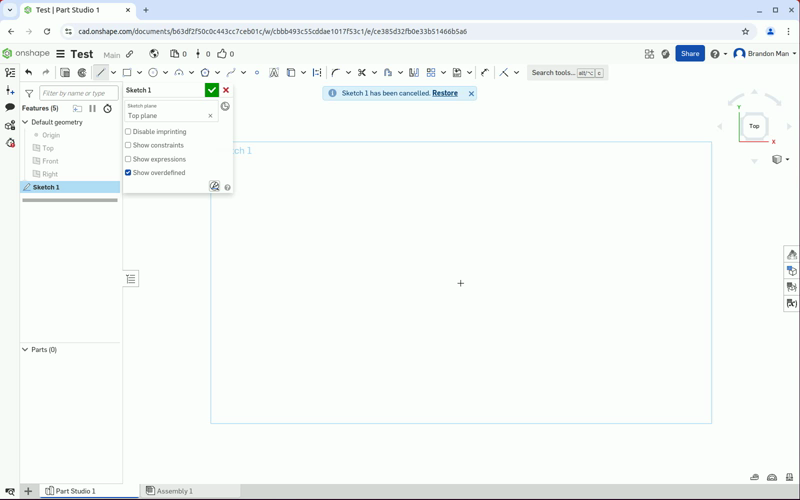
key_up(shift)
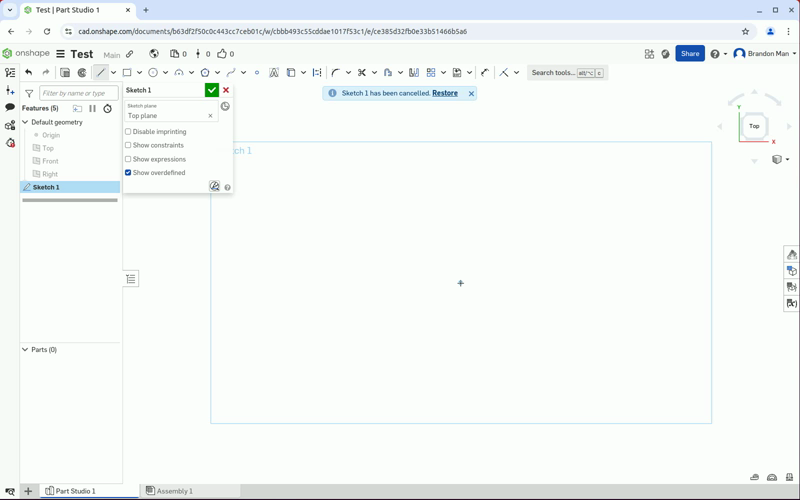
key_down(shift)
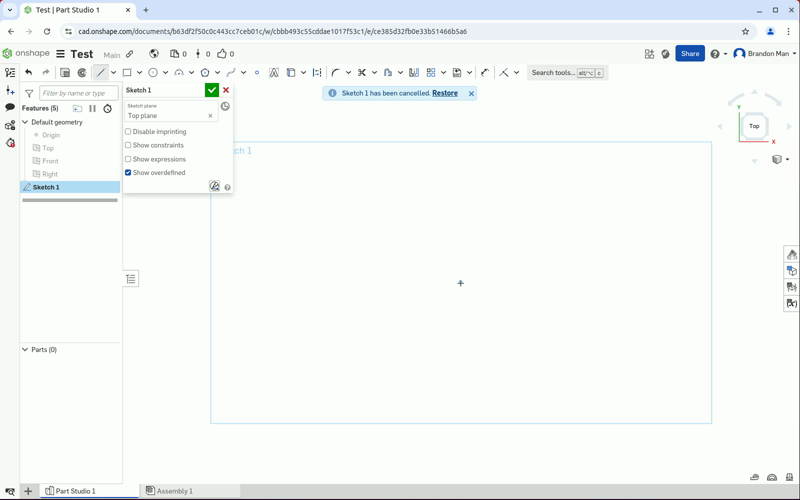
mouse_move(573, 282)
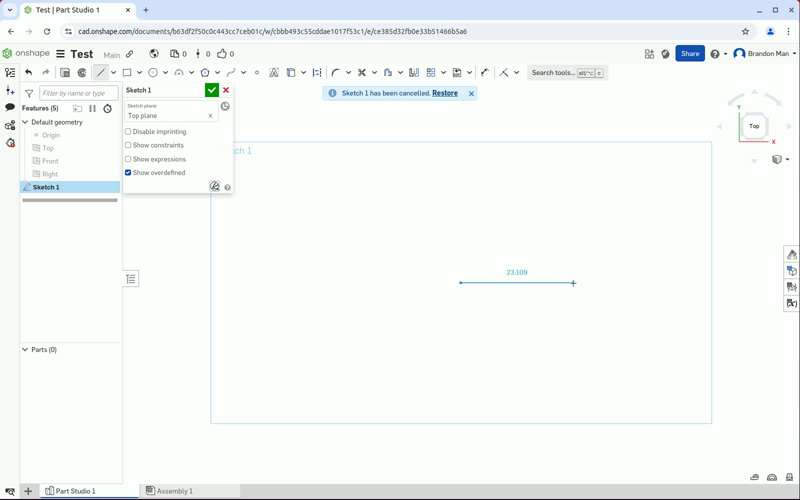
click(573, 282)
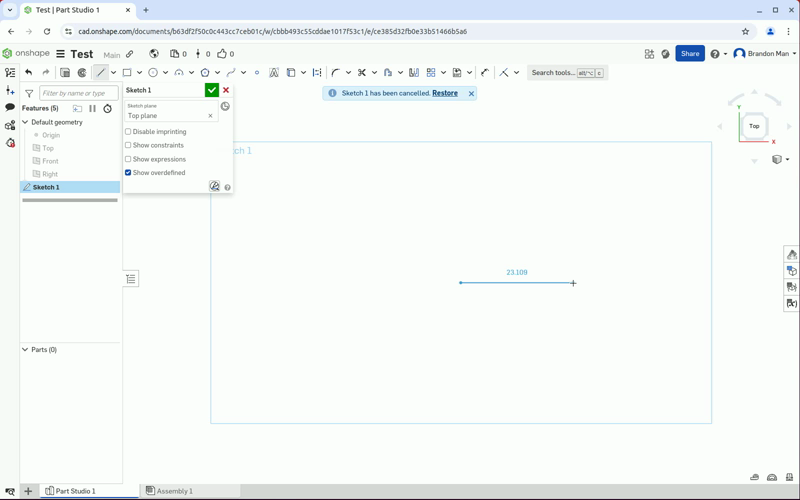
key_up(shift)
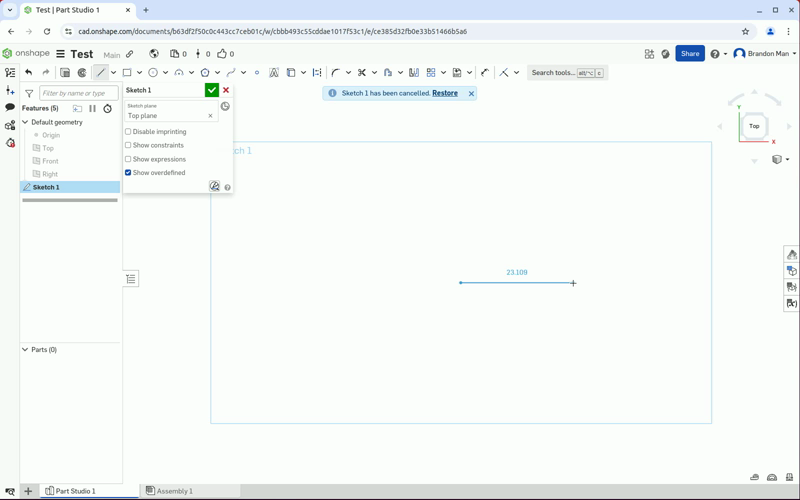
key_down(shift)
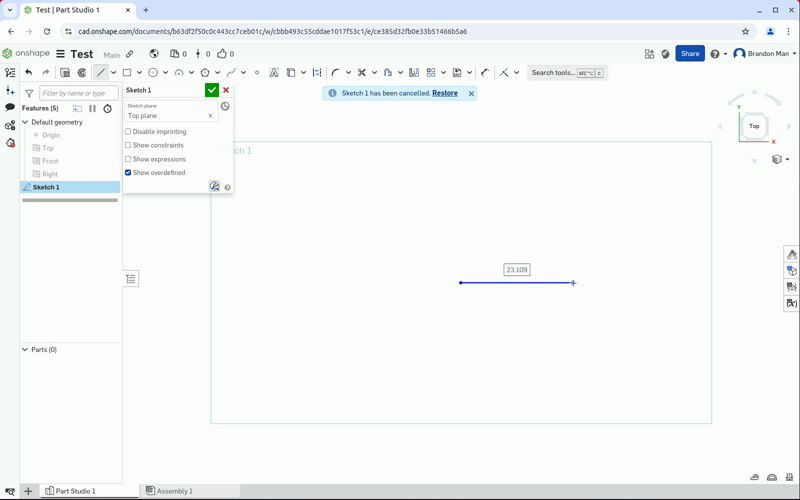
mouse_move(589, 282)
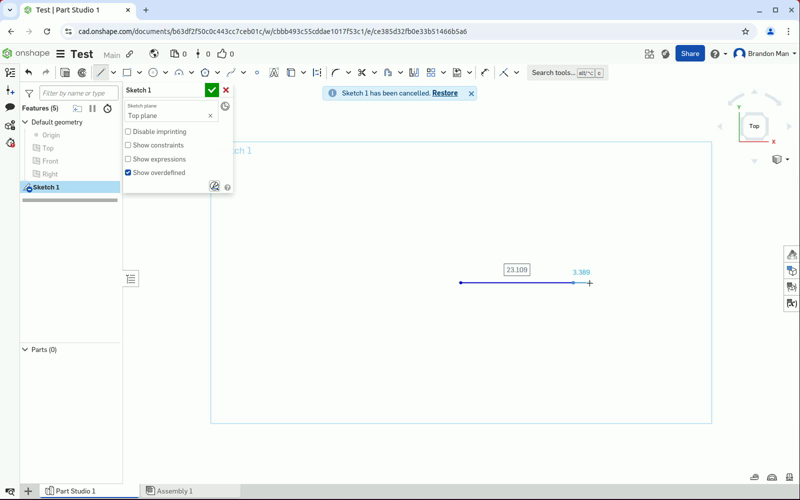
mouse_move(573, 270)
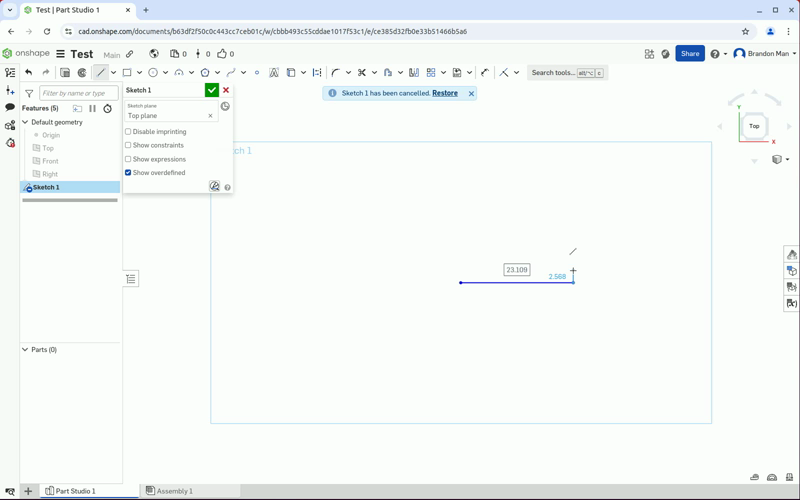
click(573, 270)
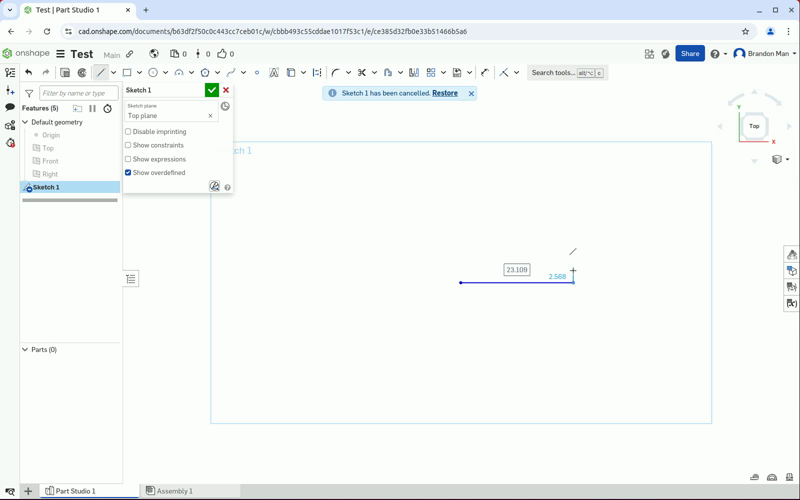
key_up(shift)
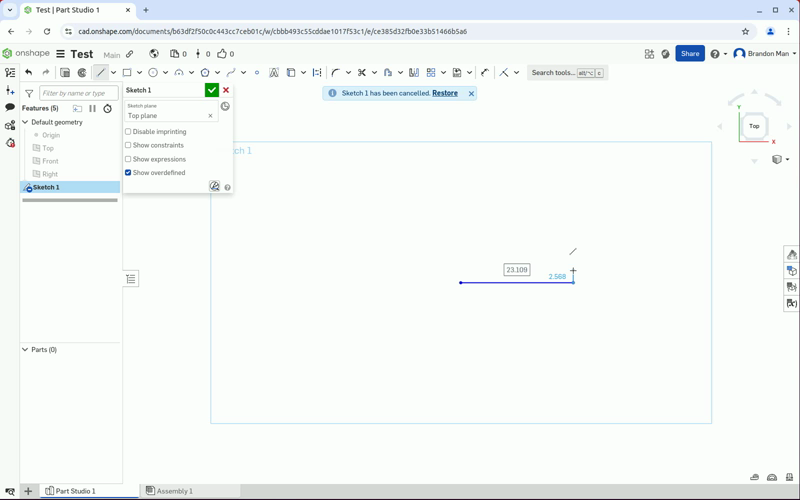
key_down(shift)
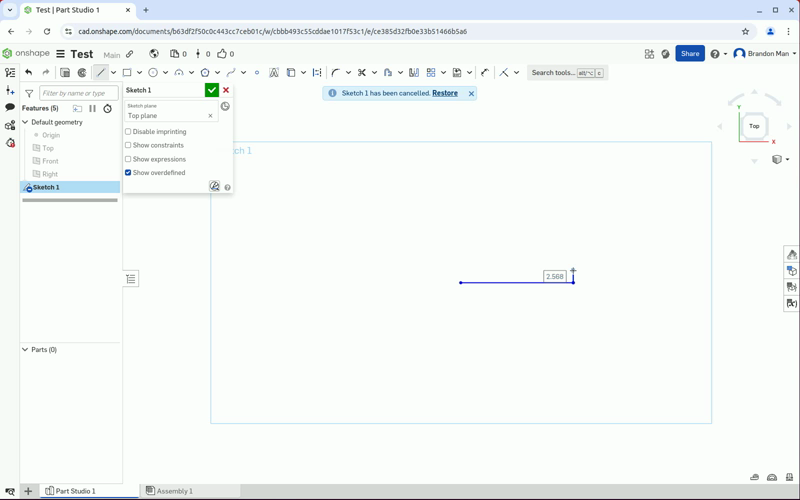
mouse_move(460, 270)
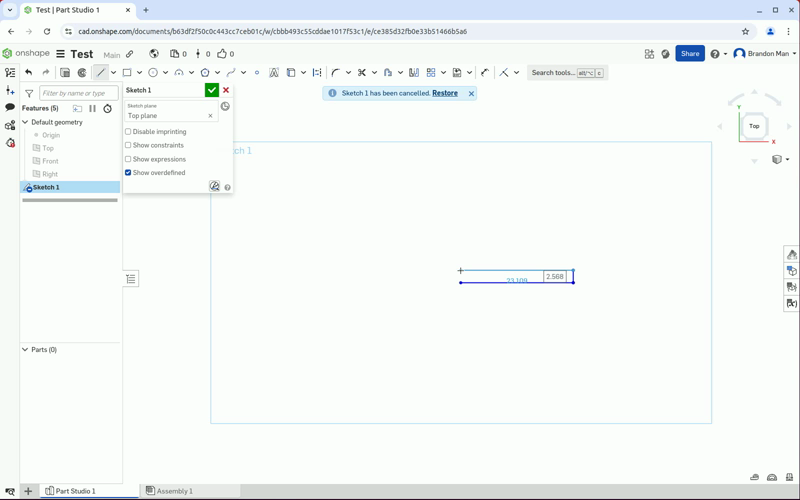
click(460, 270)
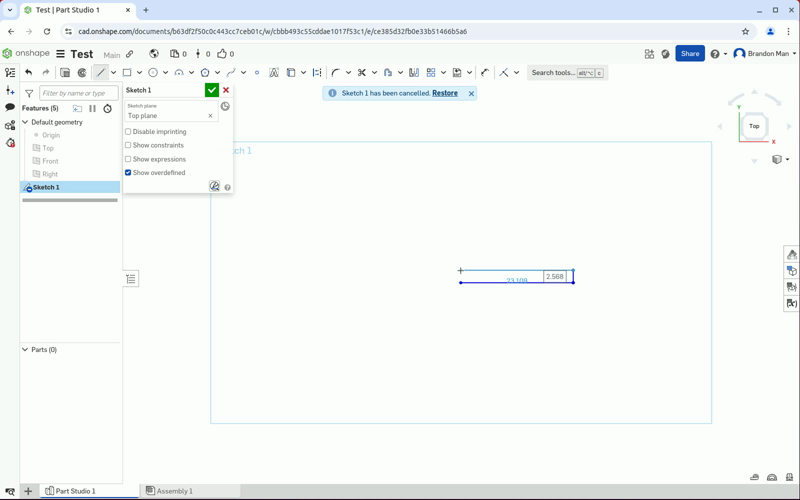
key_up(shift)
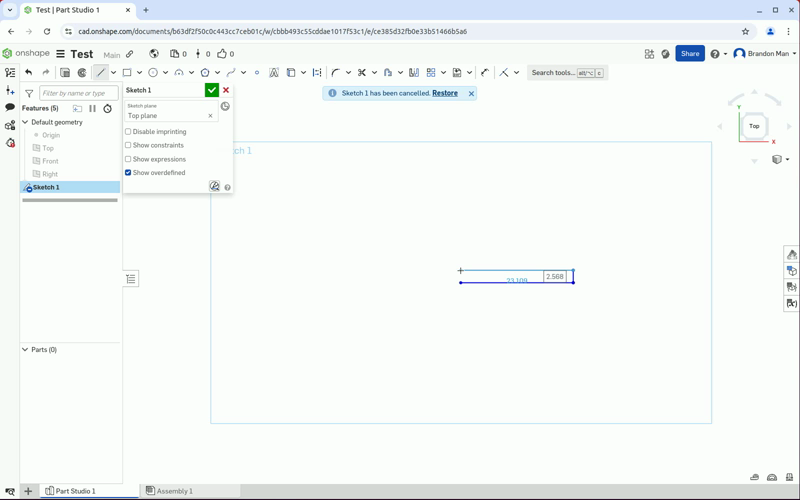
key_down(shift)
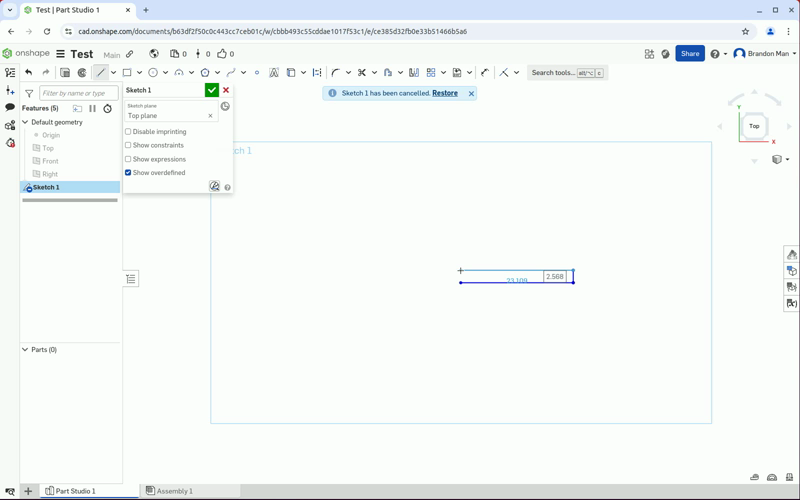
mouse_move(490, 270)
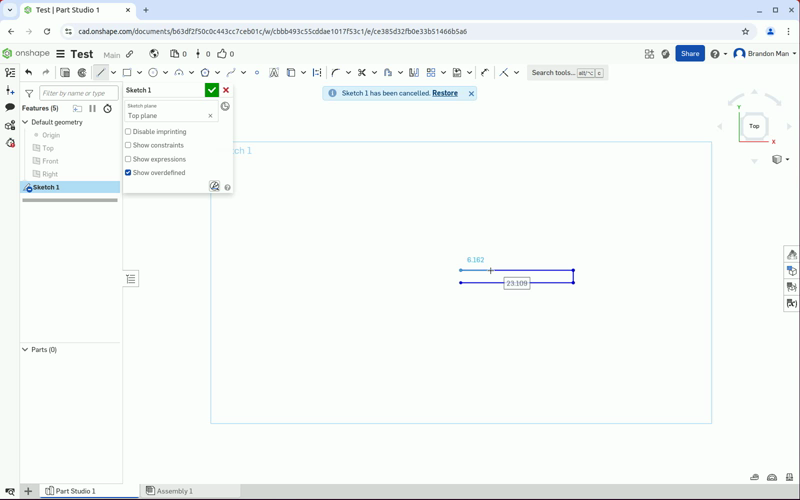
mouse_move(460, 275)
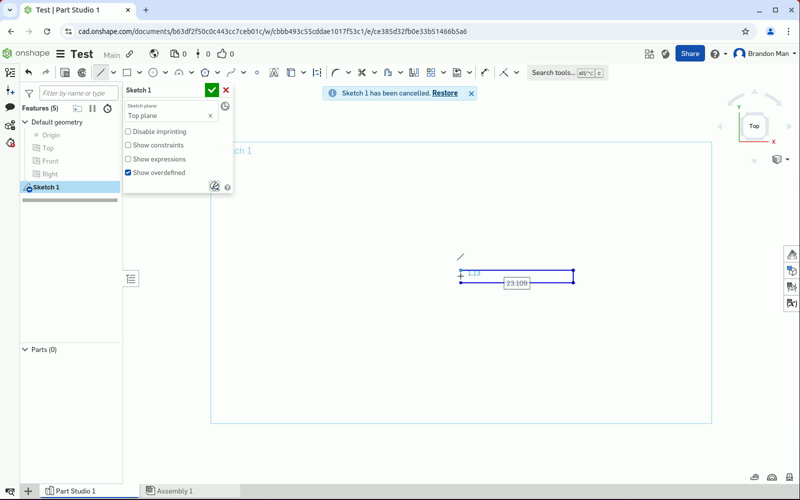
scroll(6)
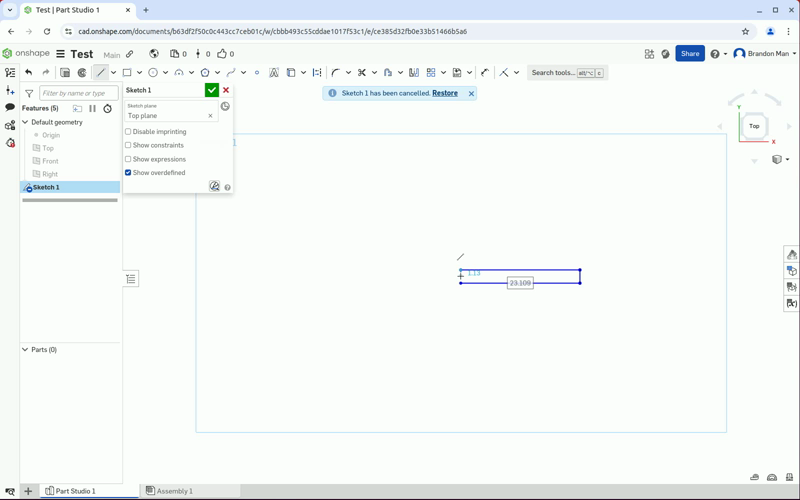
scroll(6)
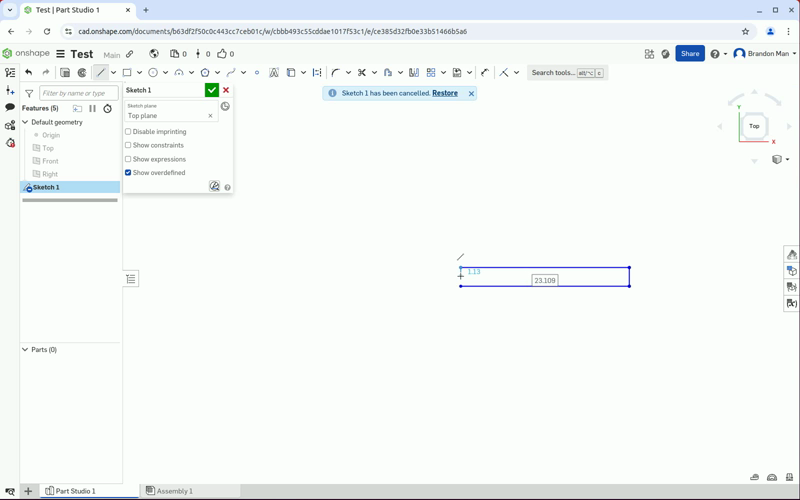
scroll(6)
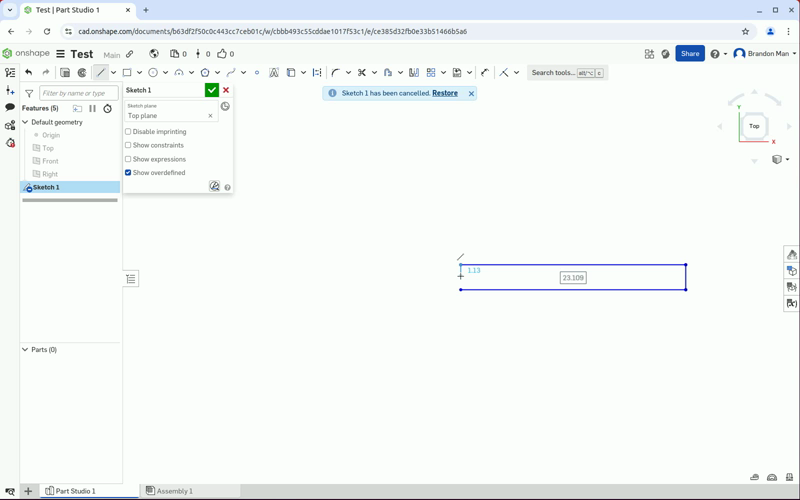
scroll(6)
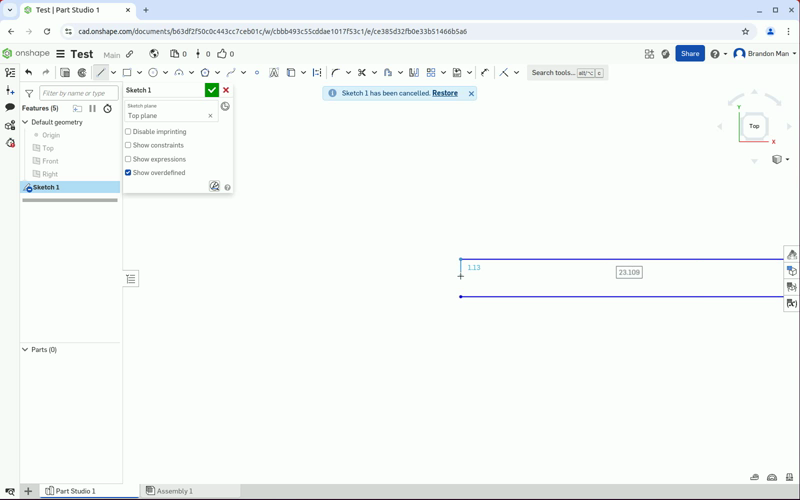
scroll(6)
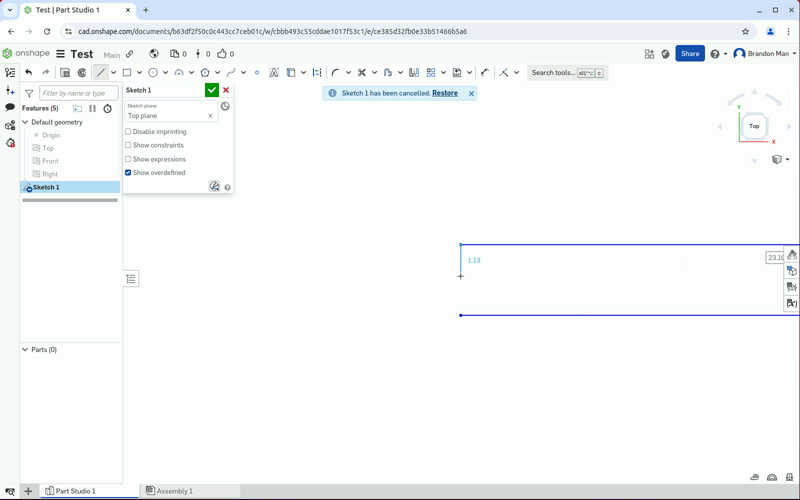
scroll(6)
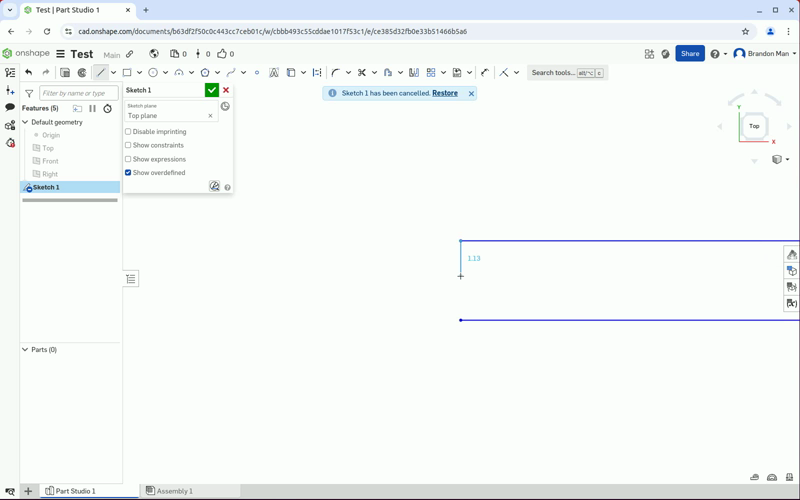
scroll(6)
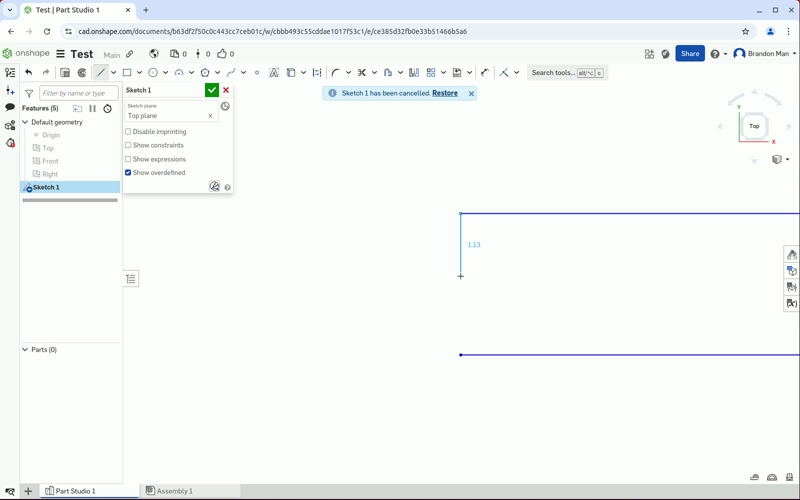
click(460, 275)
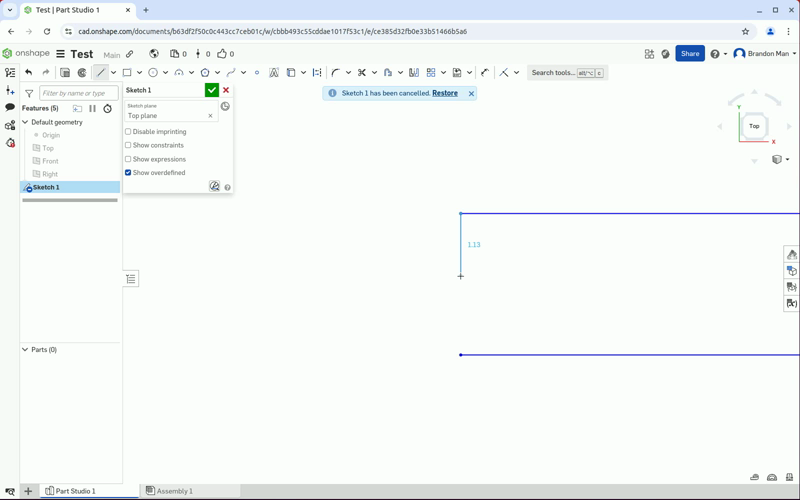
scroll(-6)
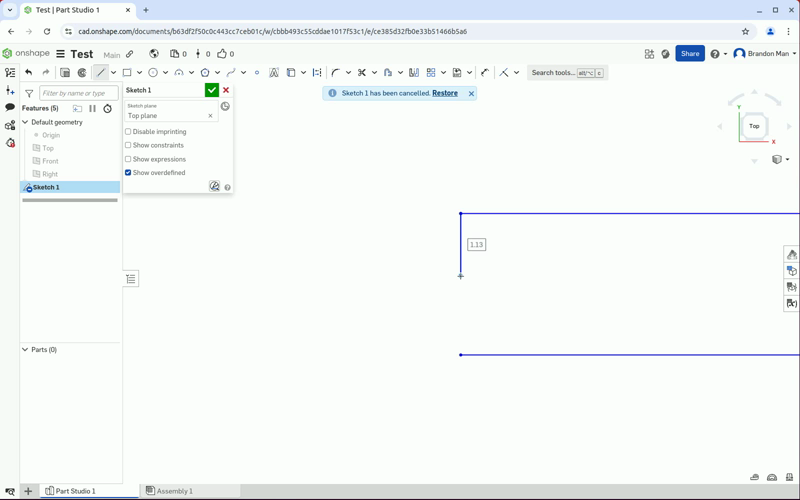
scroll(-6)
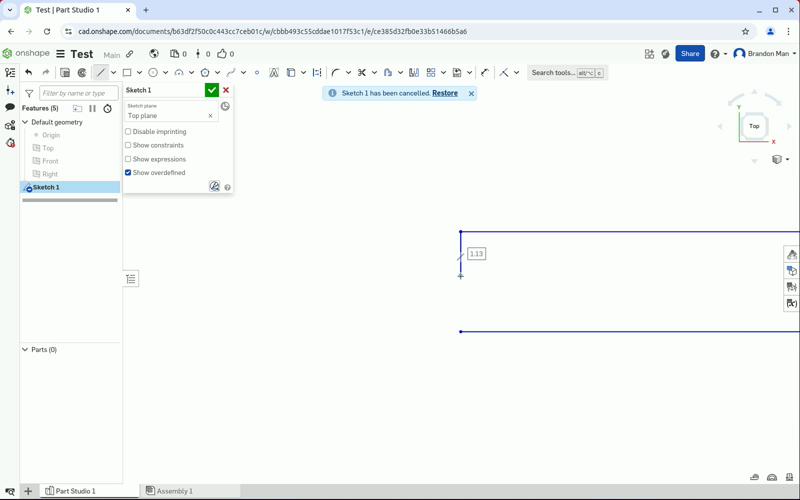
scroll(-6)
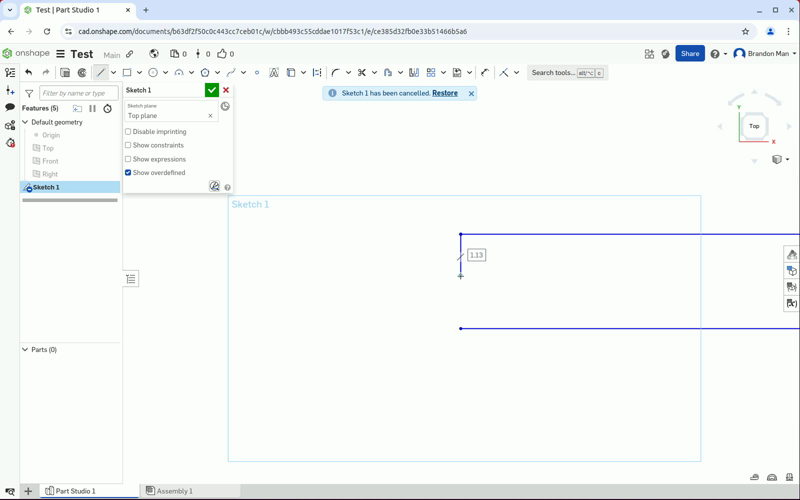
scroll(-6)
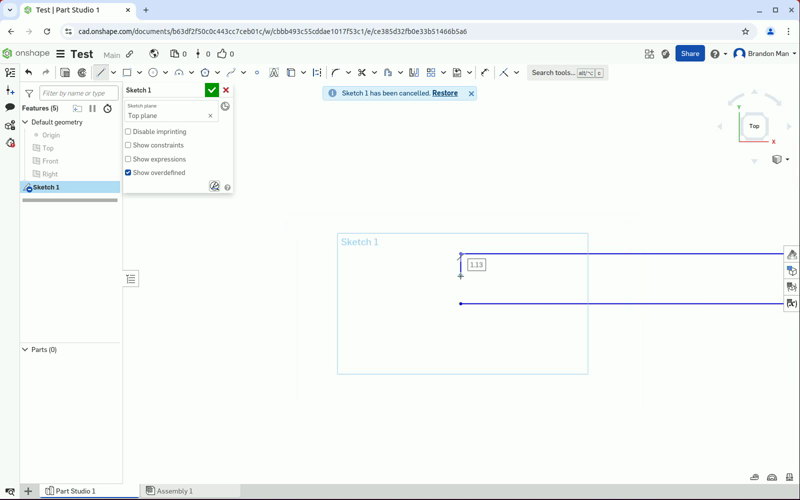
scroll(-6)
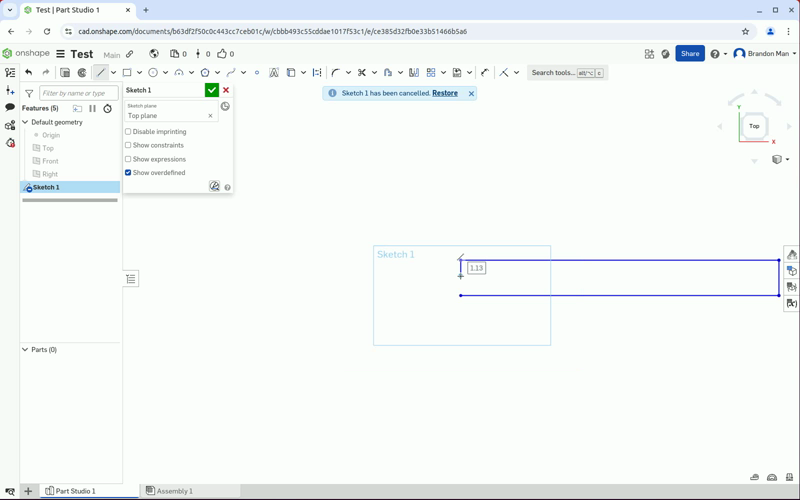
scroll(-6)
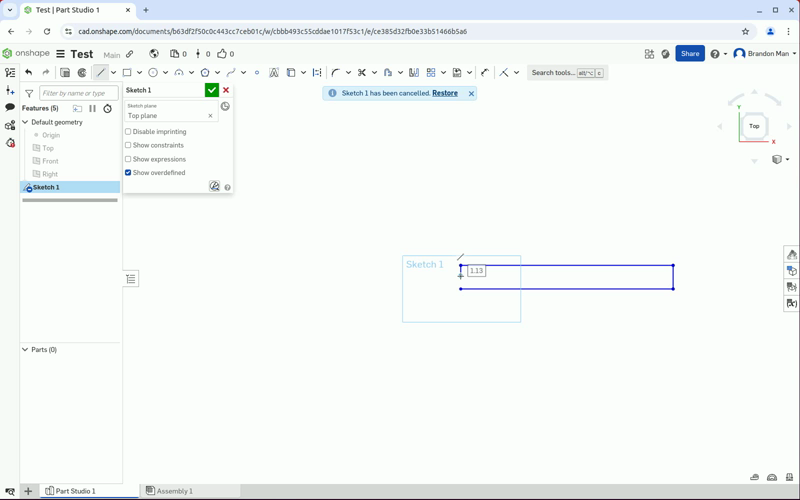
scroll(-6)
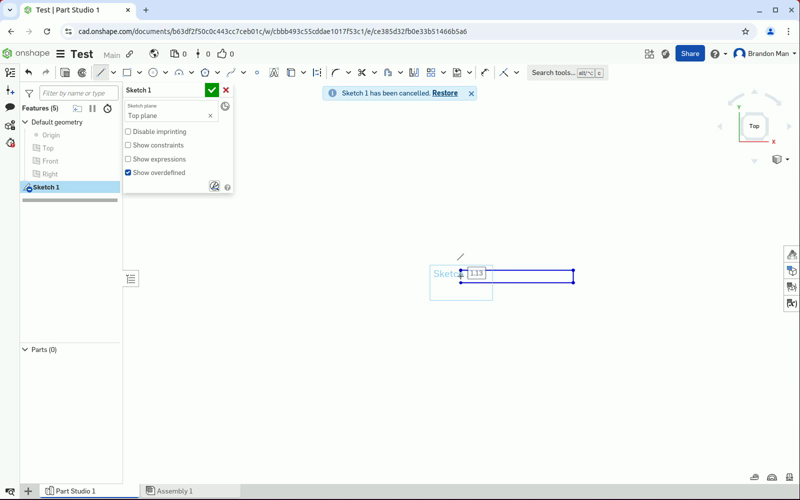
key_up(shift)
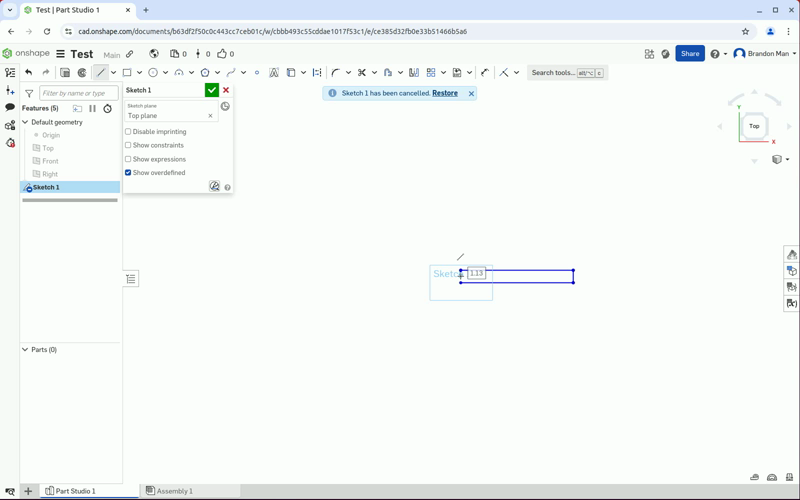
mouse_move(490, 275)
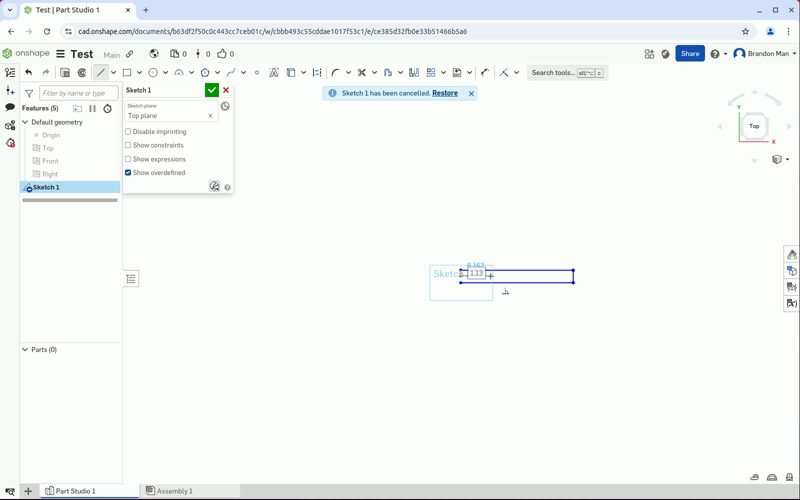
key_down(shift)
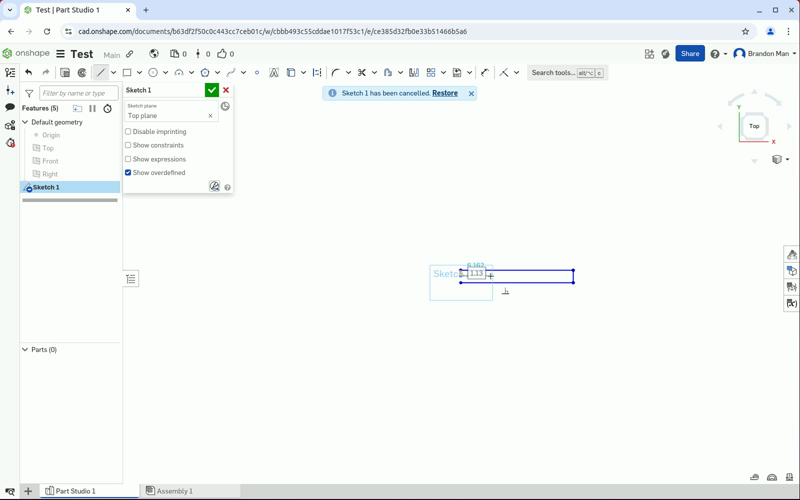
mouse_move(460, 282)
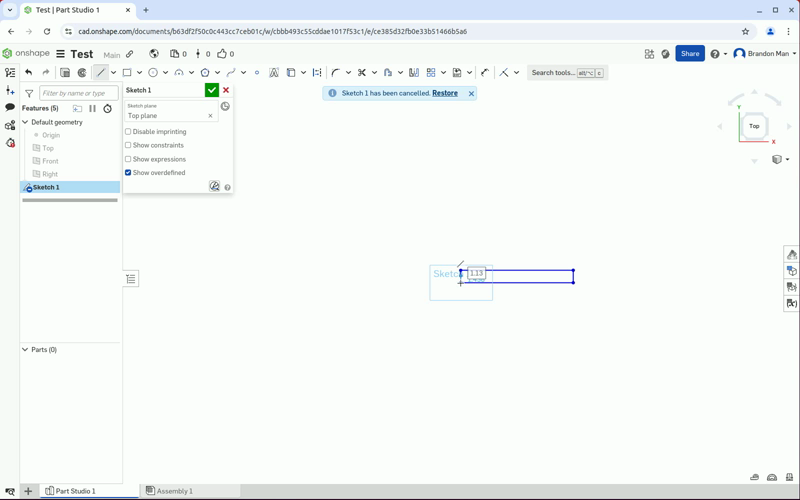
scroll(6)
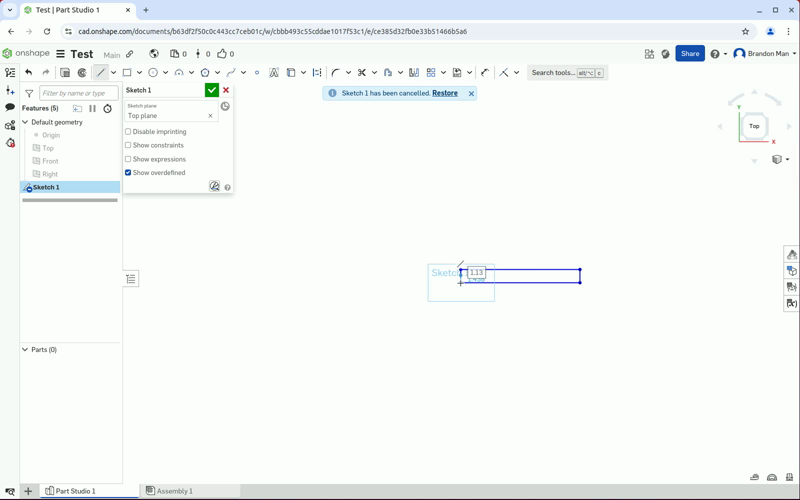
scroll(6)
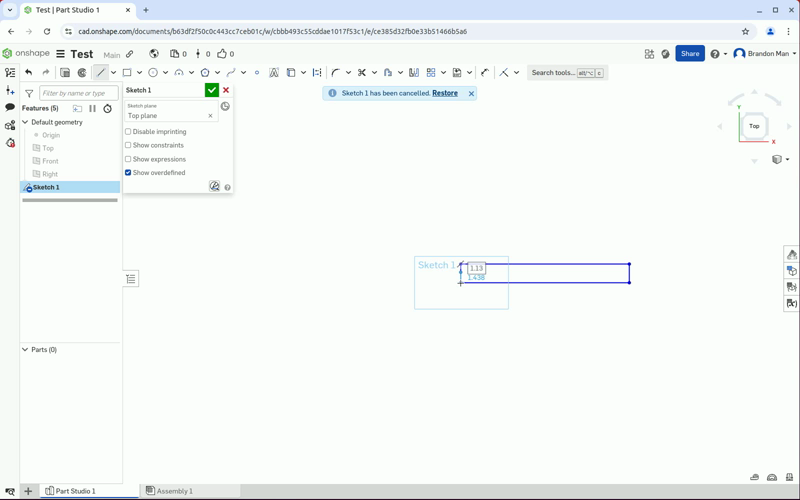
scroll(6)
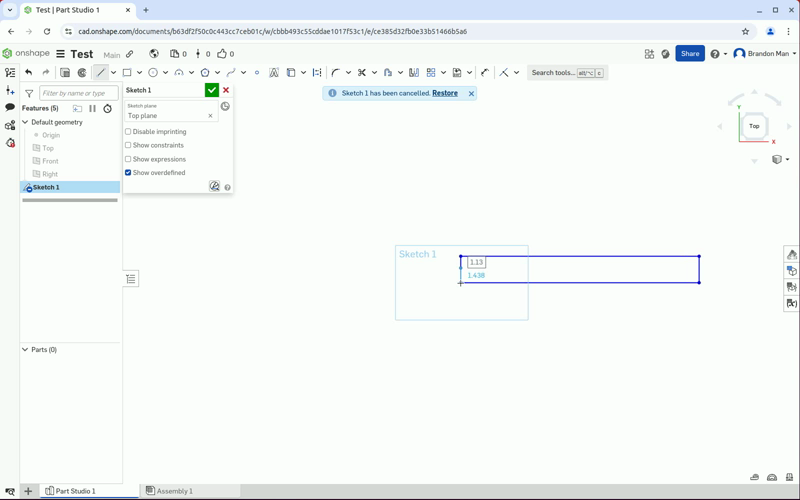
scroll(6)
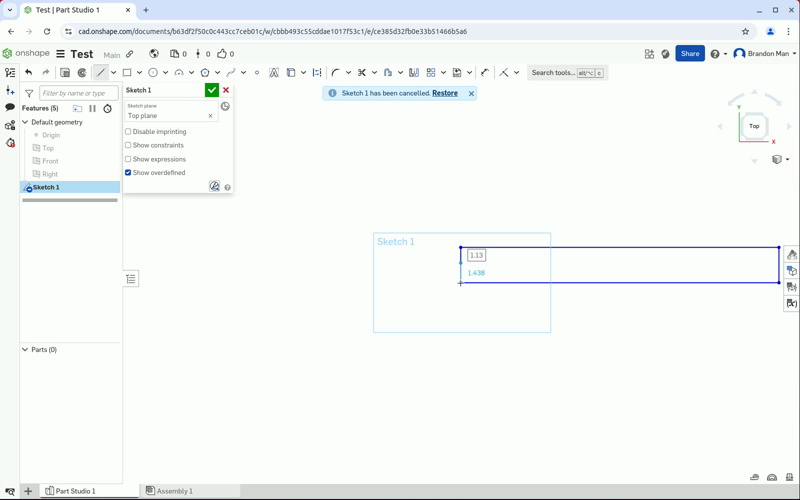
scroll(6)
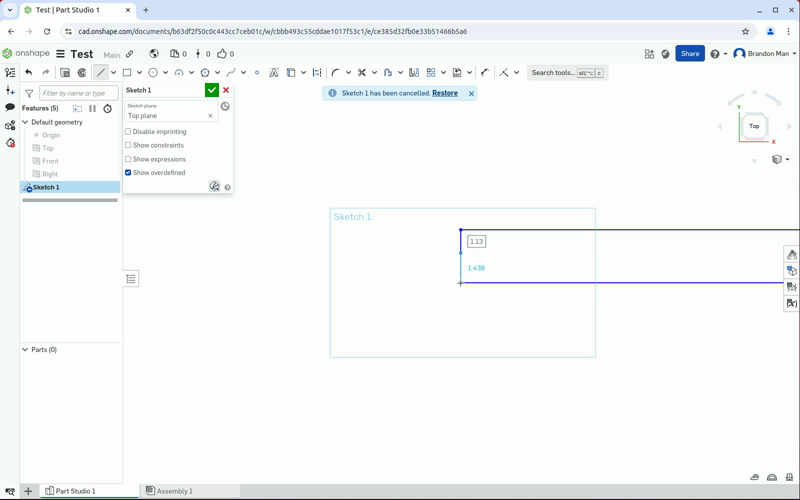
scroll(6)
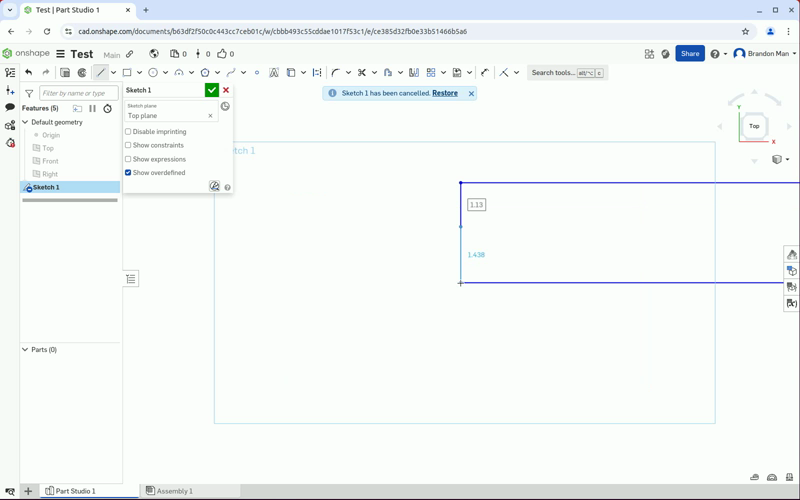
scroll(6)
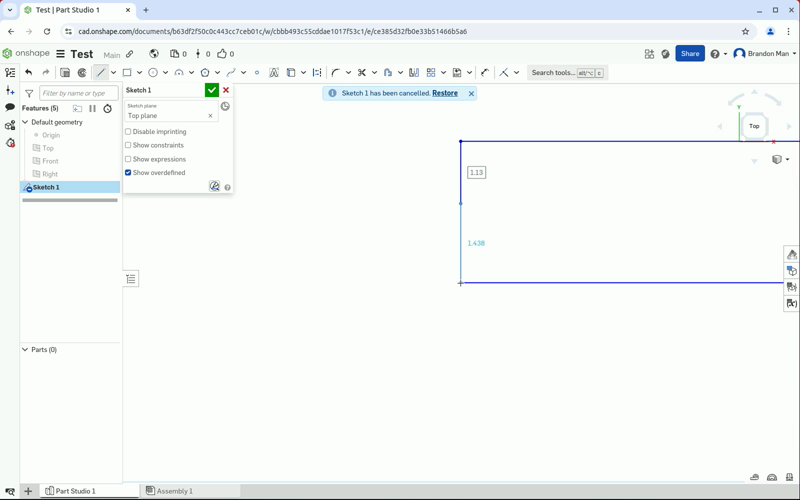
key_up(shift)
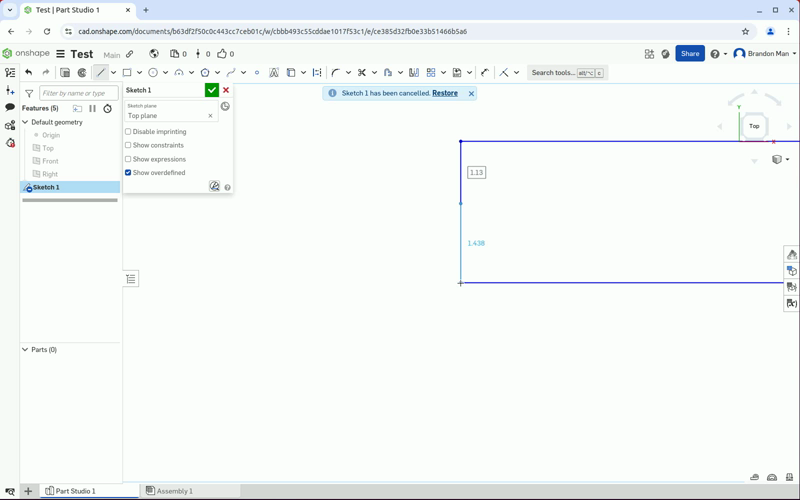
click(460, 282)
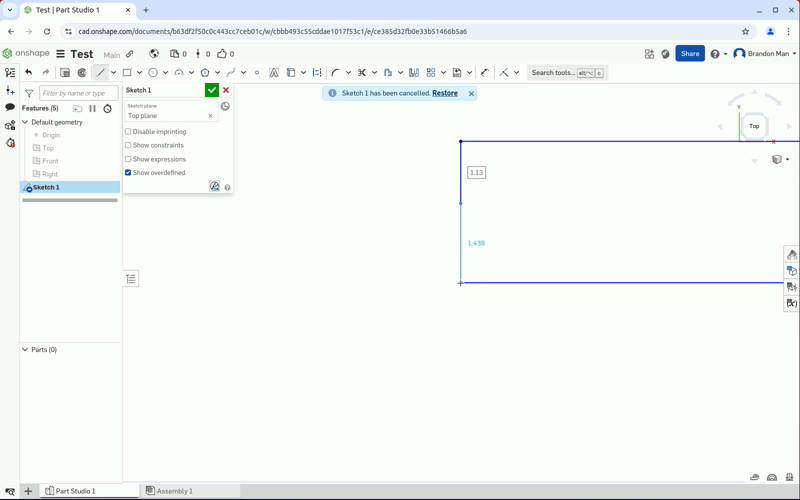
scroll(-6)
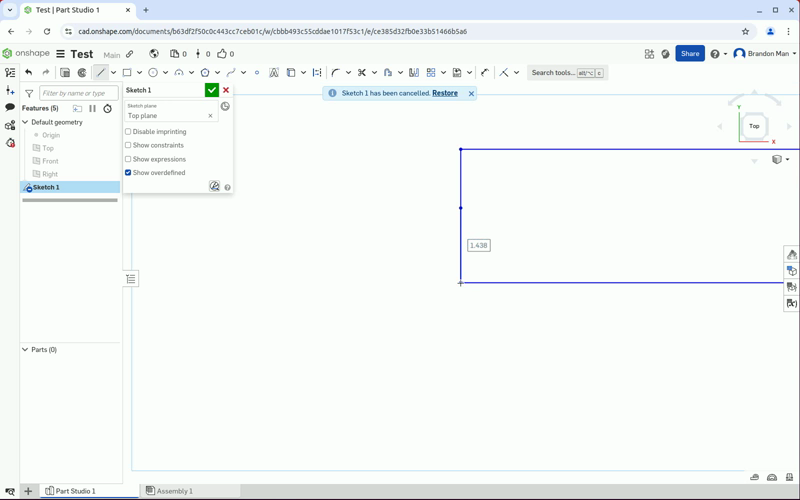
scroll(-6)
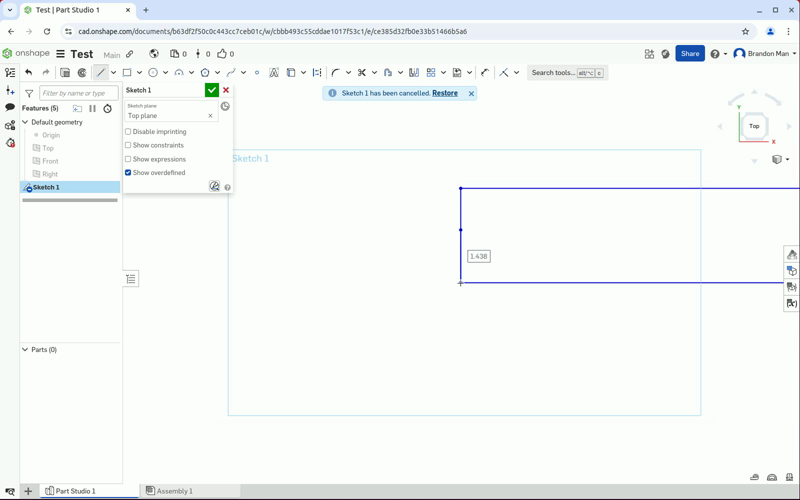
scroll(-6)
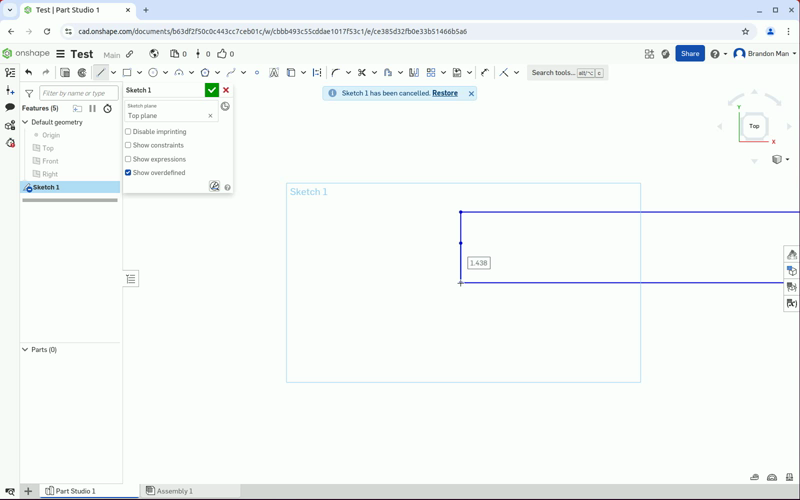
scroll(-6)
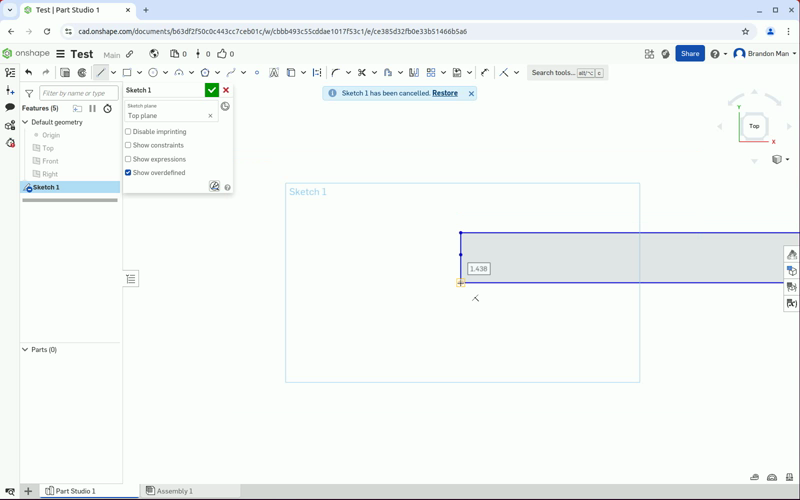
scroll(-6)
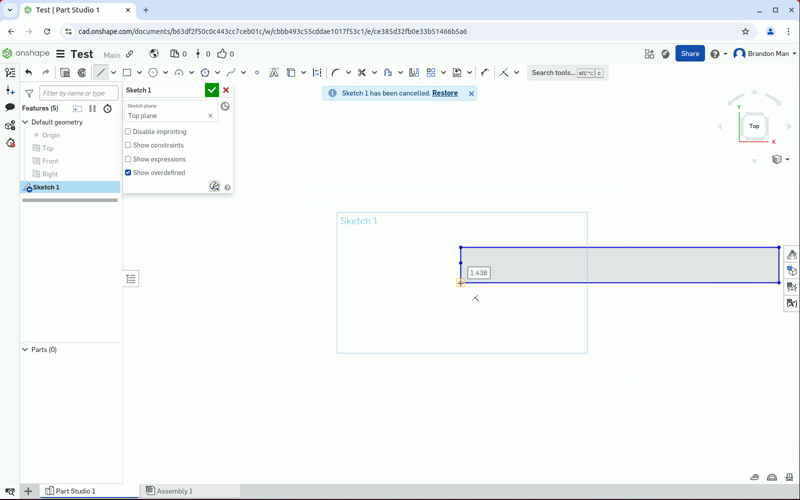
scroll(-6)
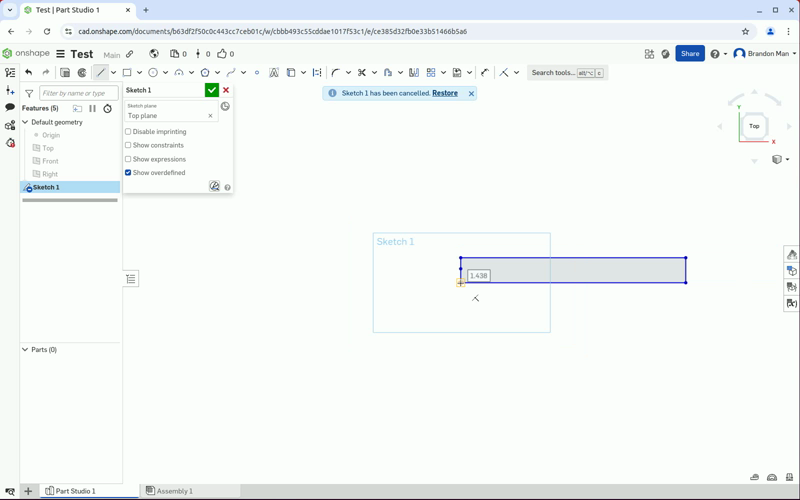
scroll(-6)
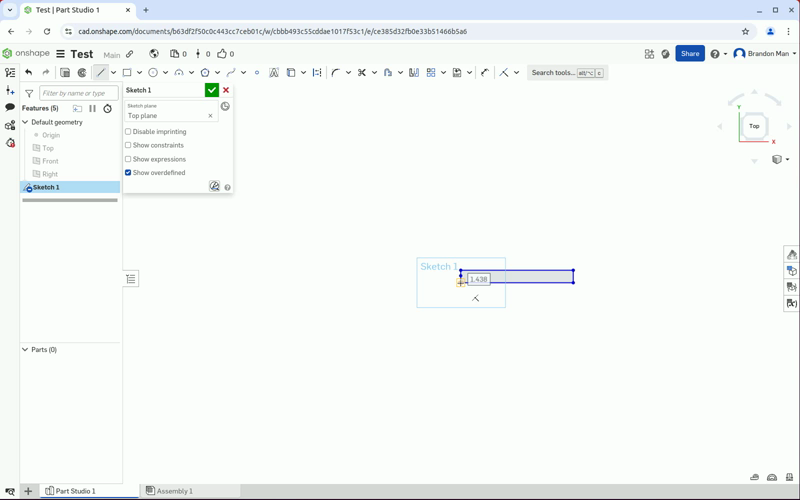
key(esc)
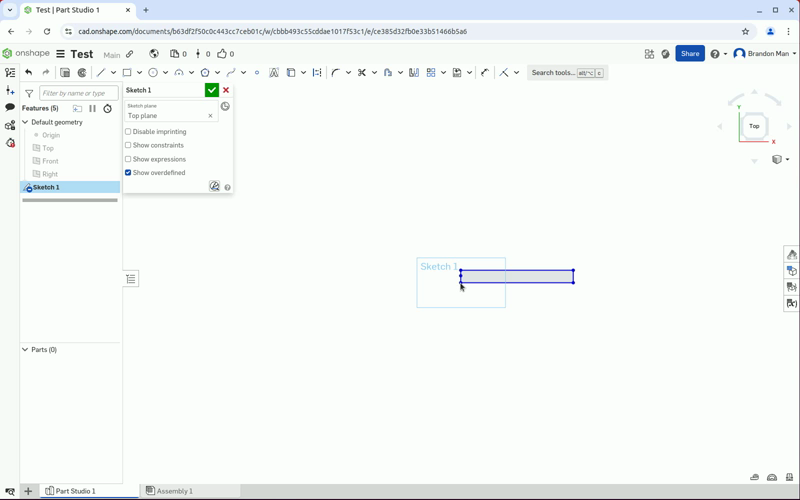
key(c)
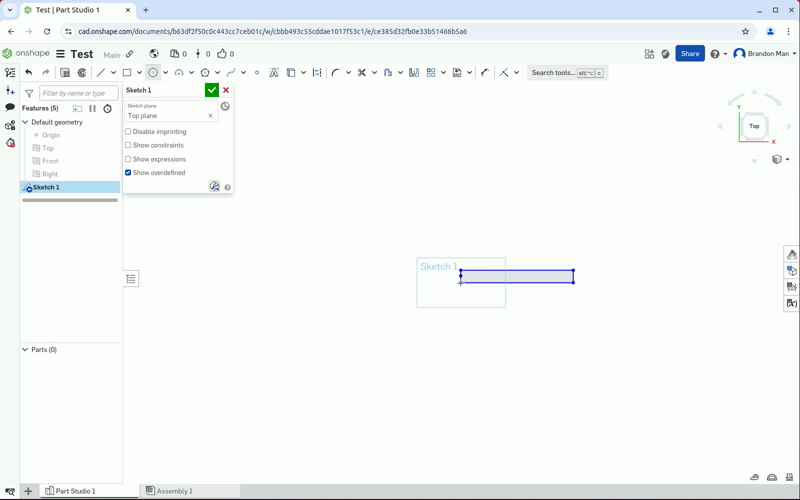
key_down(shift)
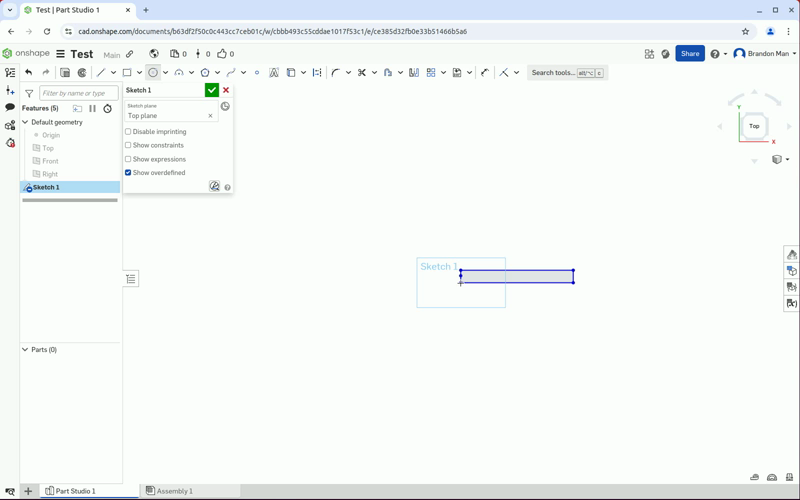
mouse_move(566, 275)
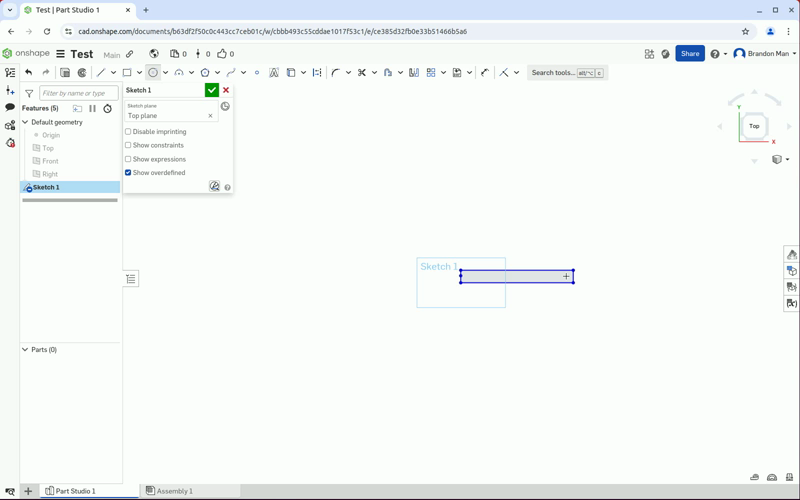
click(566, 275)
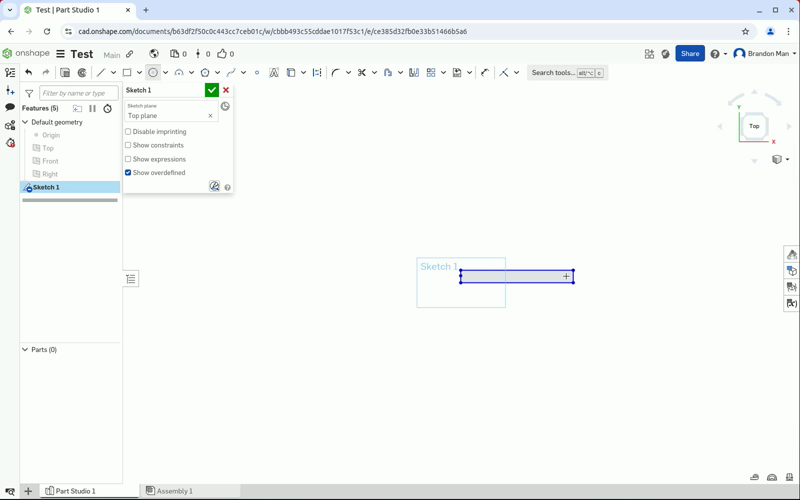
key_up(shift)
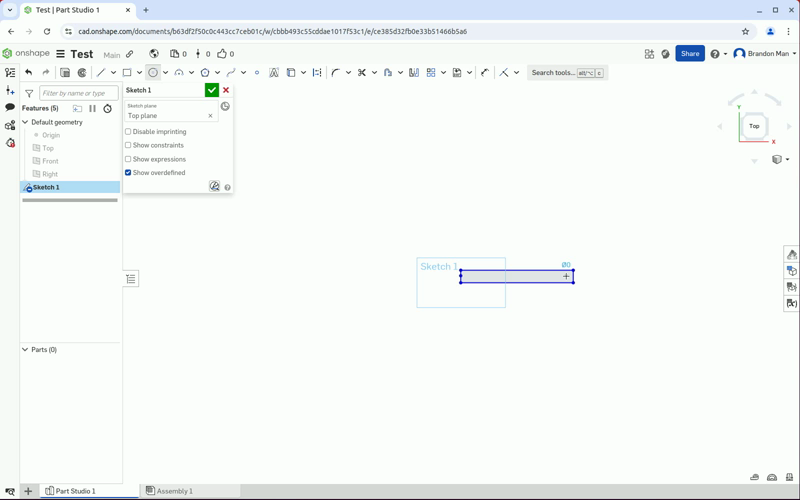
mouse_move(569, 275)
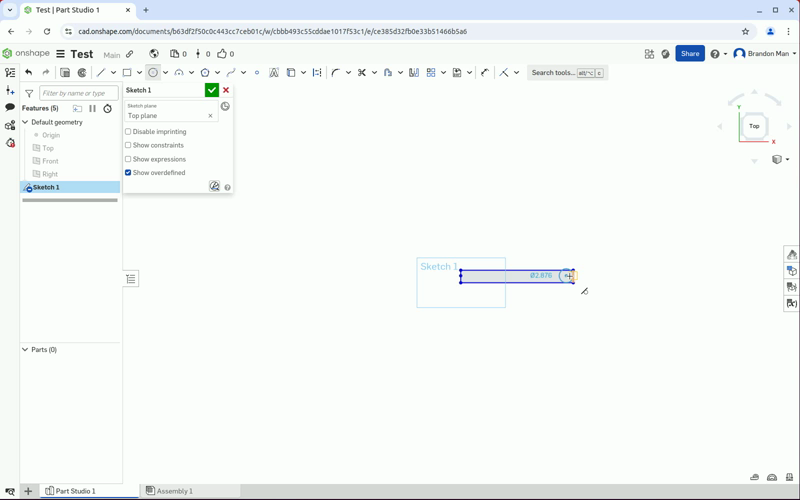
click(569, 275)
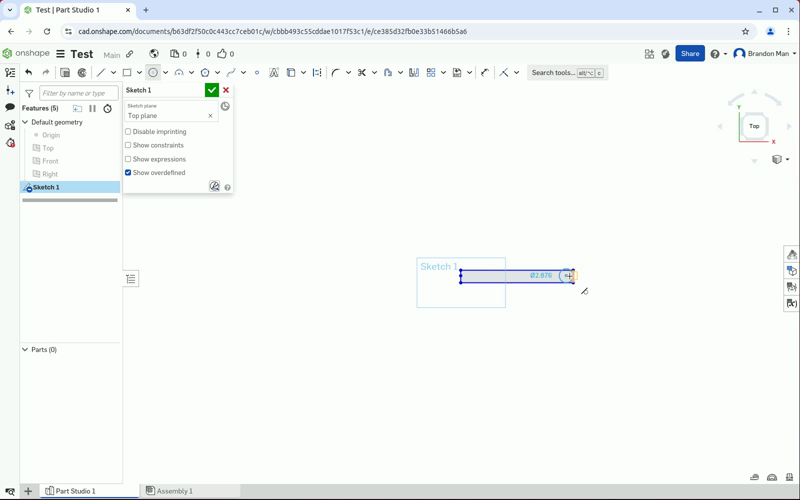
key(esc)
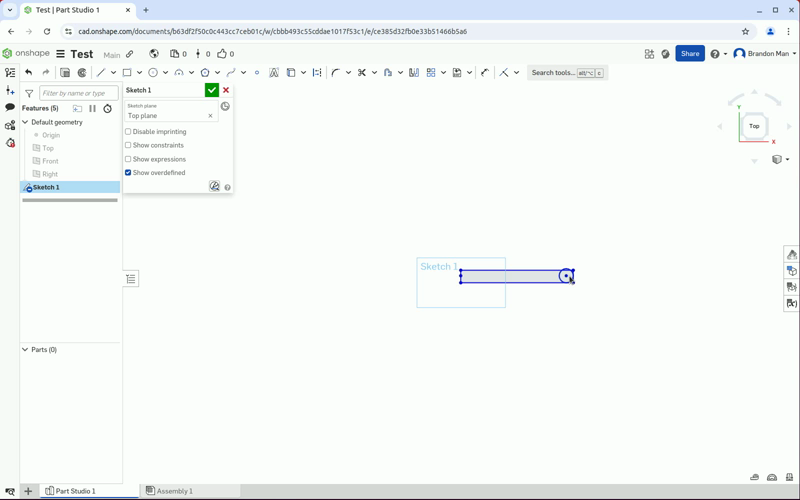
mouse_move(479, 276)
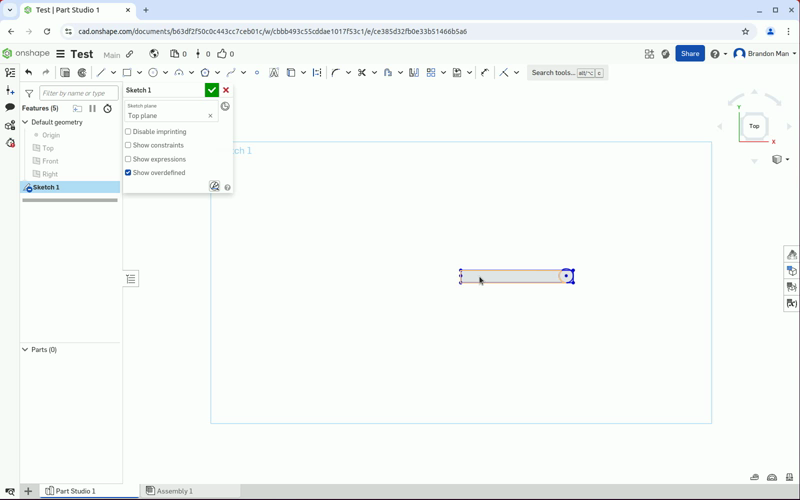
scroll(6)
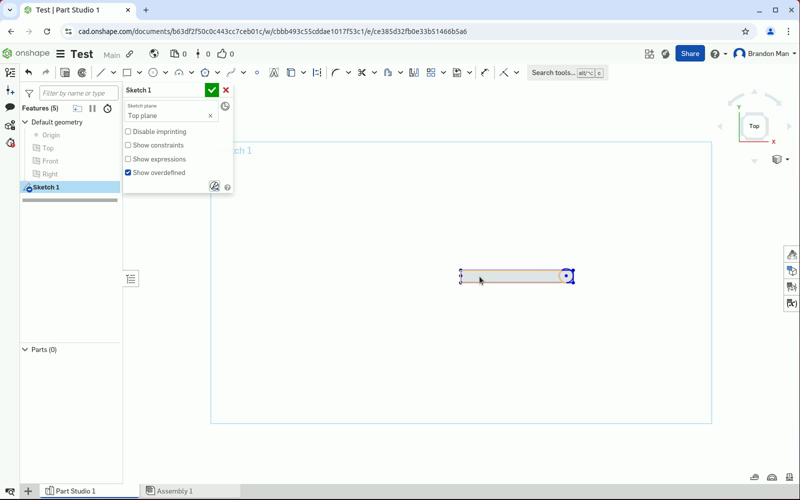
scroll(6)
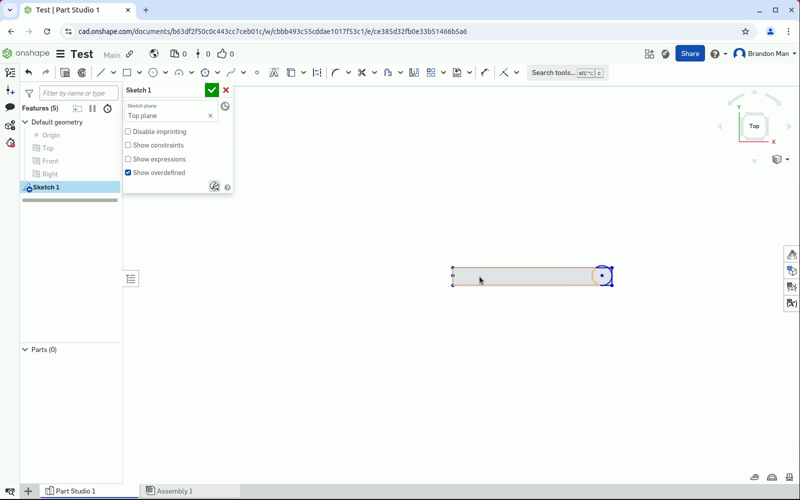
scroll(6)
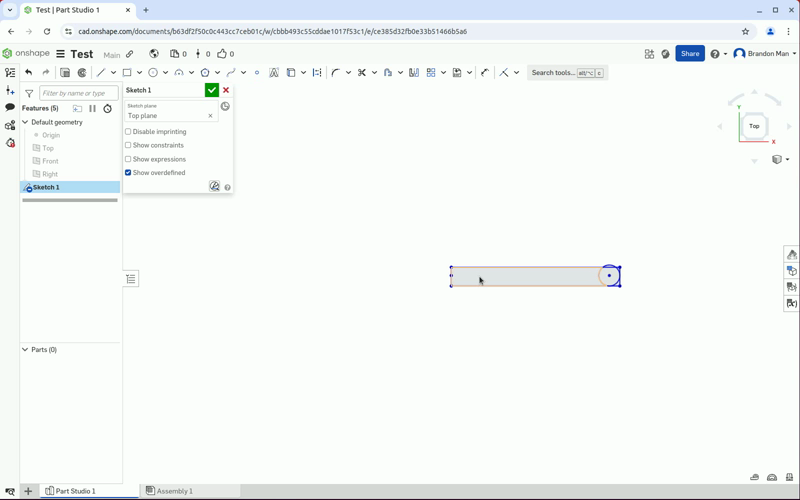
scroll(6)
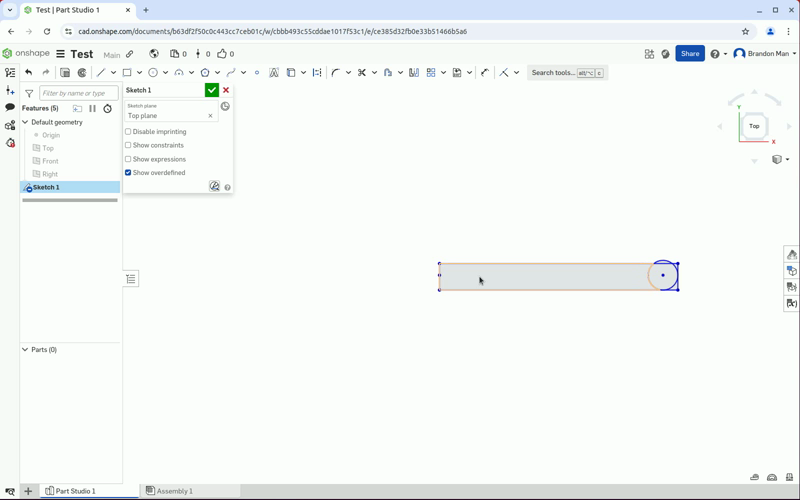
scroll(6)
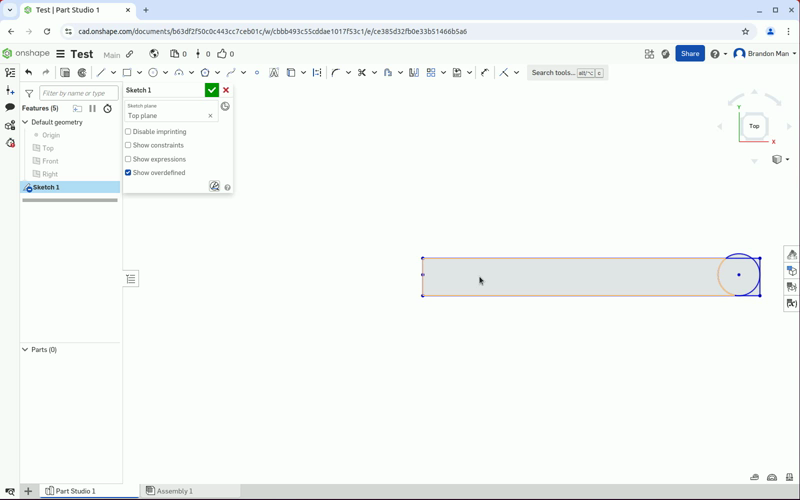
scroll(6)
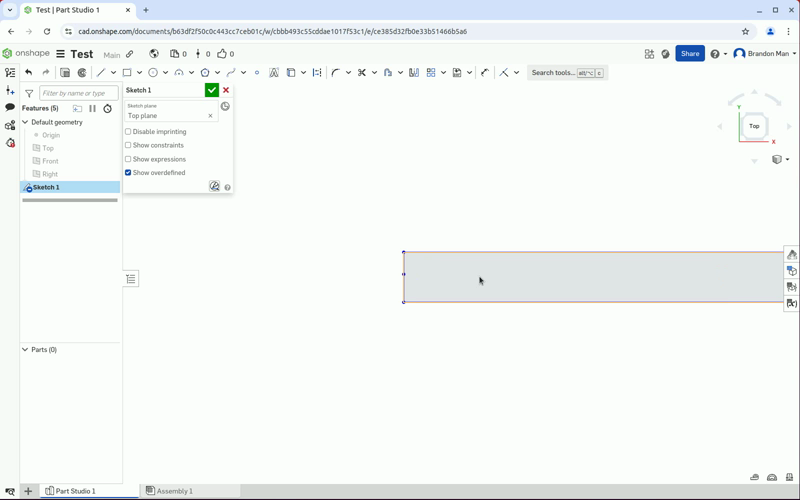
scroll(6)
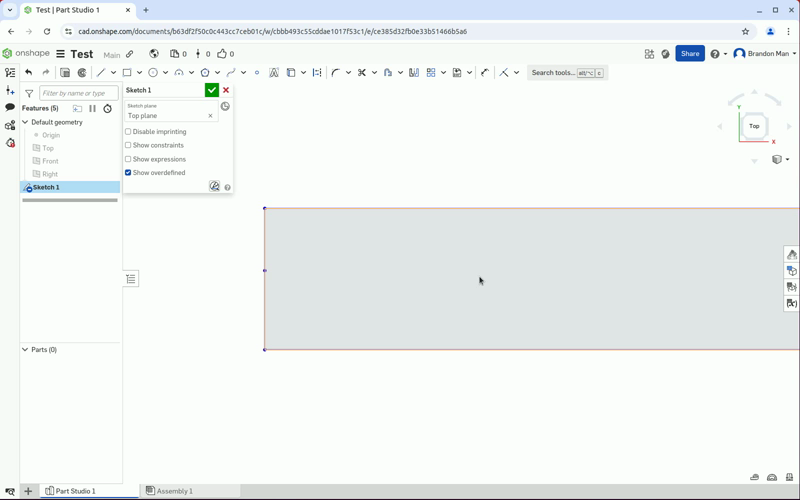
click(479, 276)
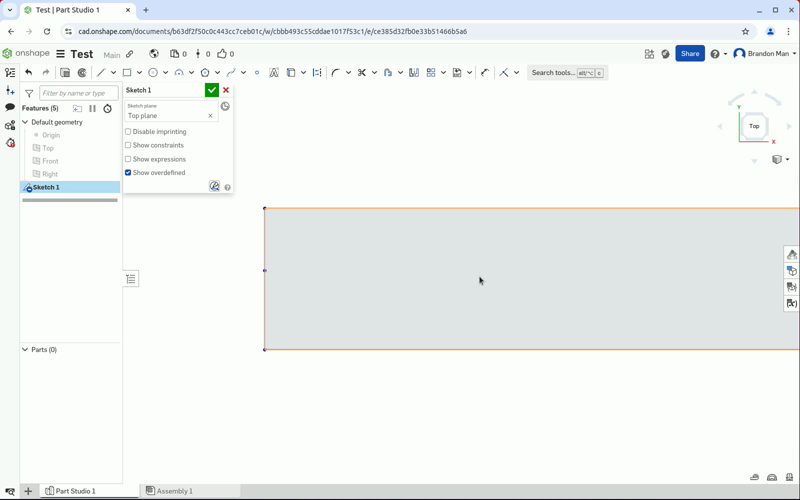
scroll(-6)
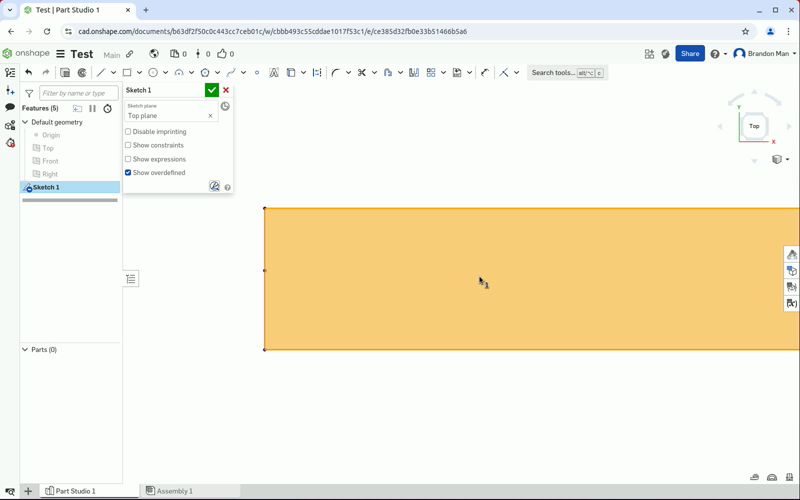
scroll(-6)
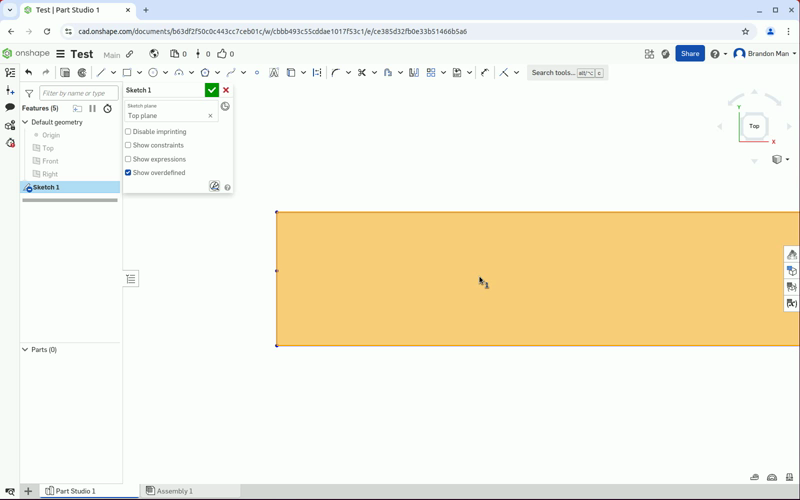
scroll(-6)
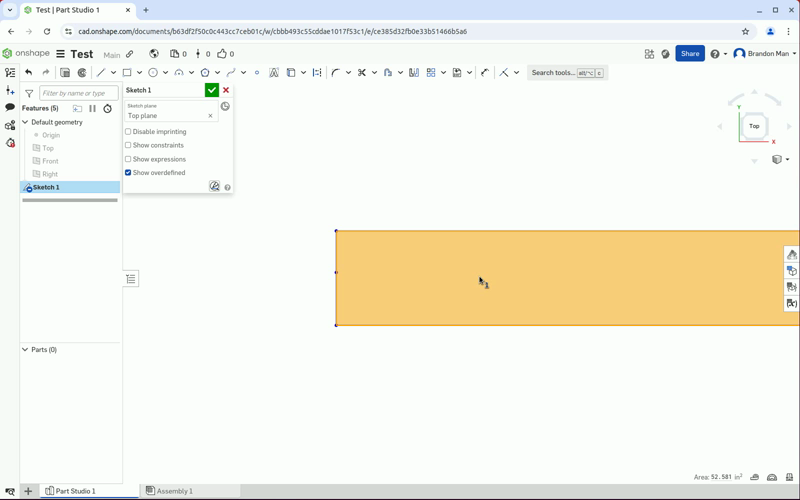
scroll(-6)
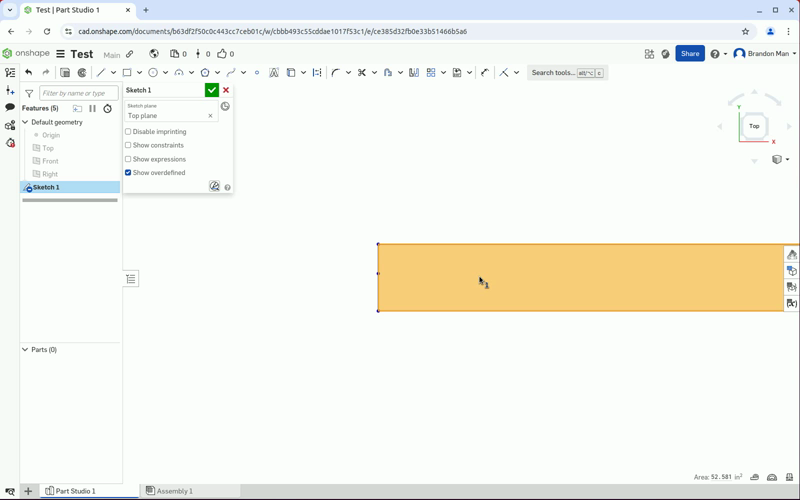
scroll(-6)
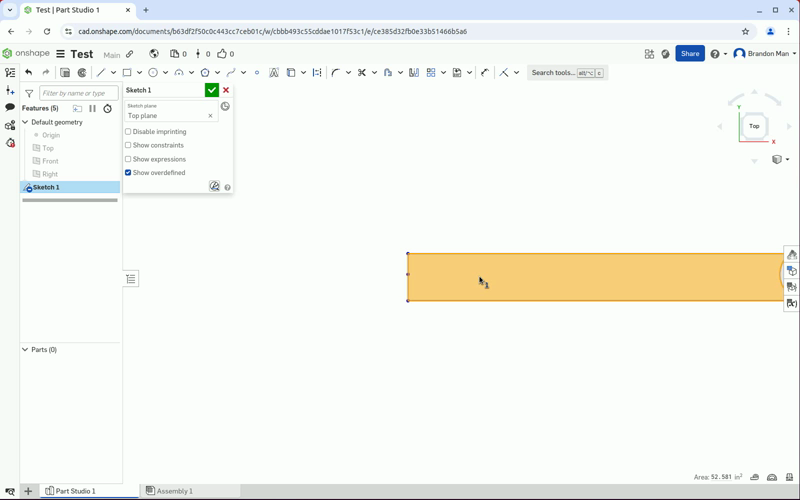
scroll(-6)
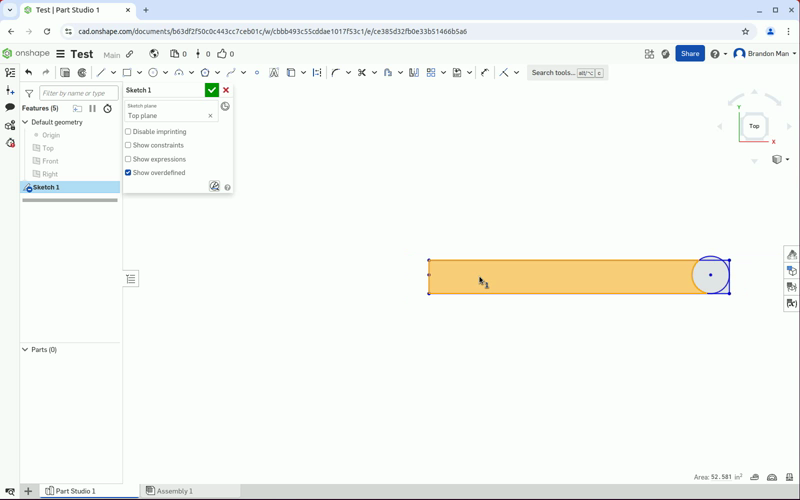
scroll(-6)
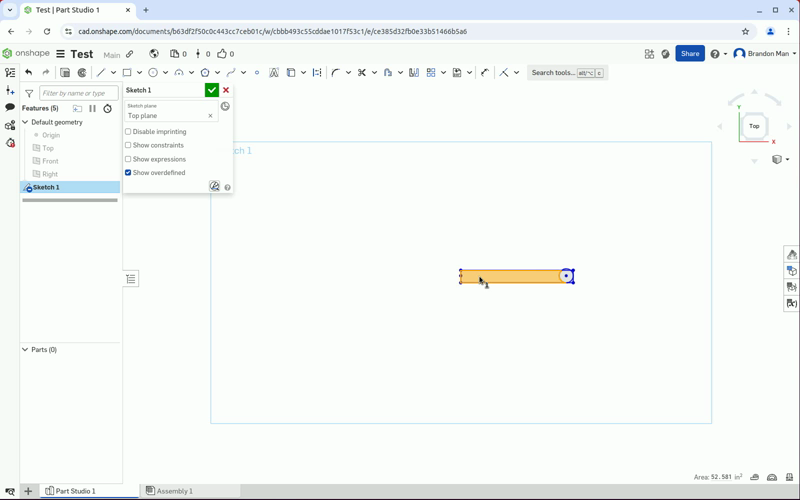
mouse_move(73, 352)
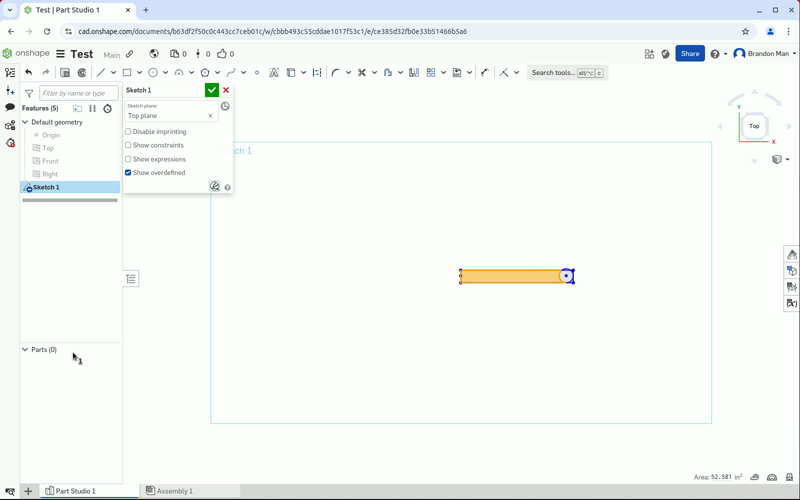
key(shift+y)
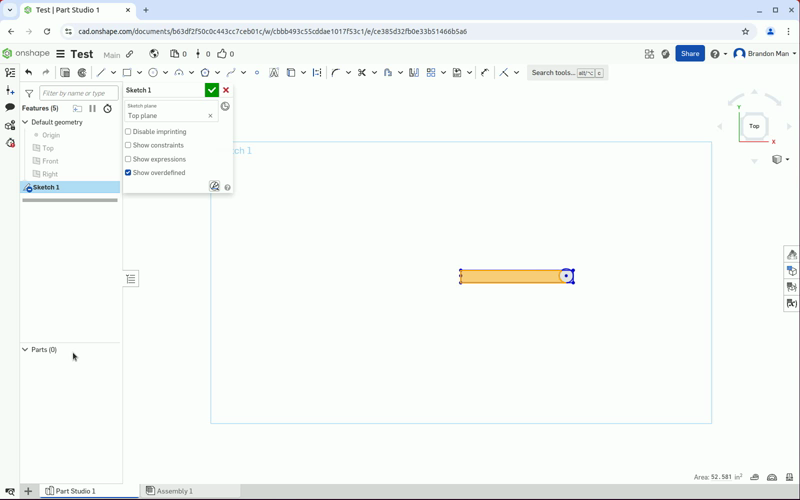
key(shift+e)
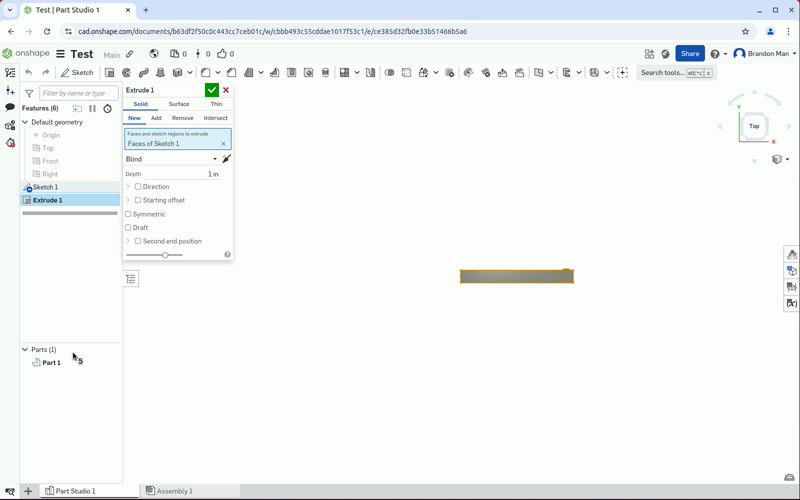
mouse_move(143, 106)
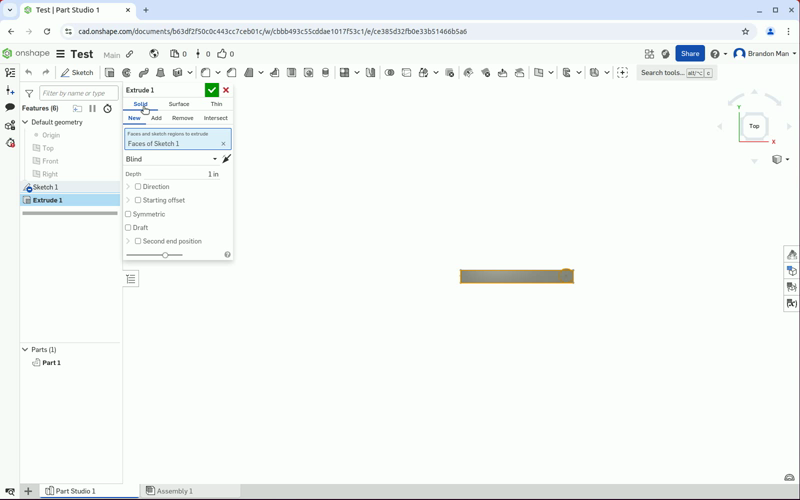
click(143, 106)
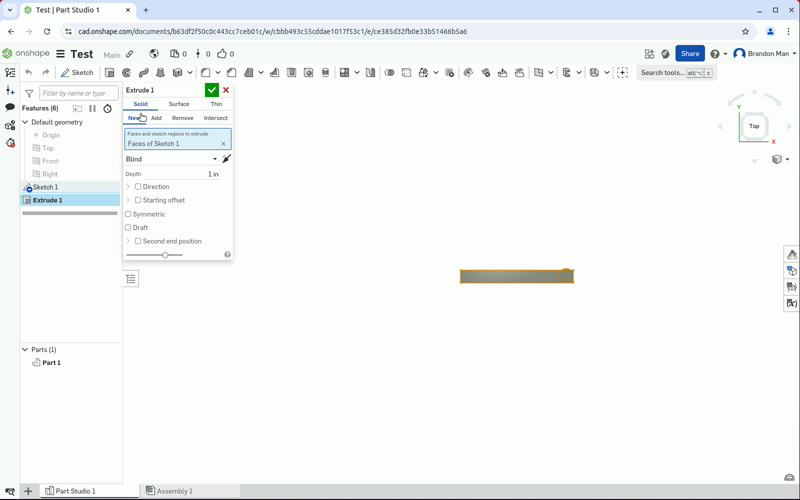
mouse_move(137, 120)
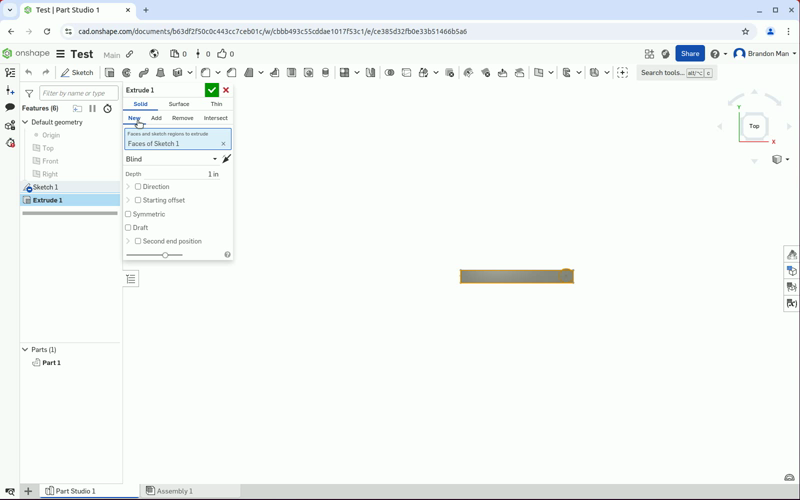
click(137, 120)
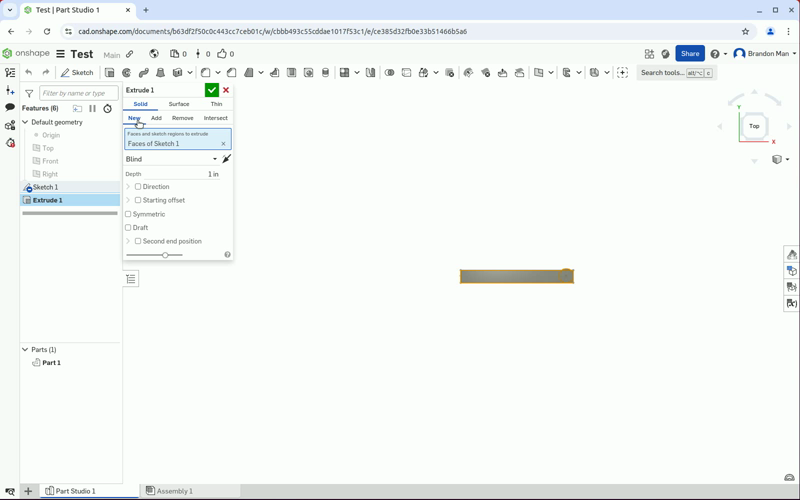
key(tab, 4)
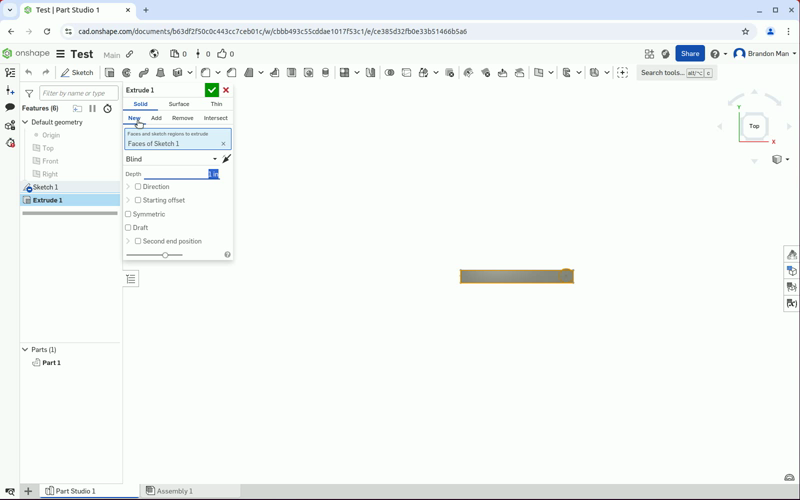
text(-0.241)
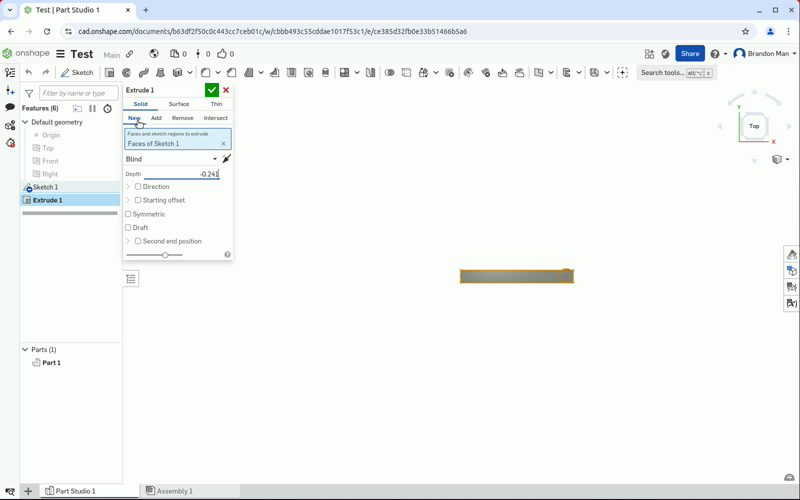
key(enter)
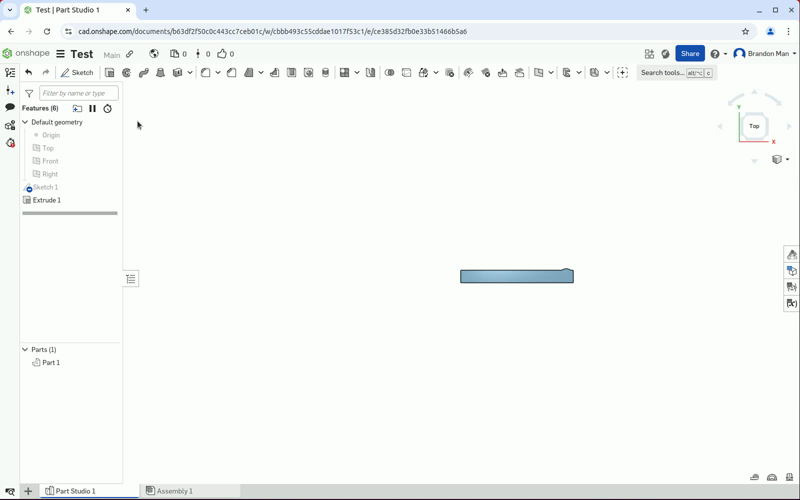
key(shift+h)
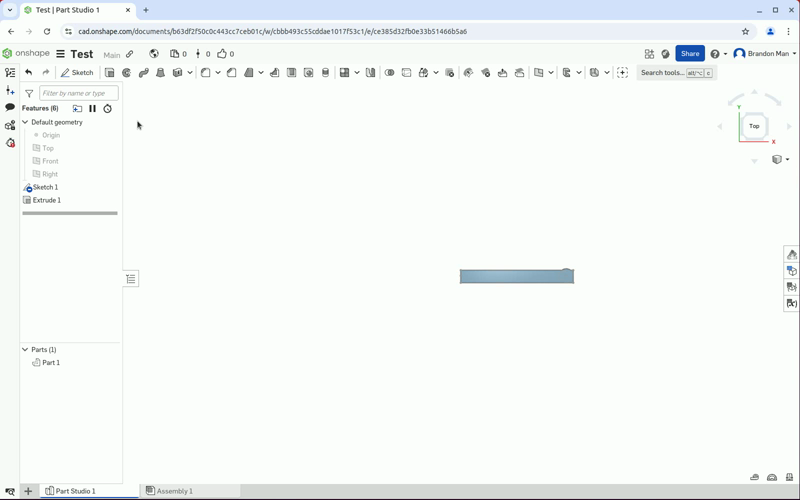
key(shift+h)
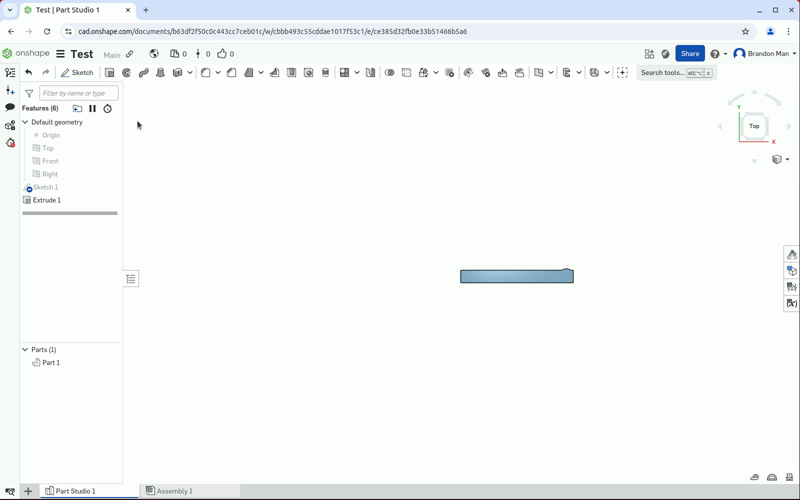
mouse_move(73, 189)
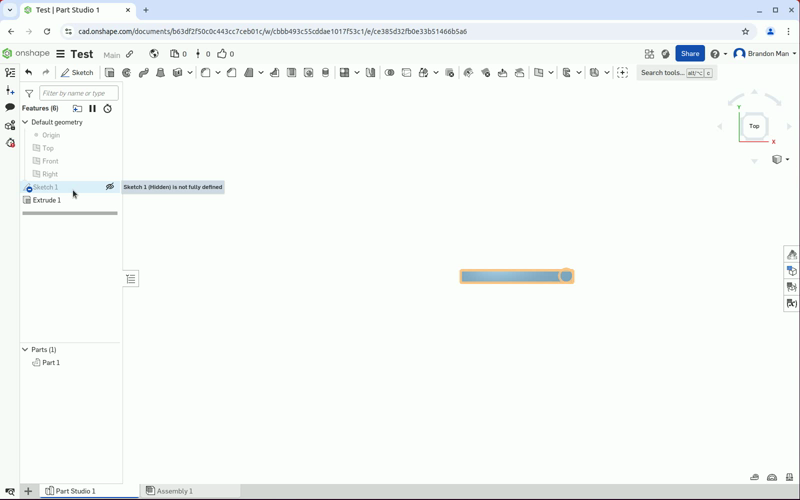
click(73, 189)
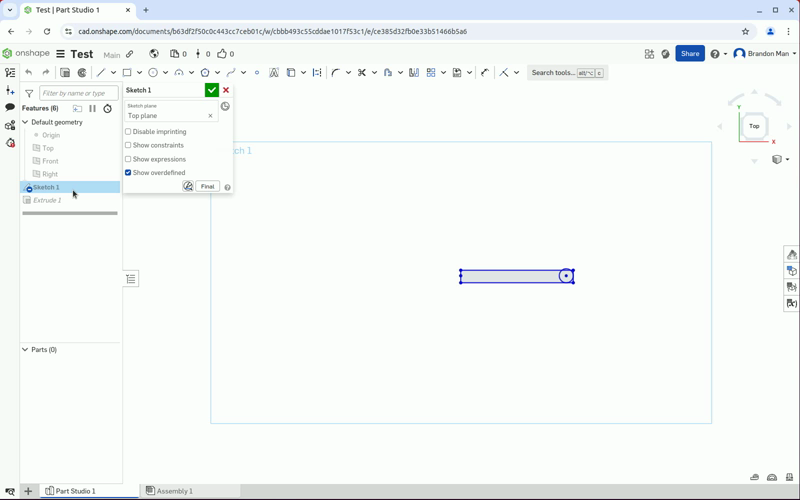
mouse_move(229, 92)
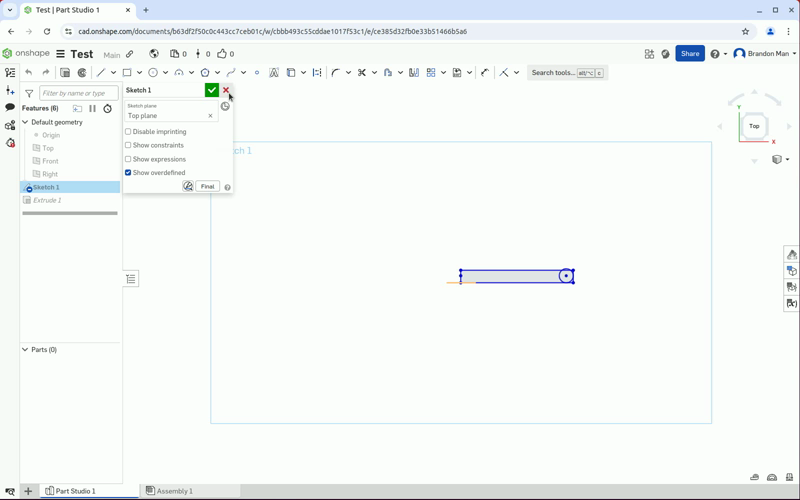
click(229, 92)
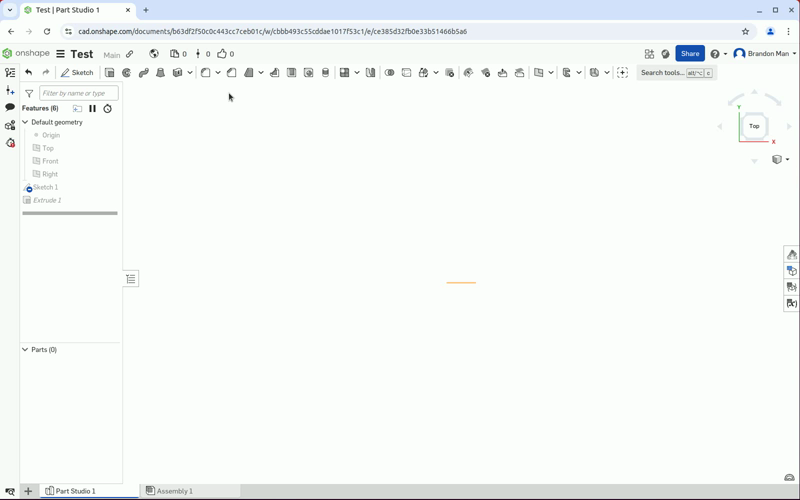
mouse_move(73, 352)
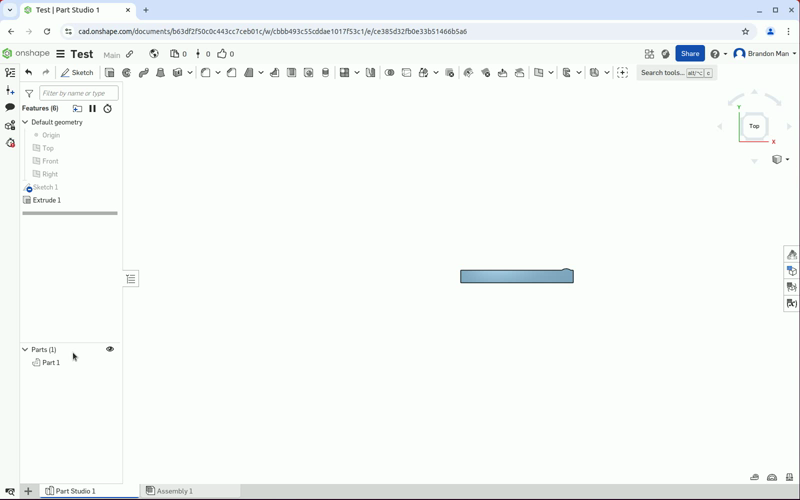
key(y)
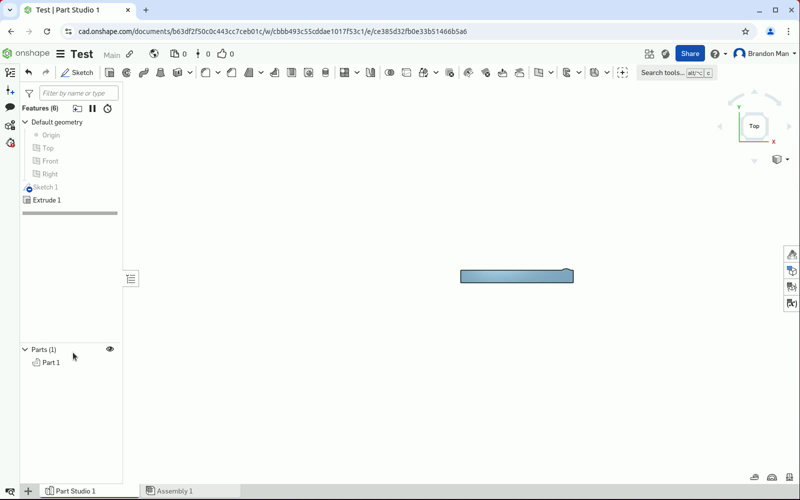
key(shift+p)
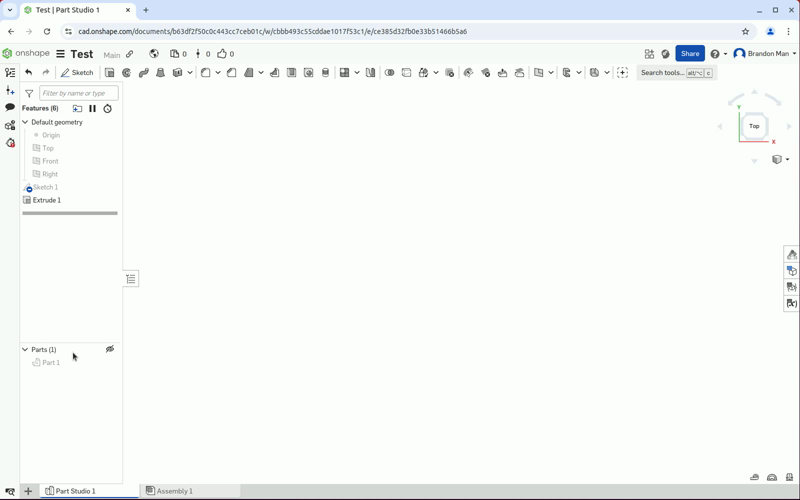
key(space)
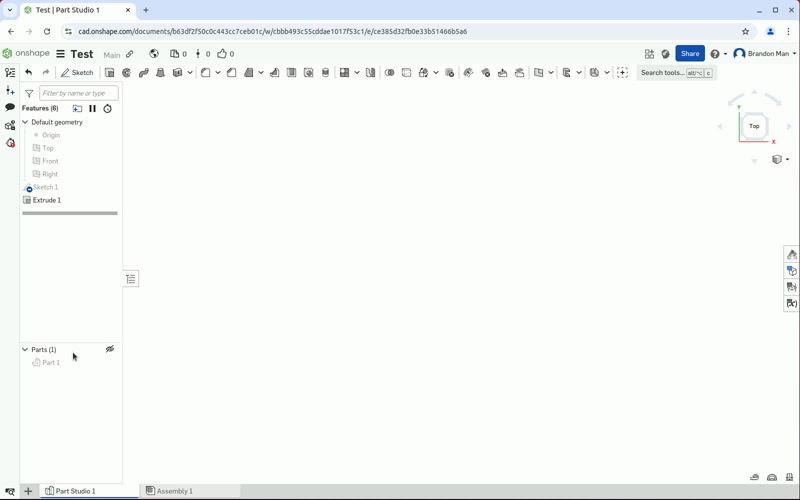
key_down(shift)
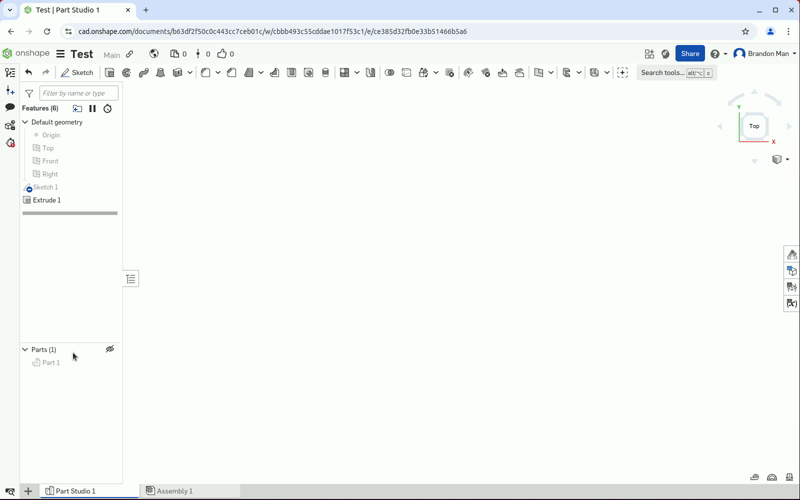
key(up)
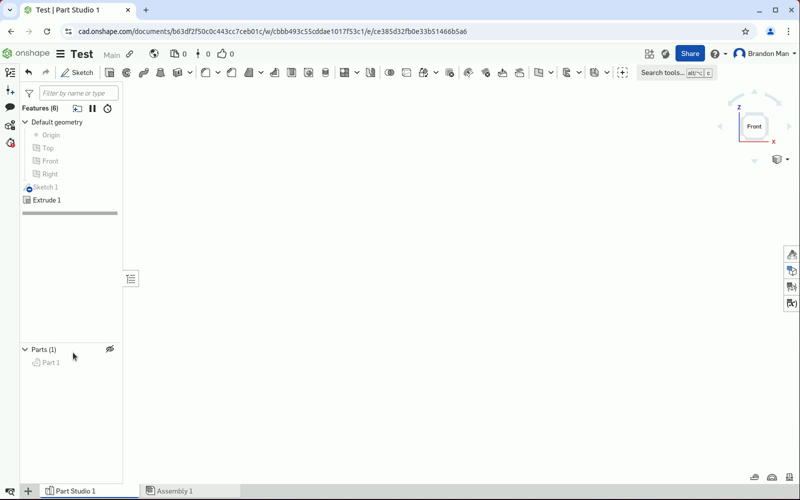
key_up(shift)
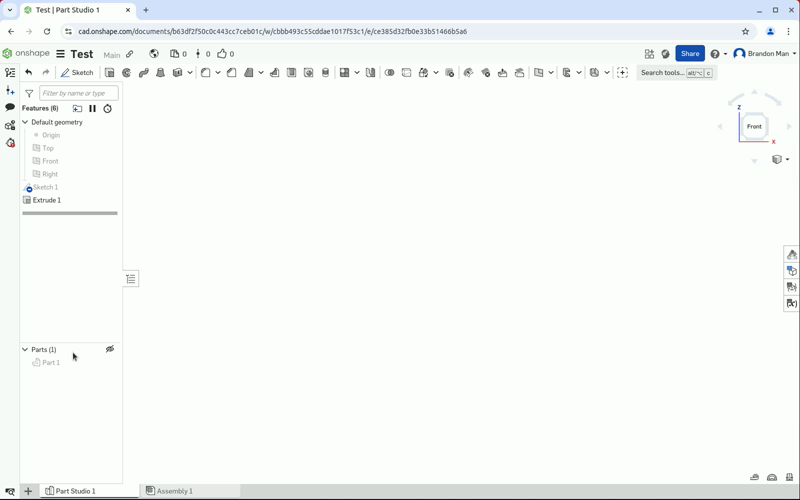
key(space)
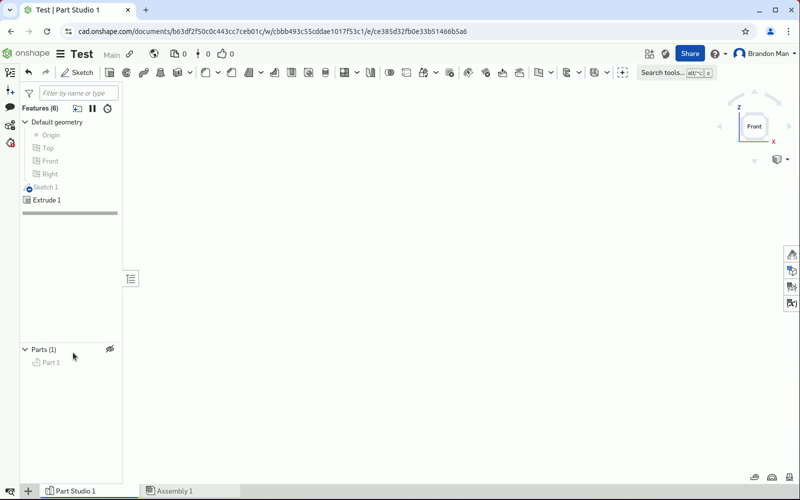
key_down(shift)
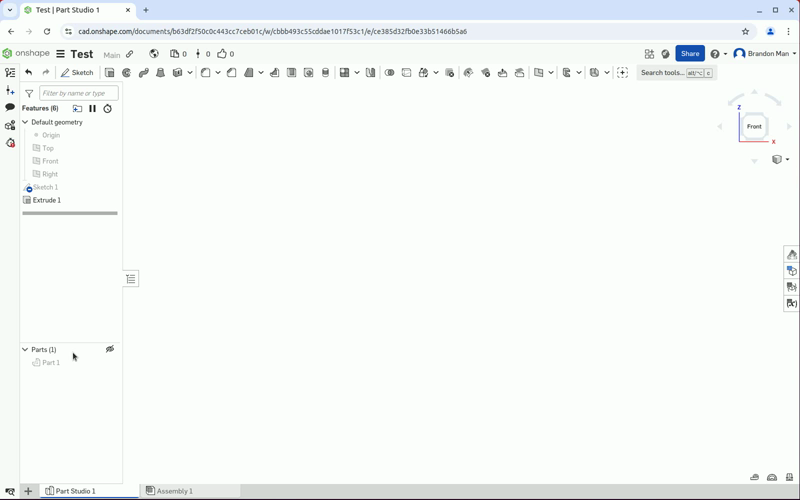
key(left)
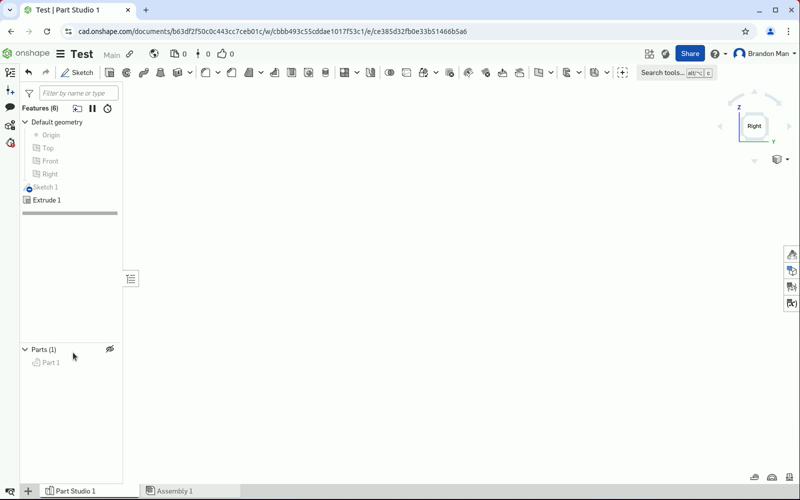
key_up(shift)
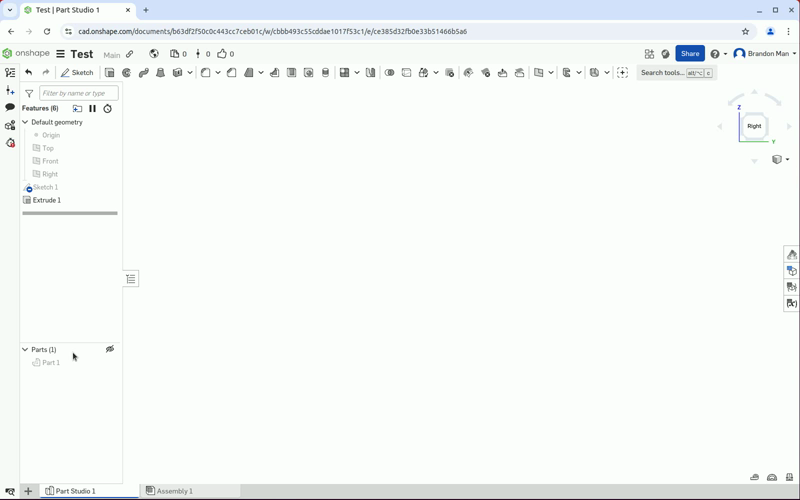
mouse_move(73, 352)
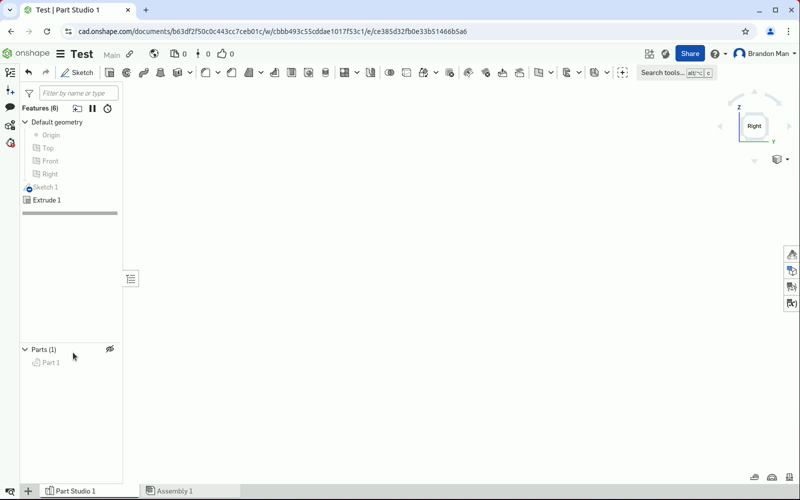
key(shift+y)
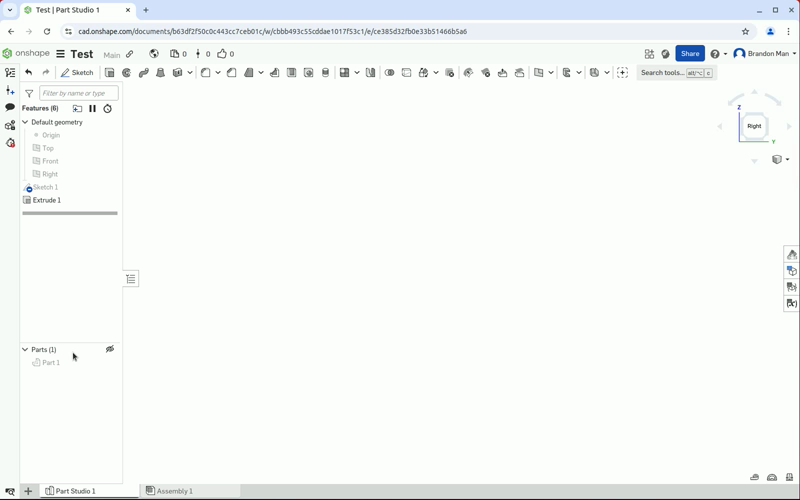
key(shift+s)
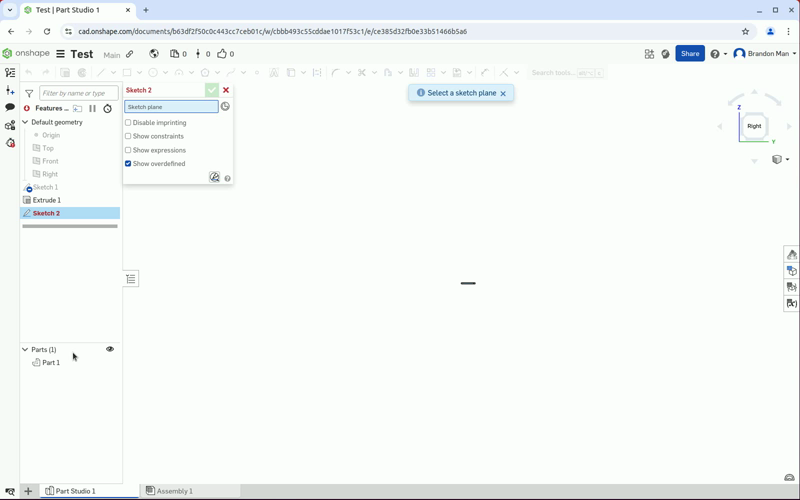
mouse_move(73, 176)
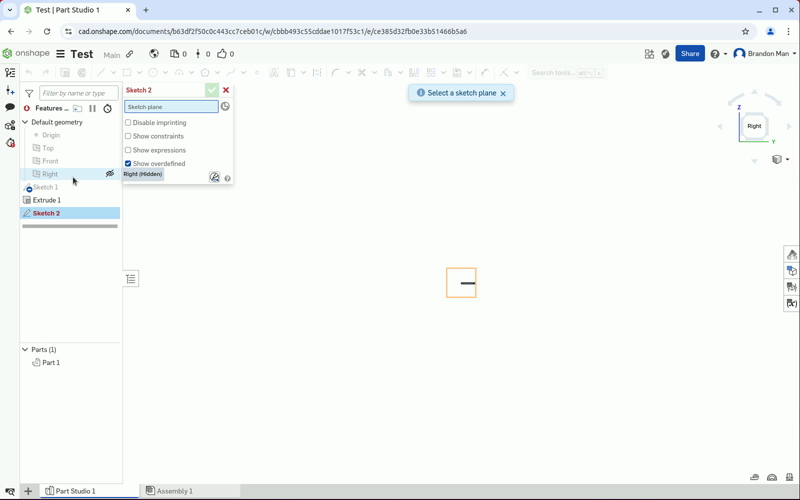
click(73, 176)
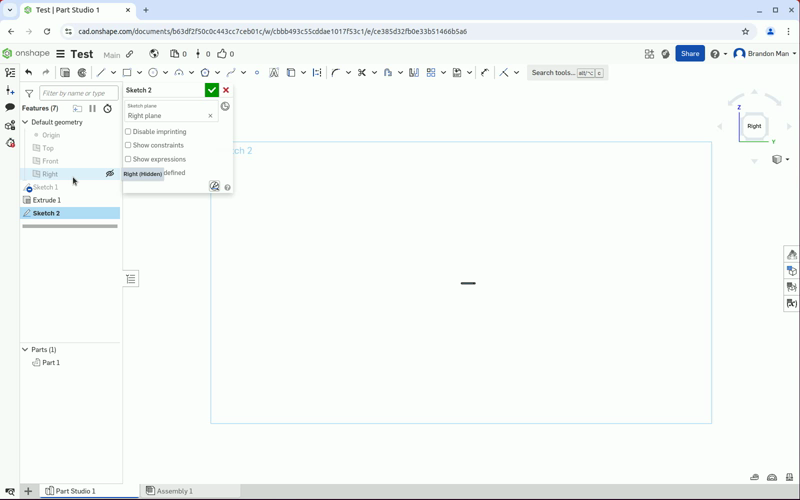
mouse_move(73, 352)
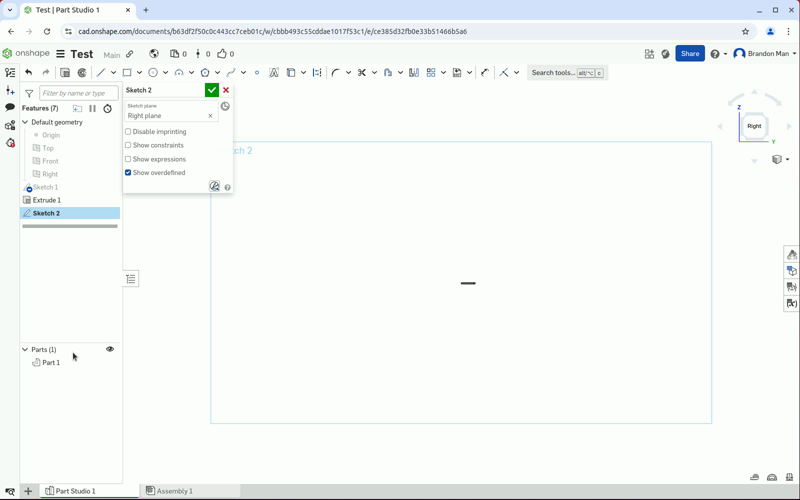
key(y)
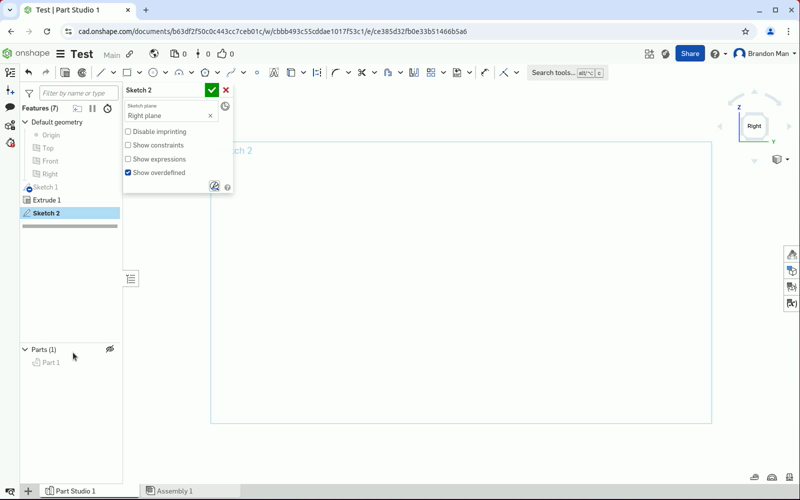
key(l)
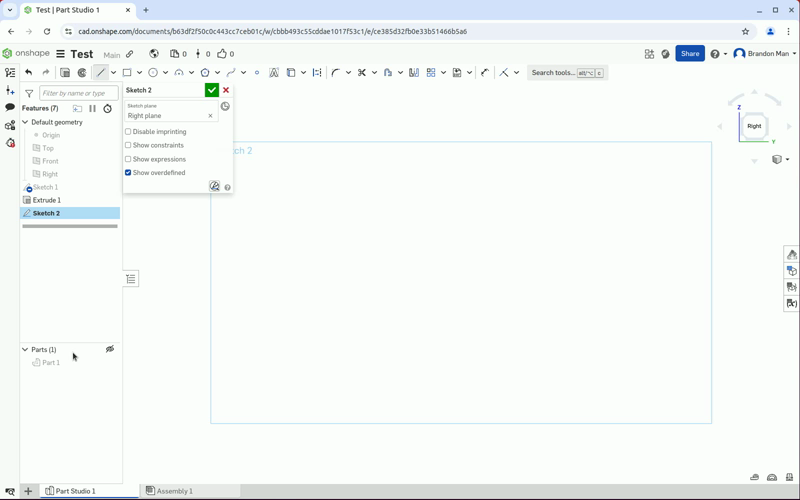
key_down(shift)
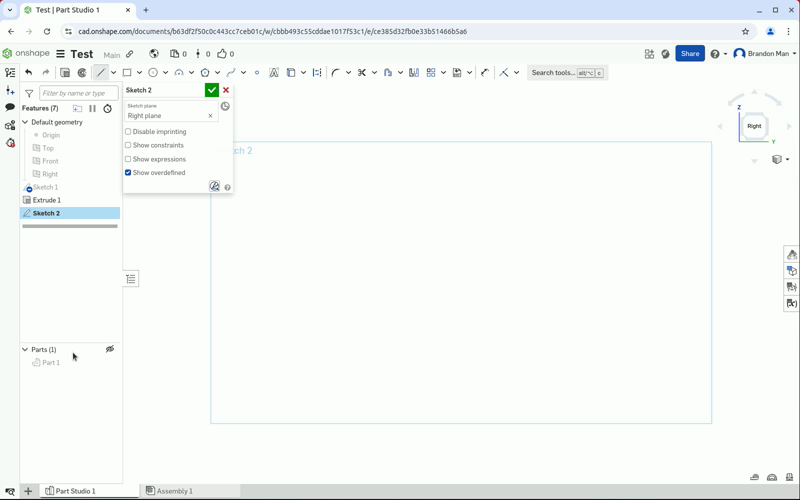
mouse_move(460, 300)
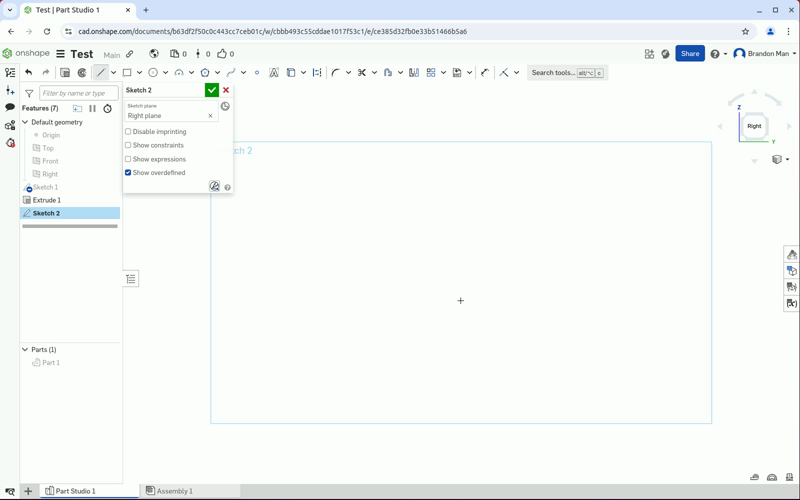
click(460, 300)
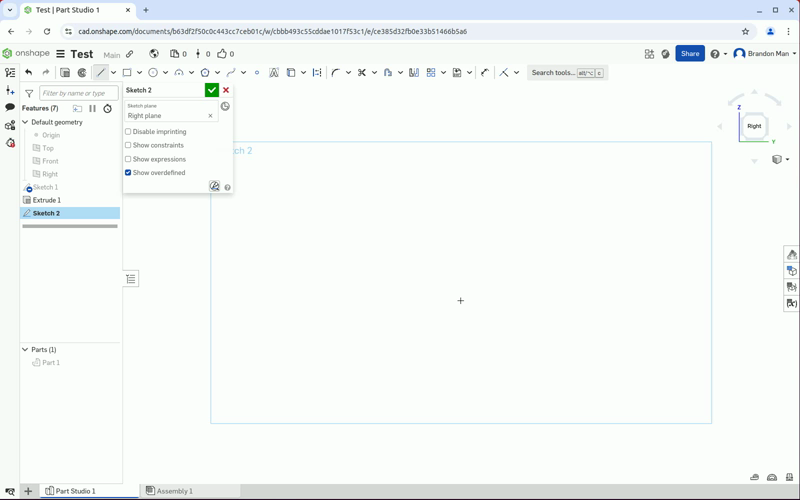
key_up(shift)
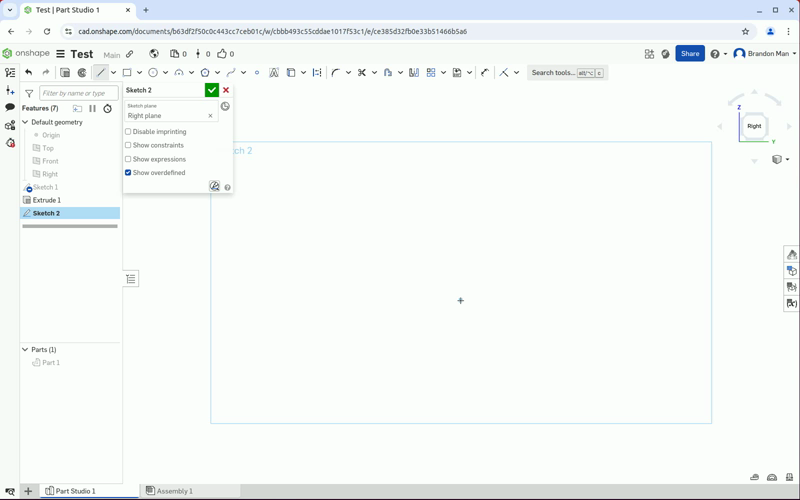
key_down(shift)
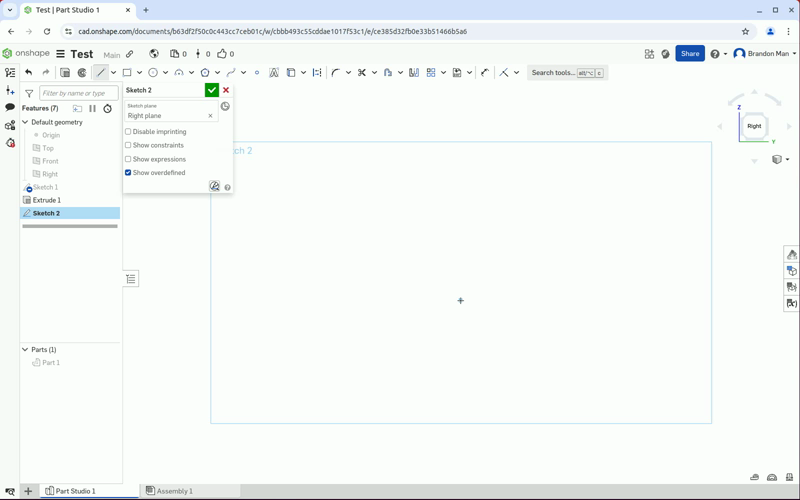
mouse_move(490, 300)
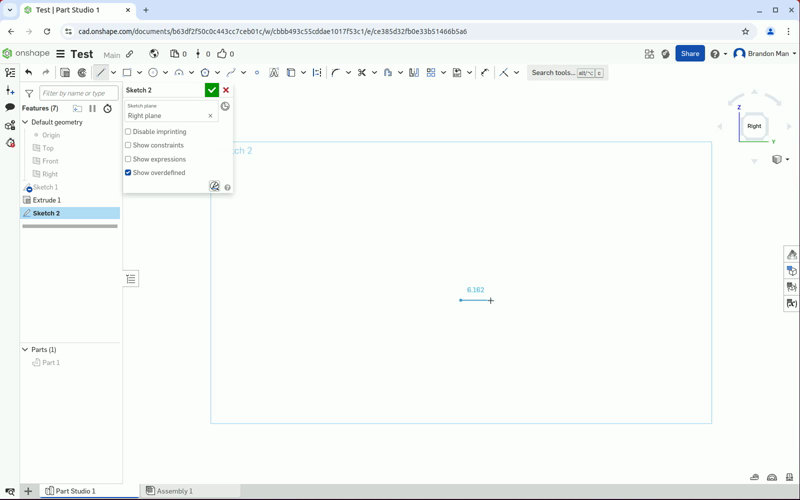
mouse_move(474, 300)
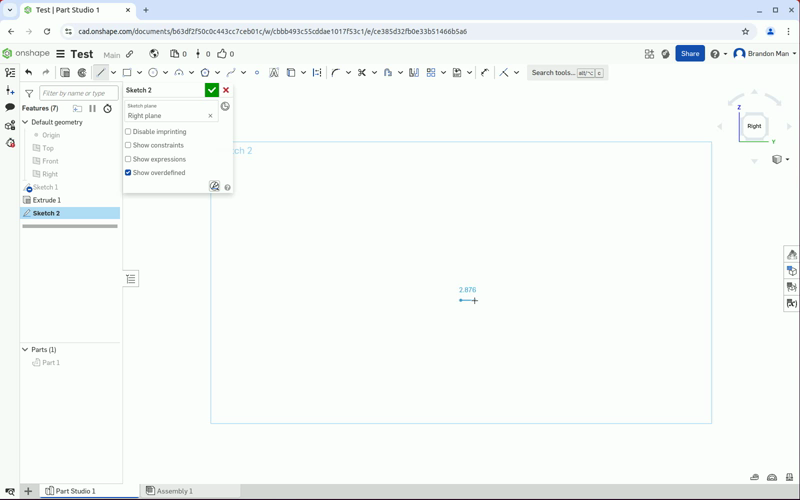
click(474, 300)
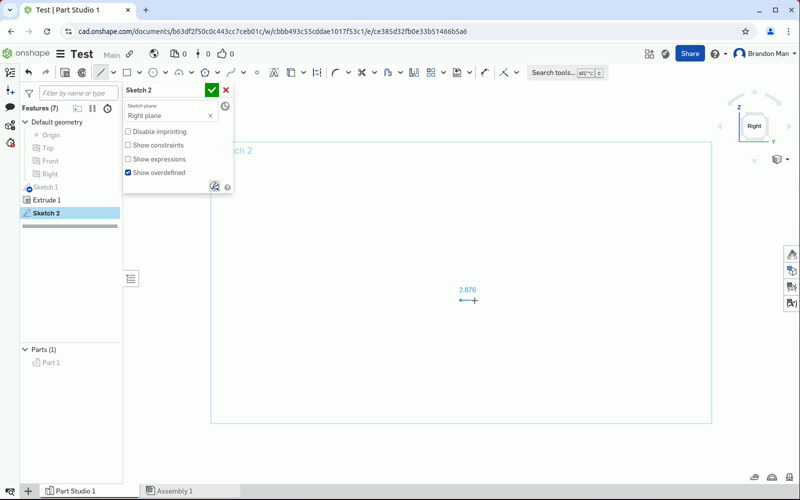
key_up(shift)
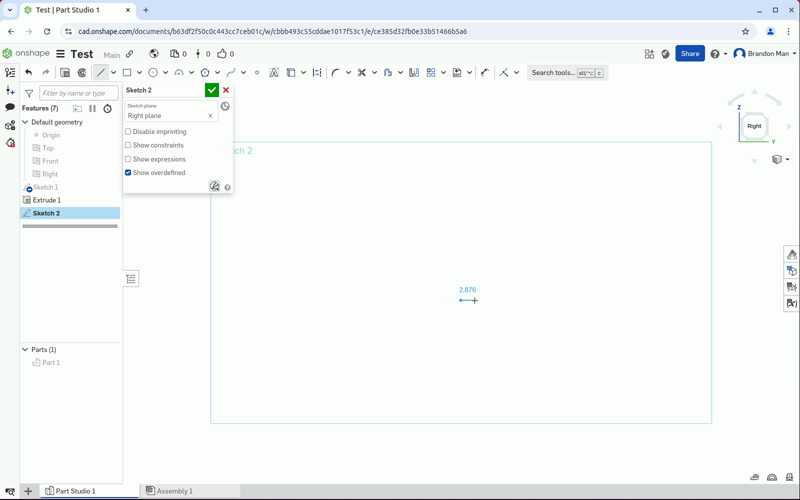
key_down(shift)
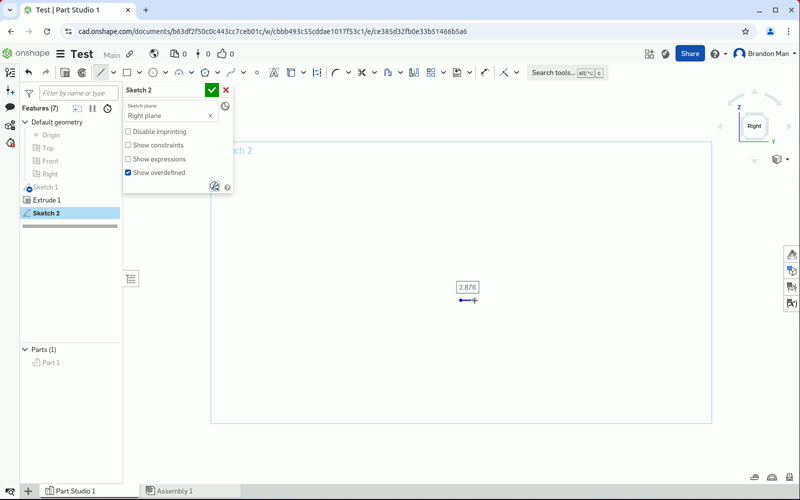
mouse_move(504, 300)
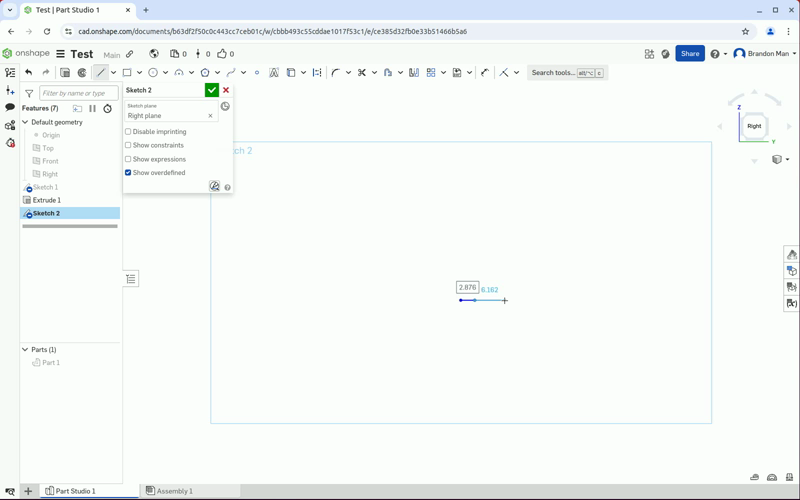
mouse_move(474, 282)
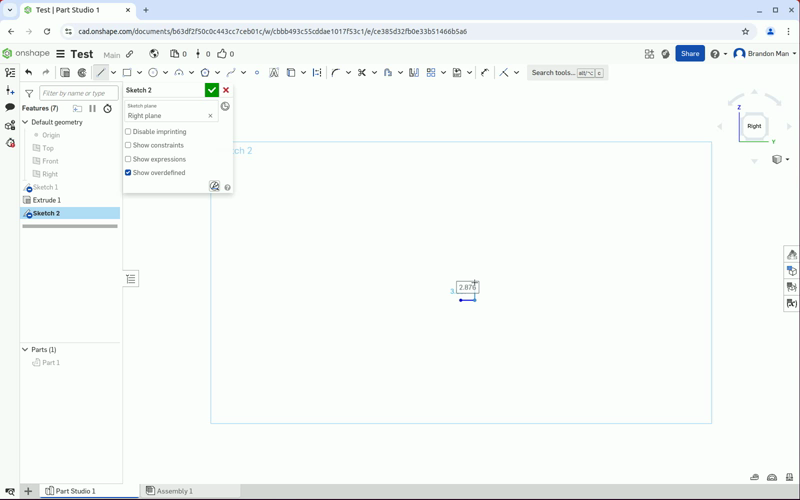
click(474, 282)
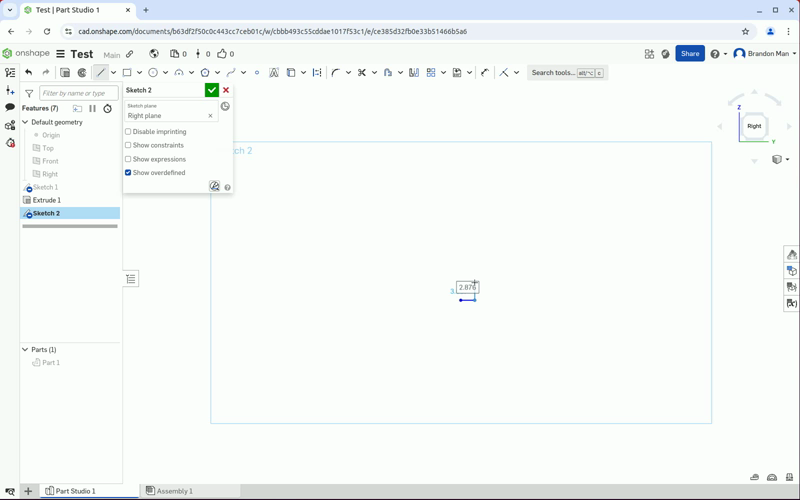
key_up(shift)
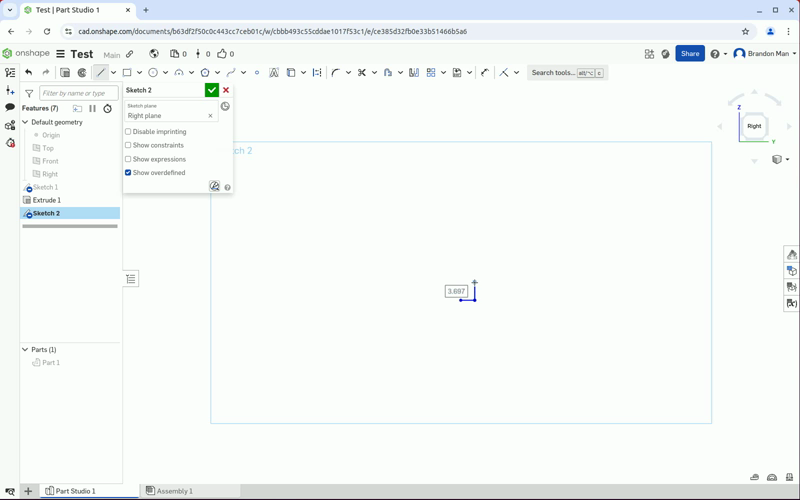
key_down(shift)
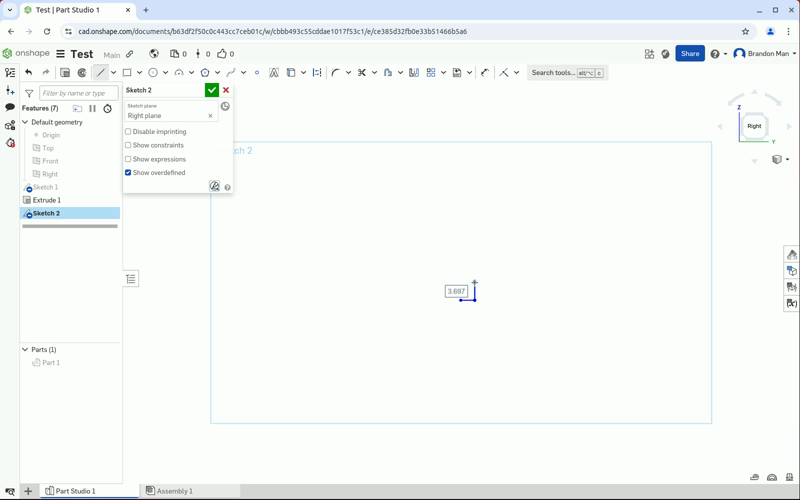
mouse_move(504, 282)
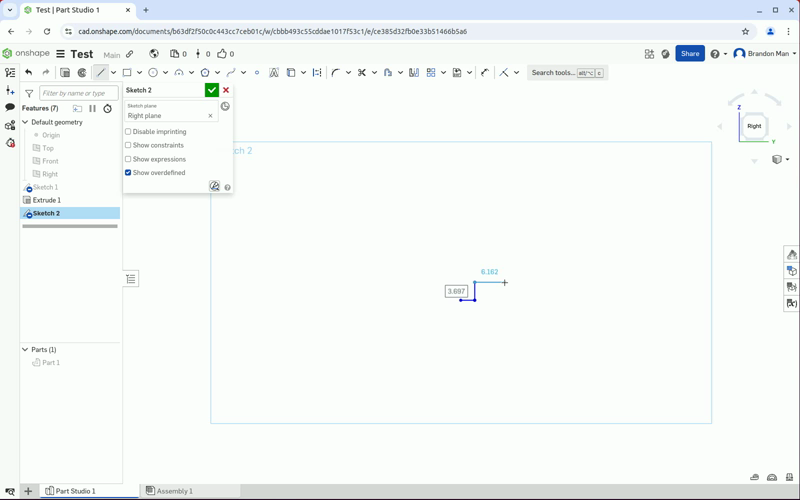
mouse_move(460, 282)
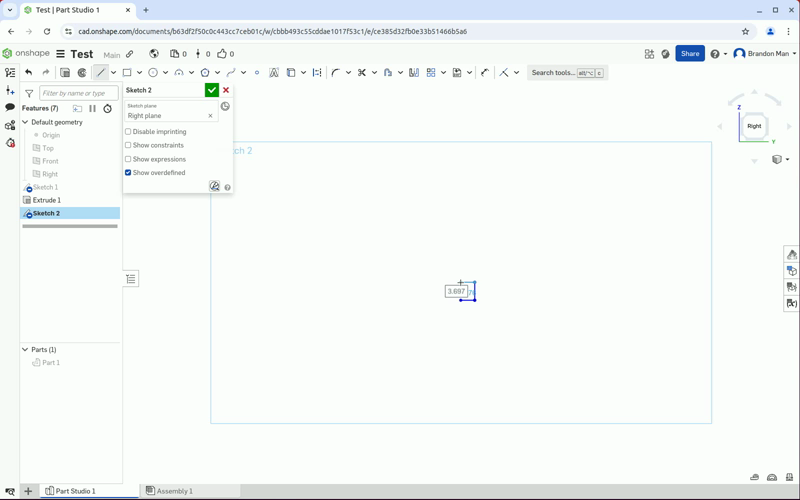
click(460, 282)
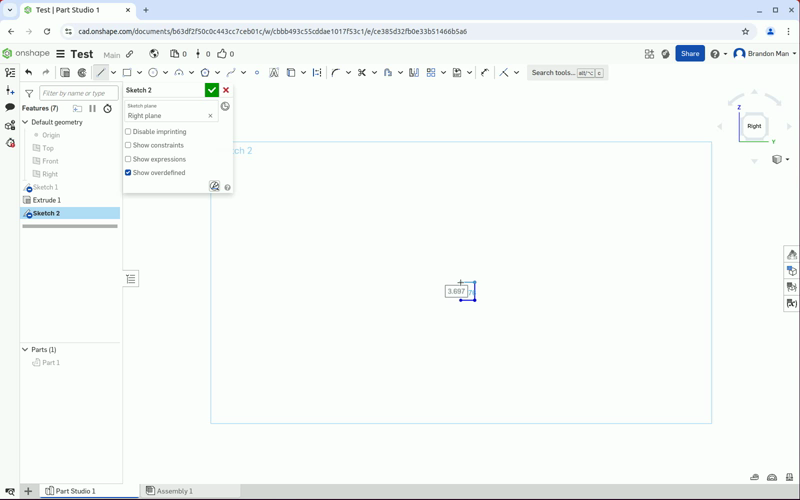
key_up(shift)
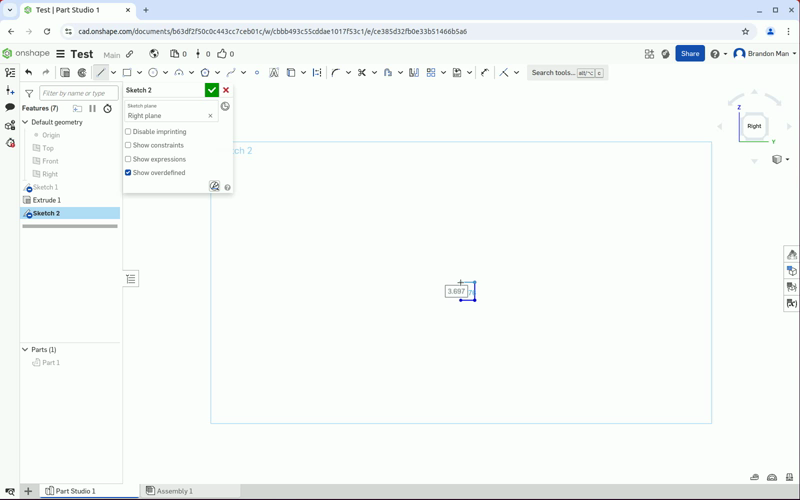
mouse_move(490, 282)
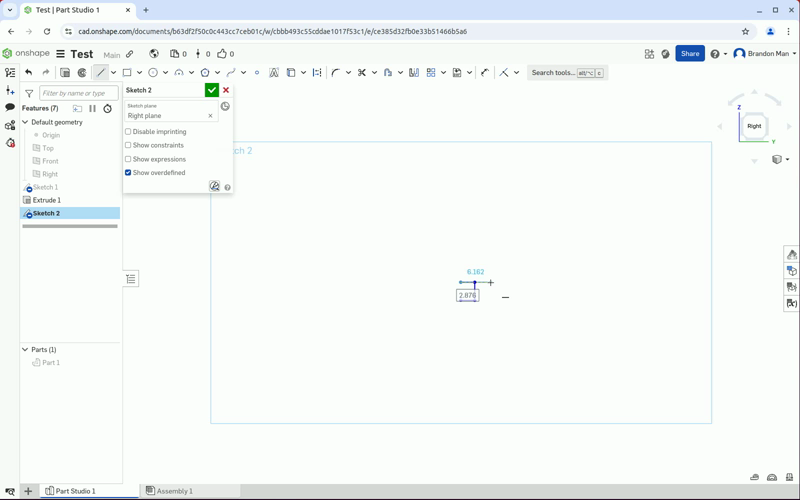
key_down(shift)
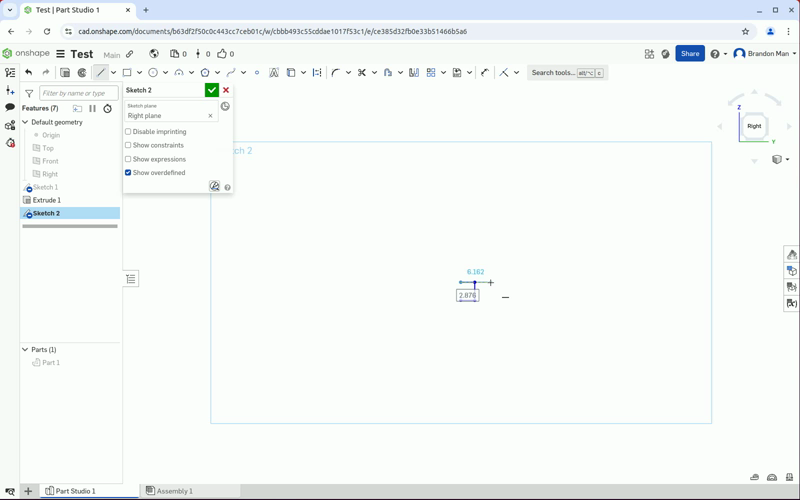
mouse_move(460, 300)
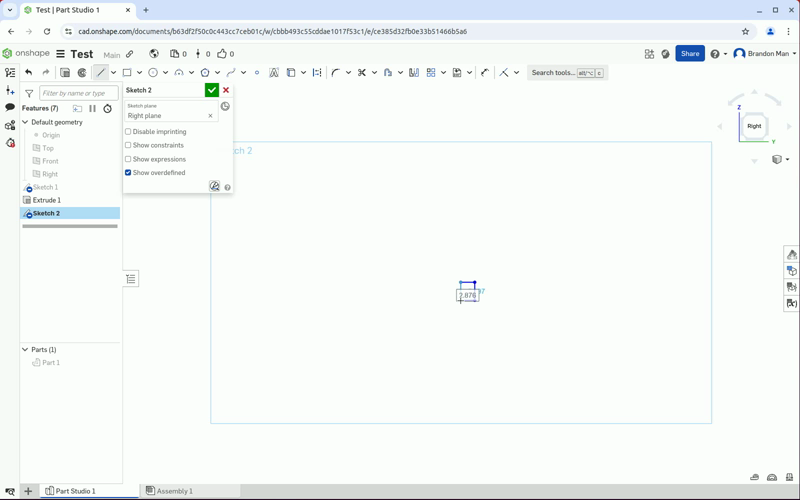
key_up(shift)
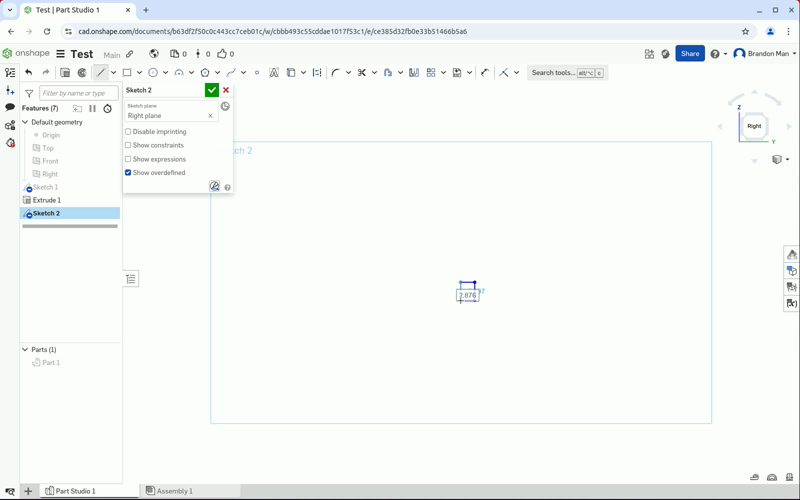
click(460, 300)
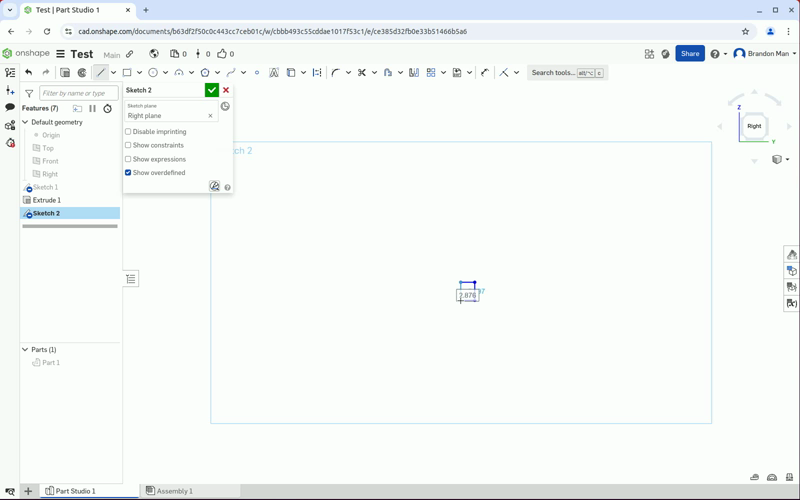
key(esc)
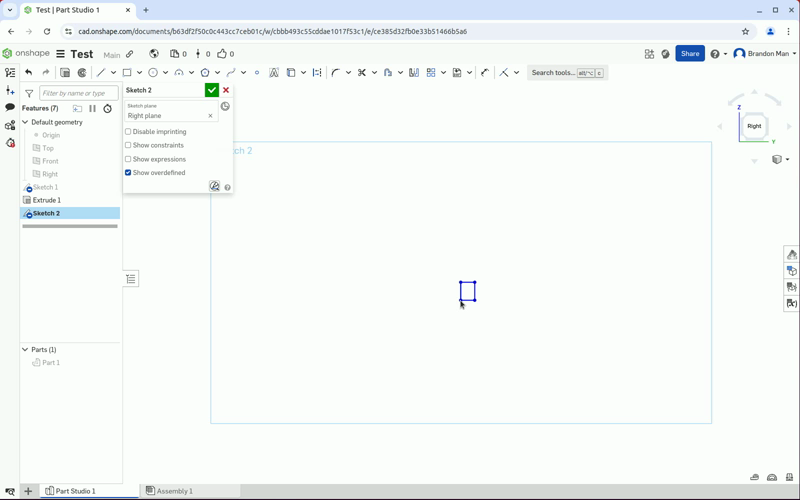
key(c)
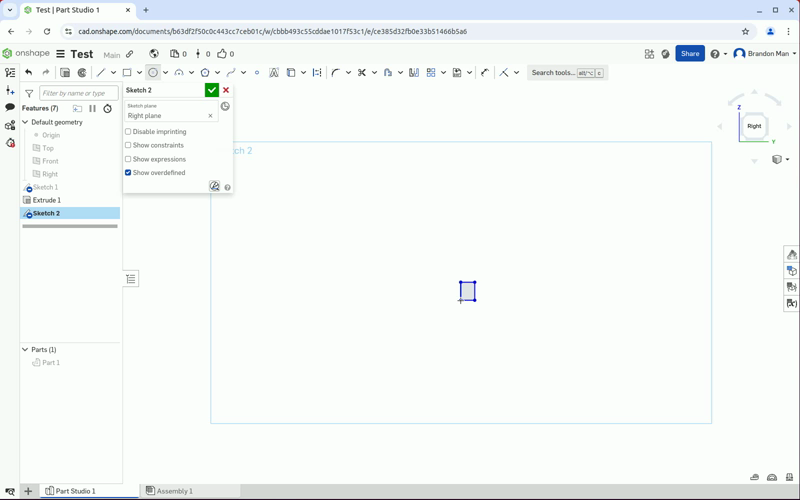
key_down(shift)
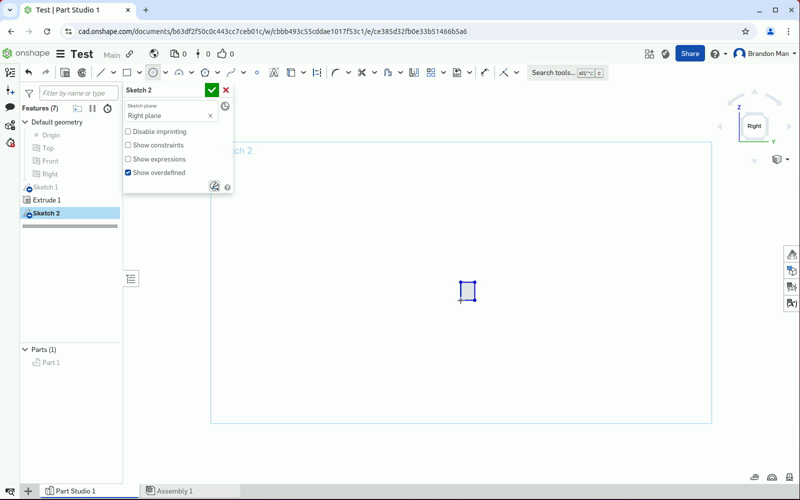
mouse_move(467, 290)
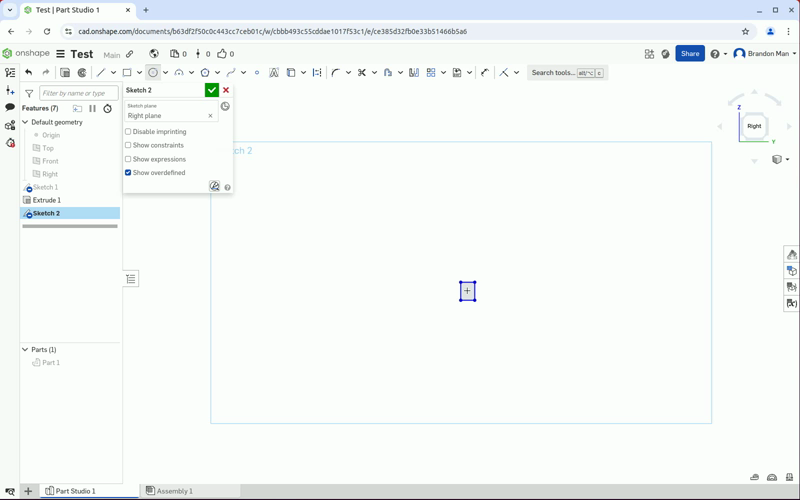
click(467, 290)
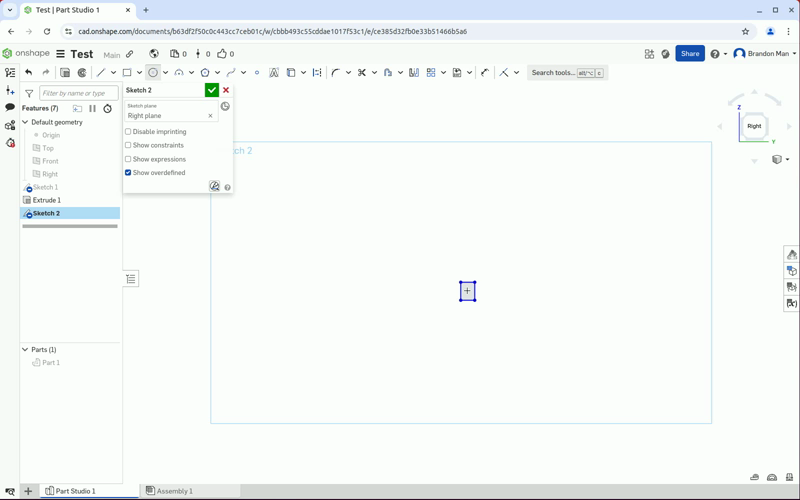
key_up(shift)
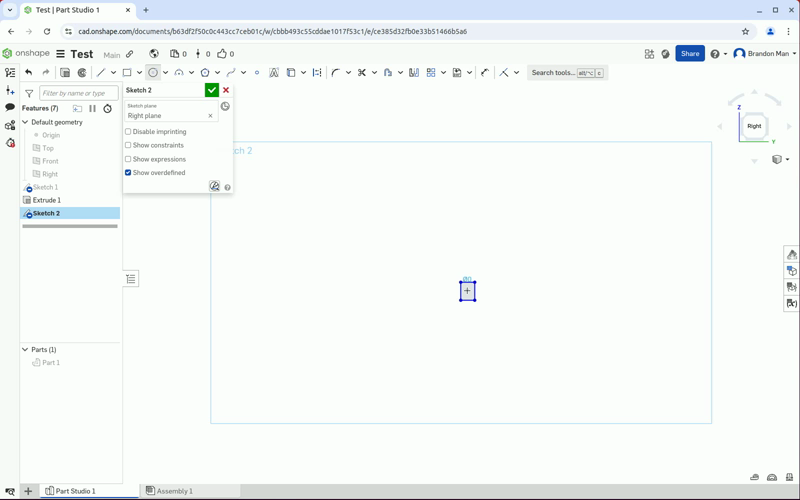
mouse_move(471, 290)
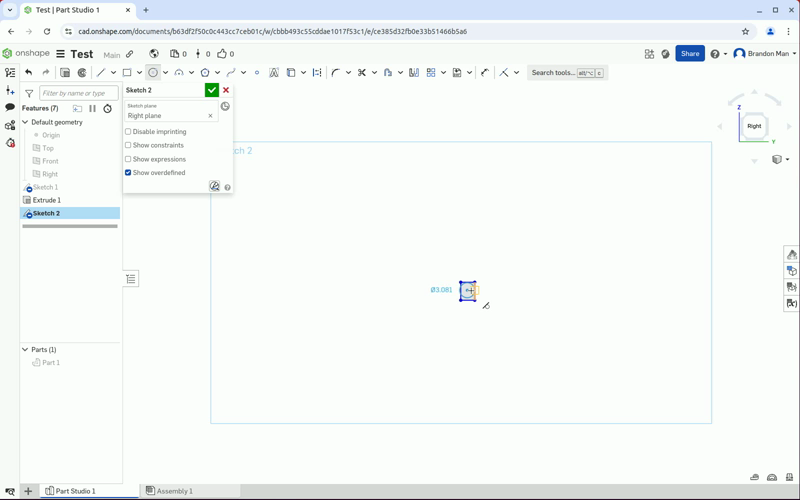
click(471, 290)
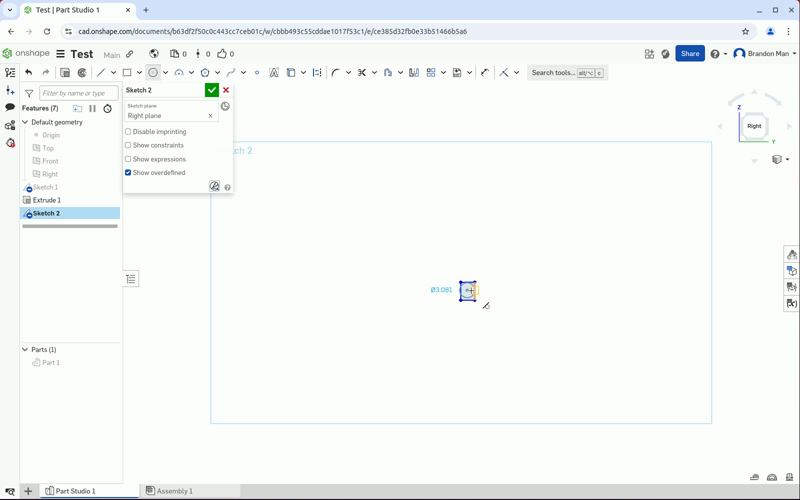
key(esc)
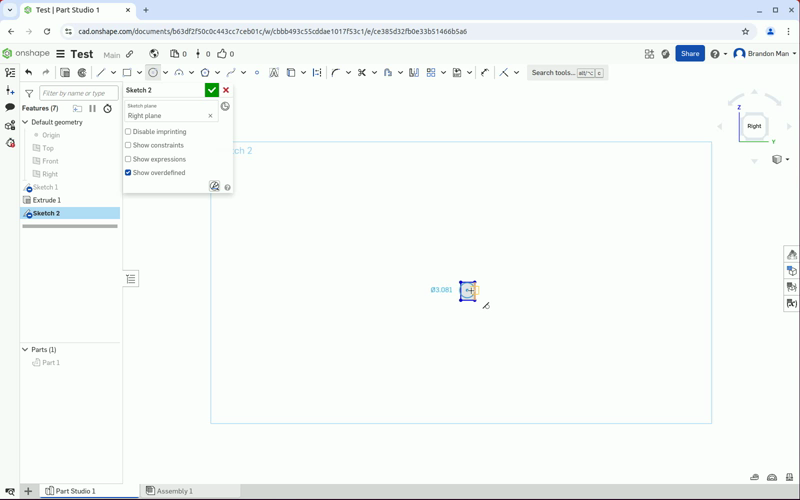
mouse_move(474, 288)
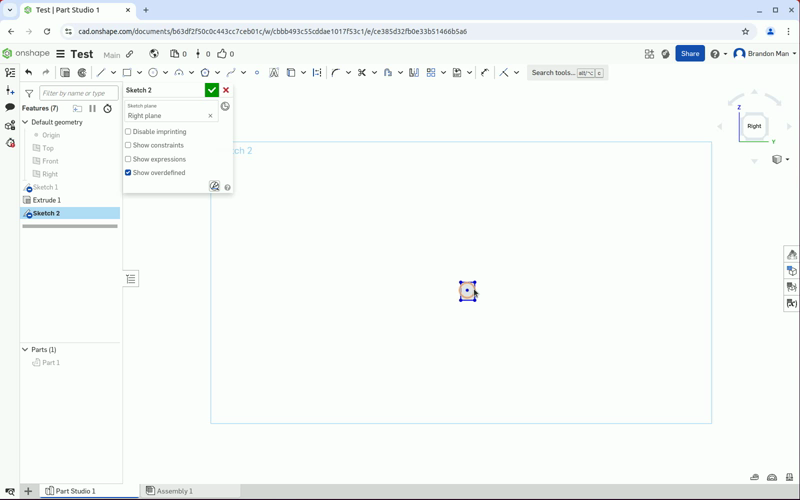
scroll(6)
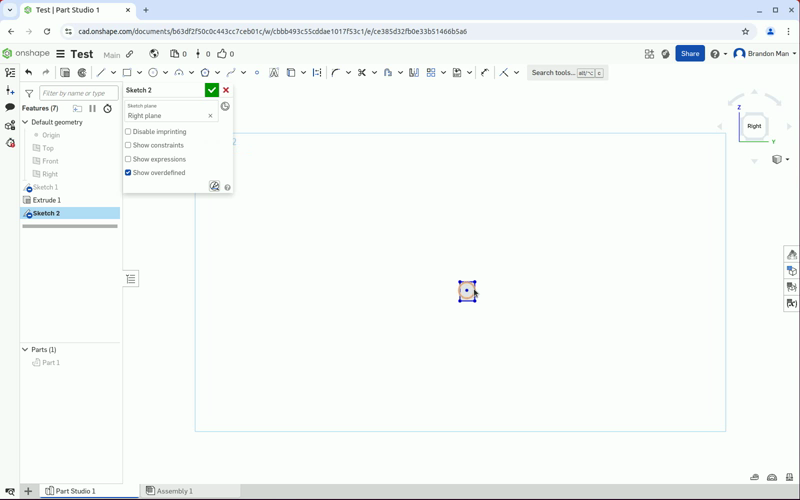
scroll(6)
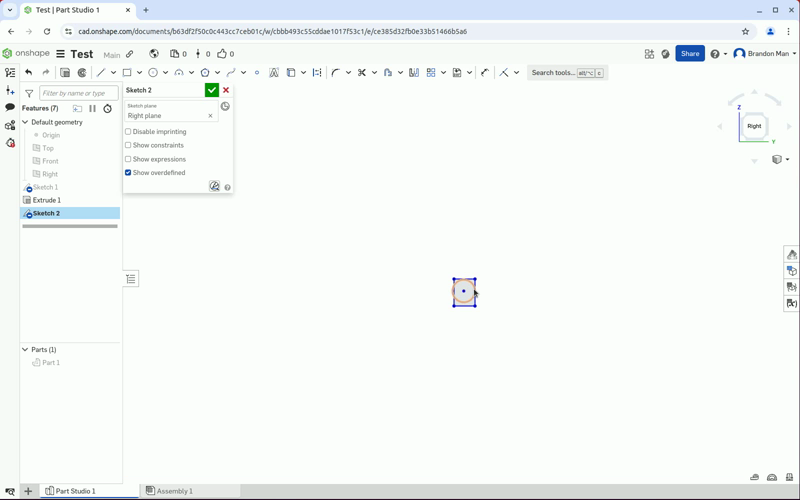
scroll(6)
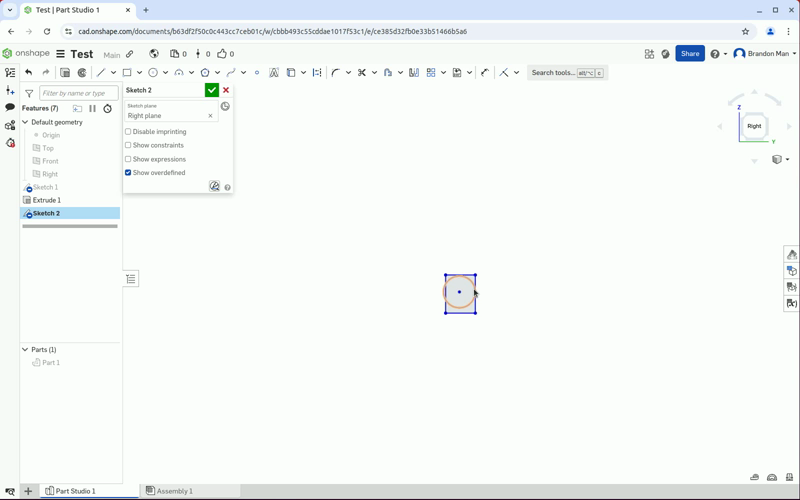
scroll(6)
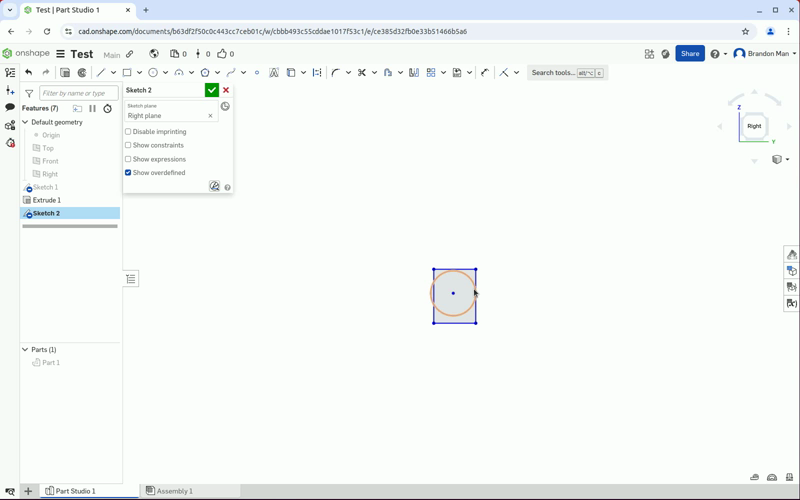
scroll(6)
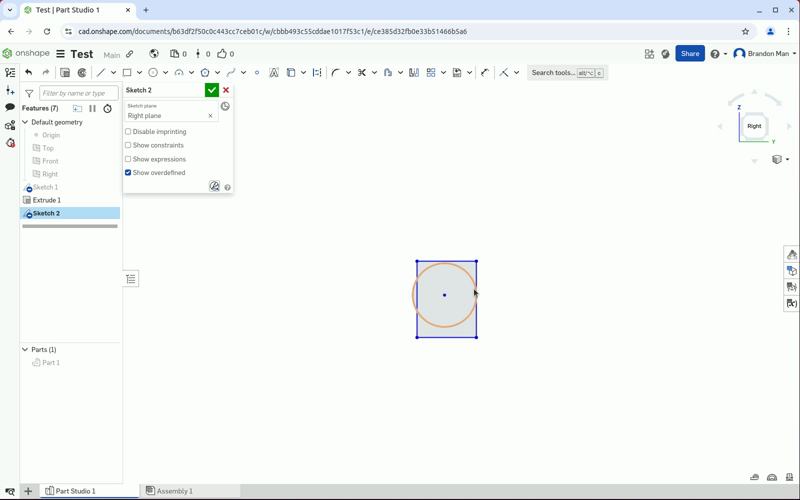
scroll(6)
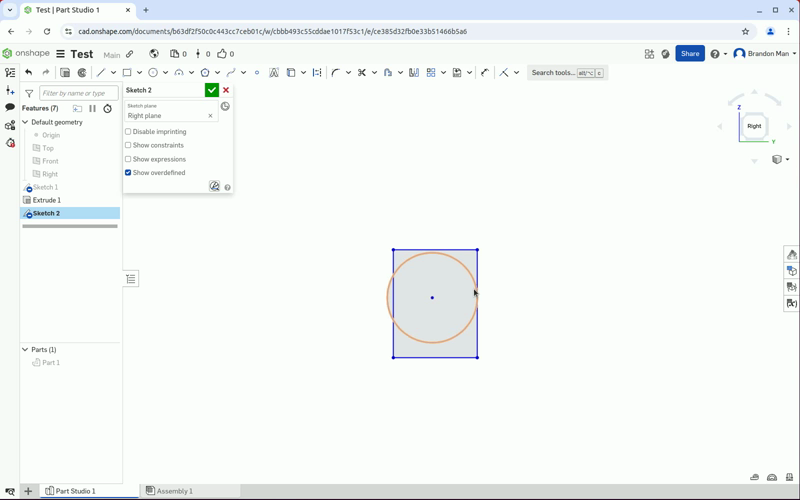
scroll(6)
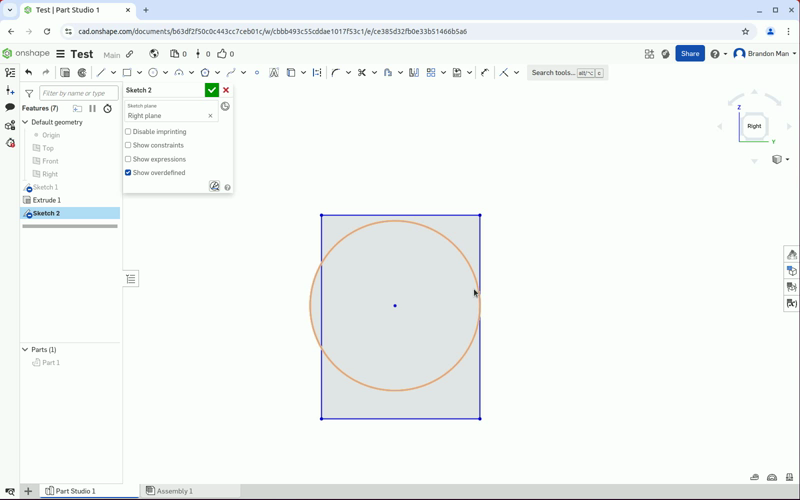
click(474, 288)
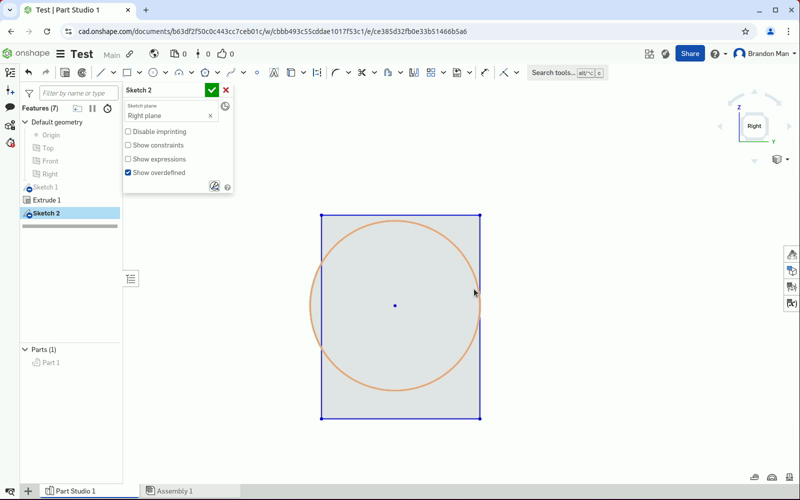
scroll(-6)
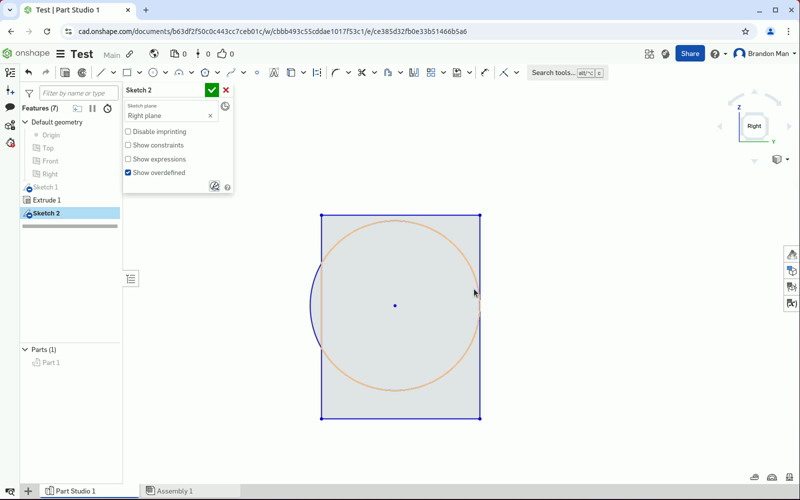
scroll(-6)
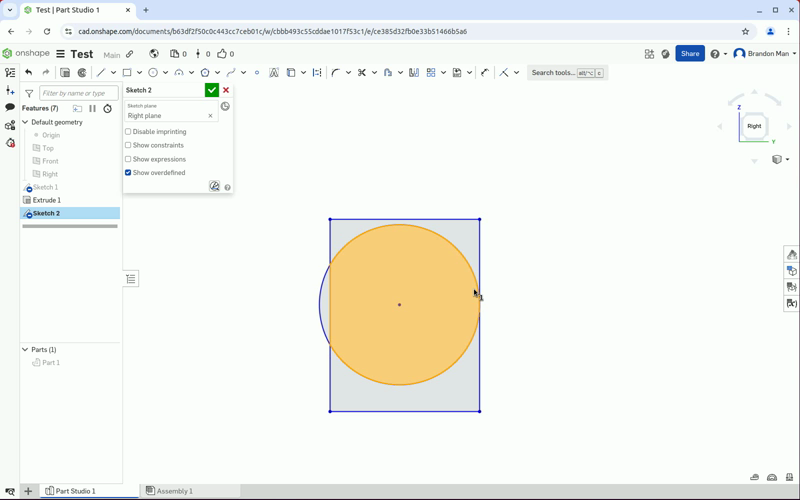
scroll(-6)
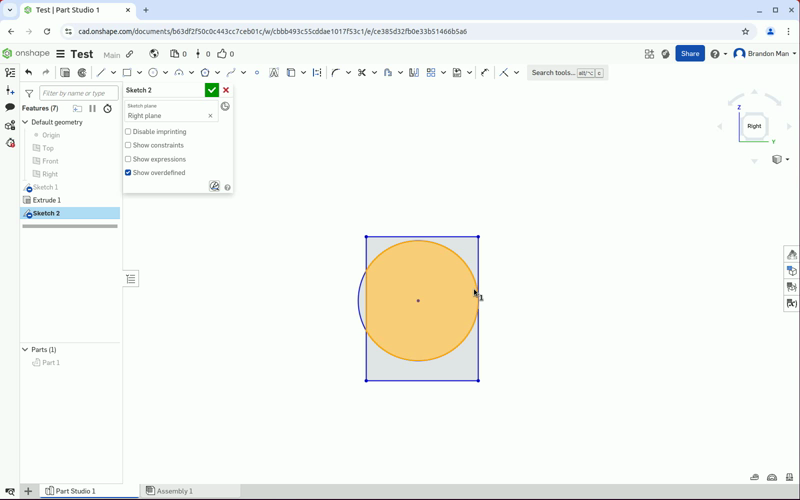
scroll(-6)
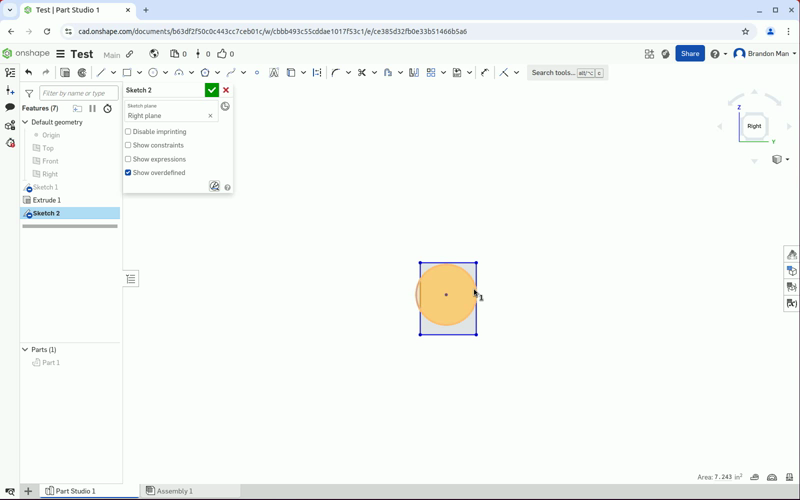
scroll(-6)
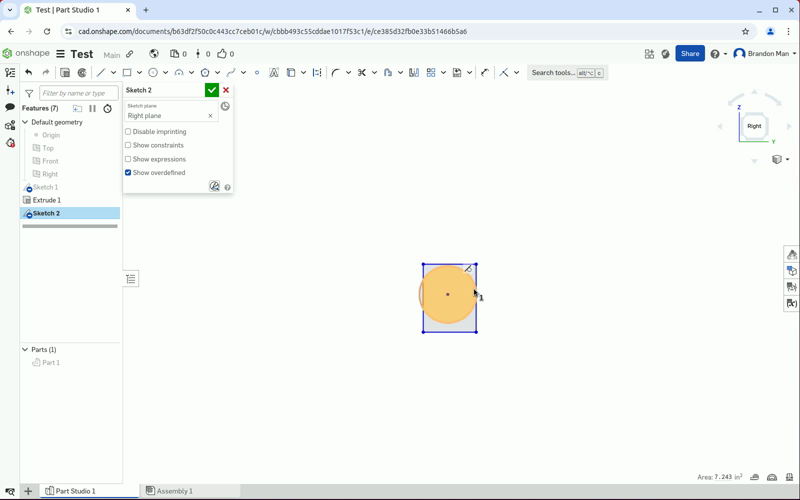
scroll(-6)
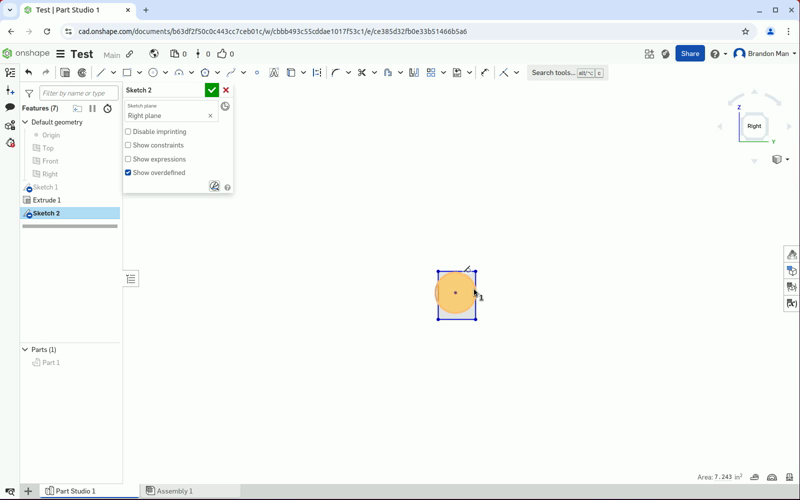
scroll(-6)
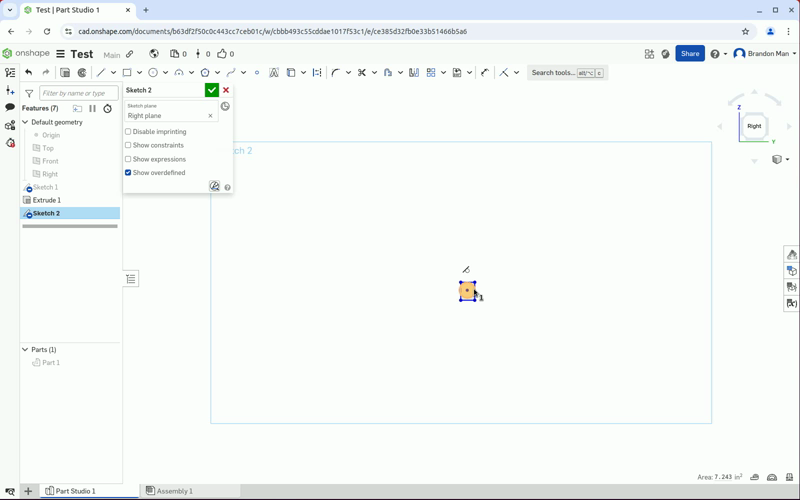
mouse_move(73, 352)
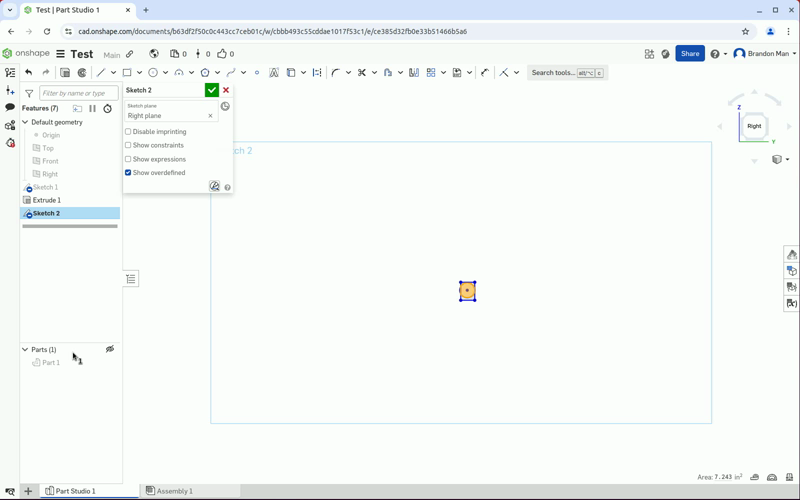
key(shift+y)
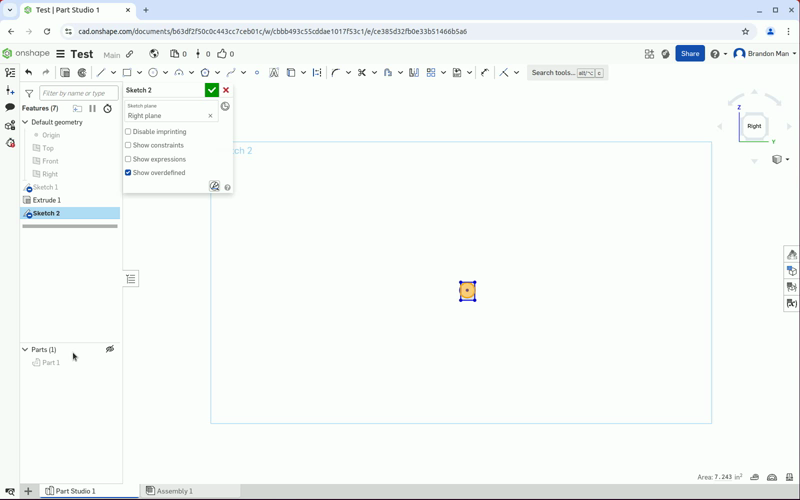
key(shift+e)
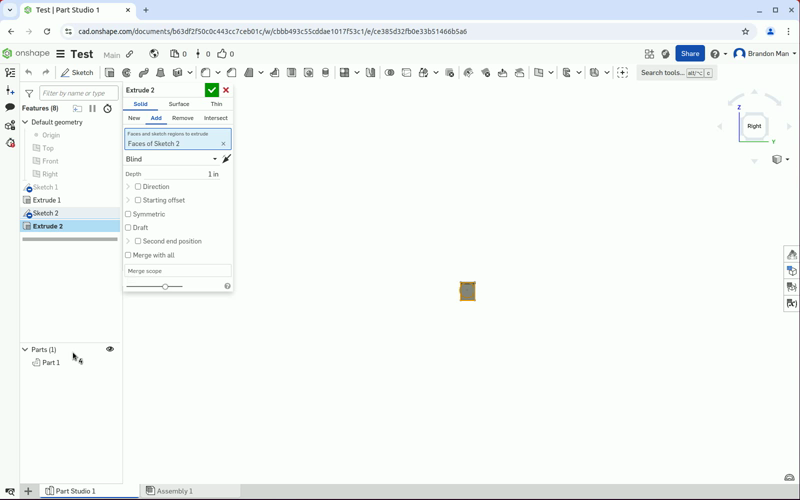
mouse_move(143, 106)
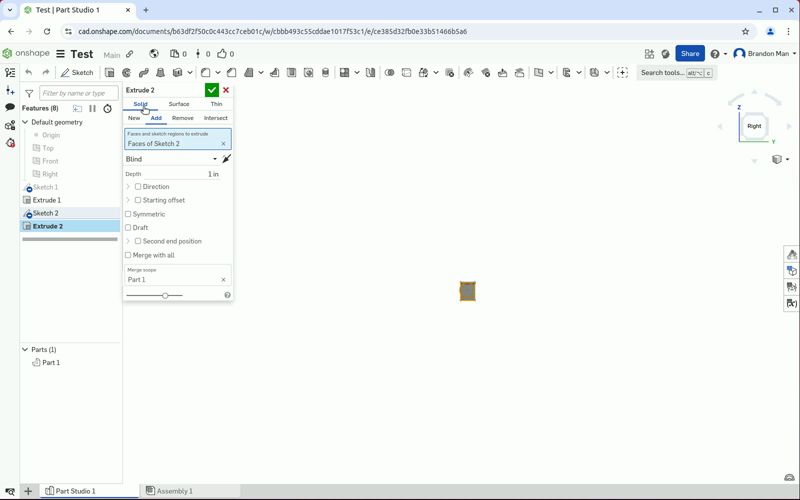
click(143, 106)
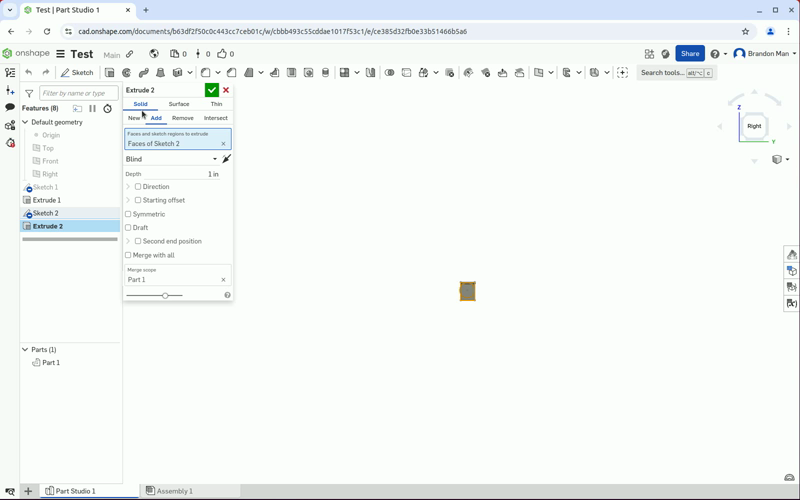
mouse_move(137, 120)
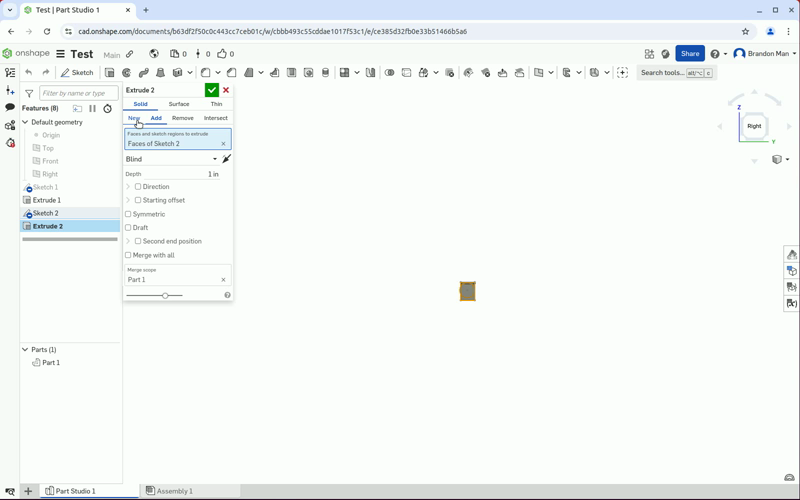
click(137, 120)
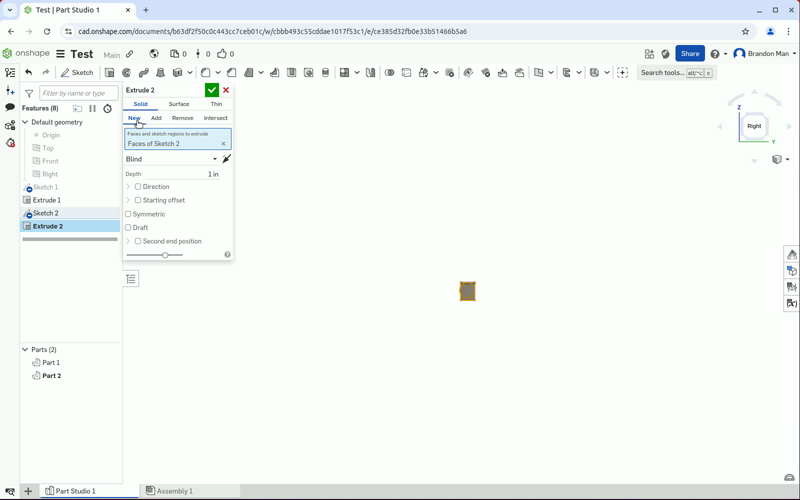
key(tab, 4)
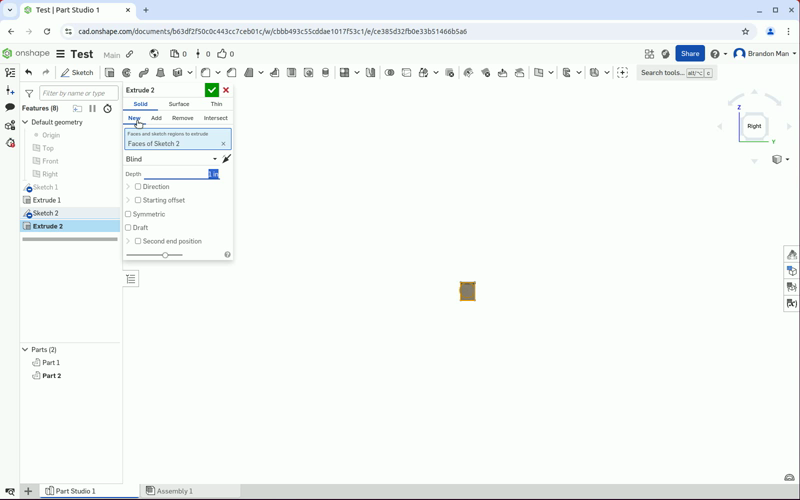
text(-0.241)
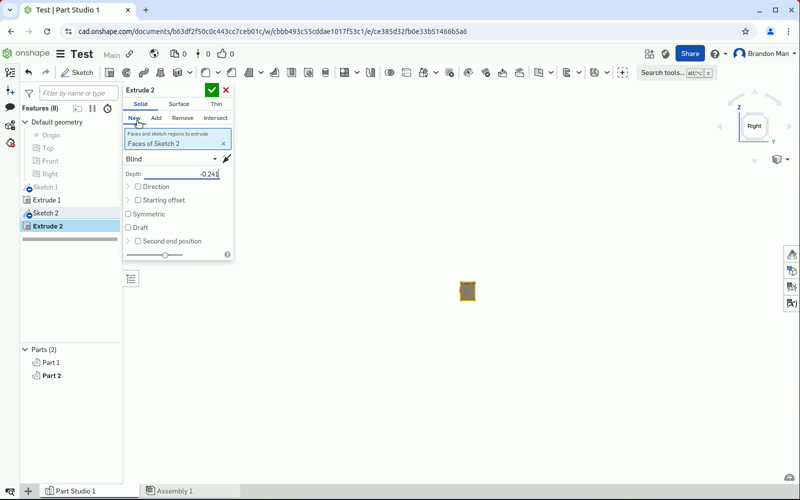
key(enter)
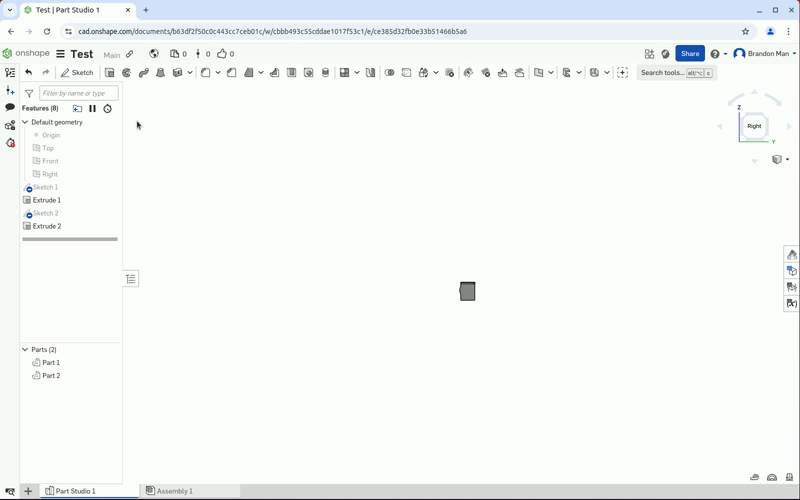
key(shift+h)
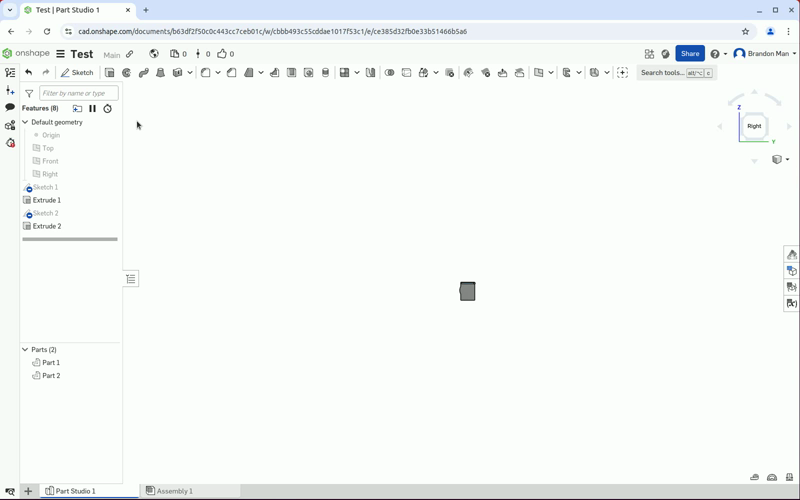
key(shift+h)
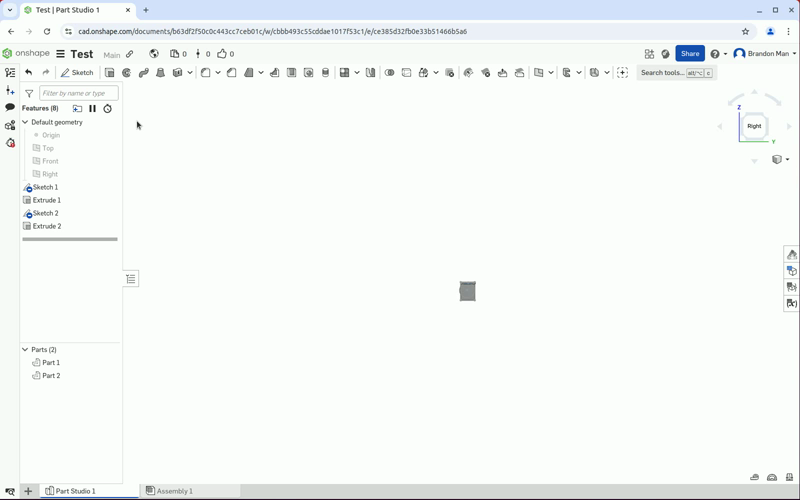
key(shift+7)
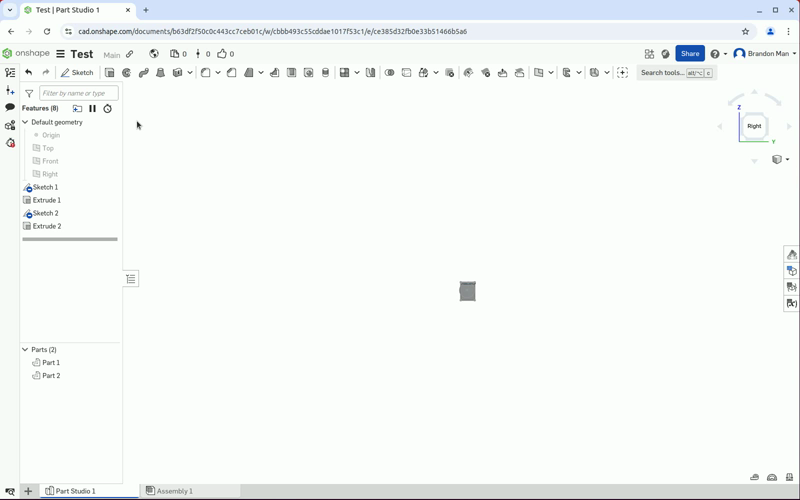
key(right, 2)
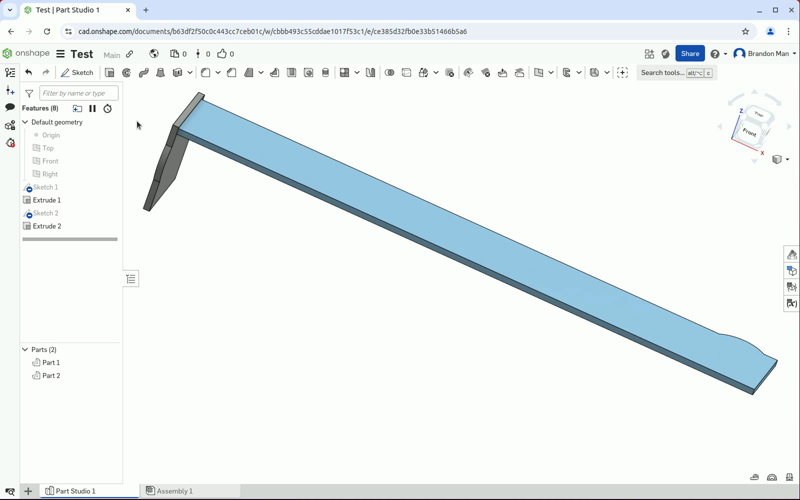
key(down, 2)
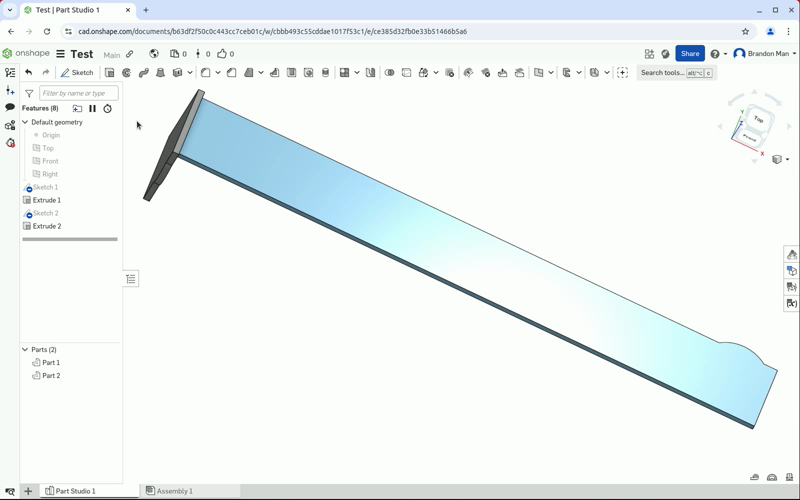
key(up, 2)
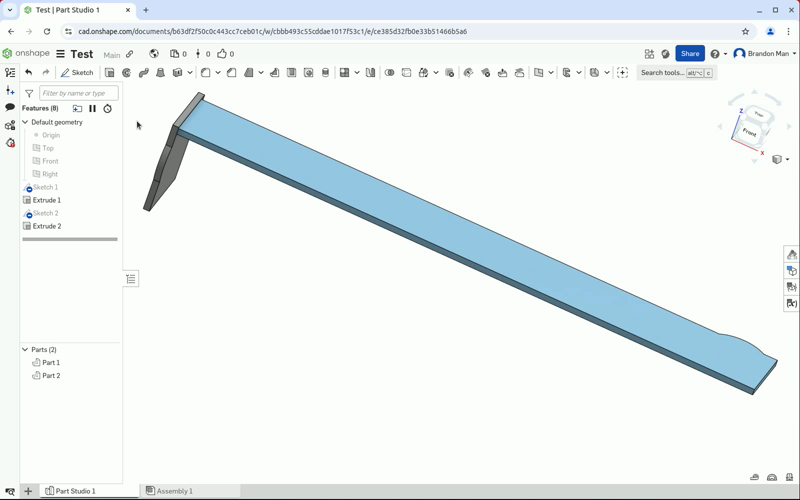
key(left, 2)
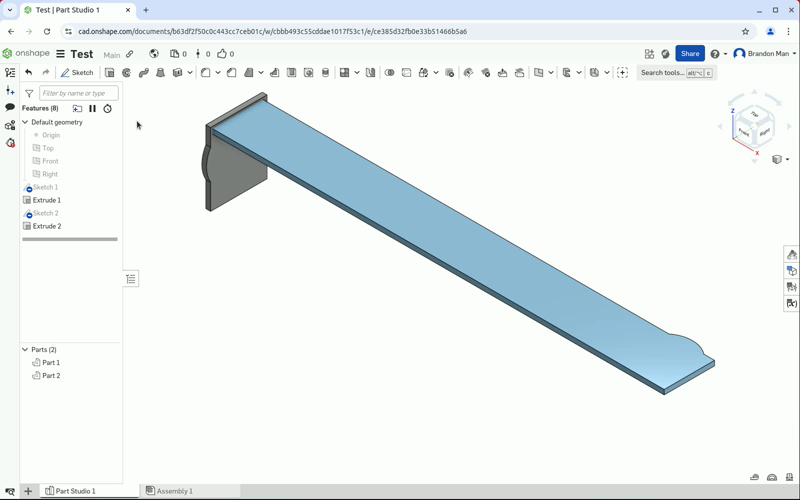
mouse_move(73, 189)
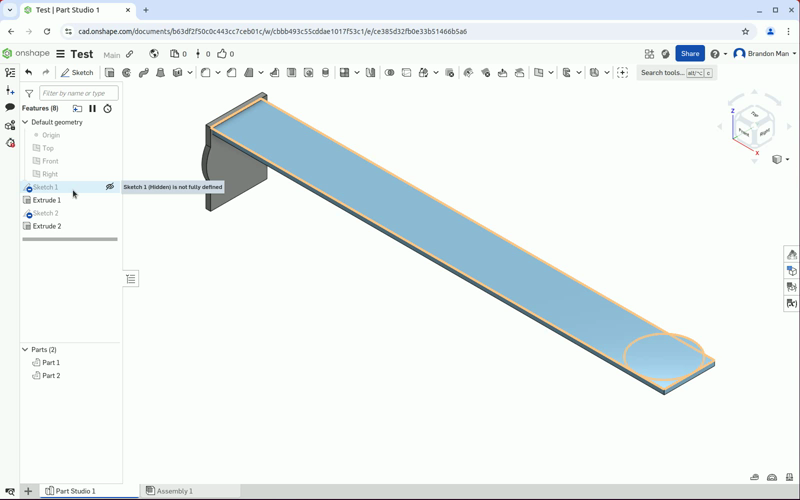
click(73, 189)